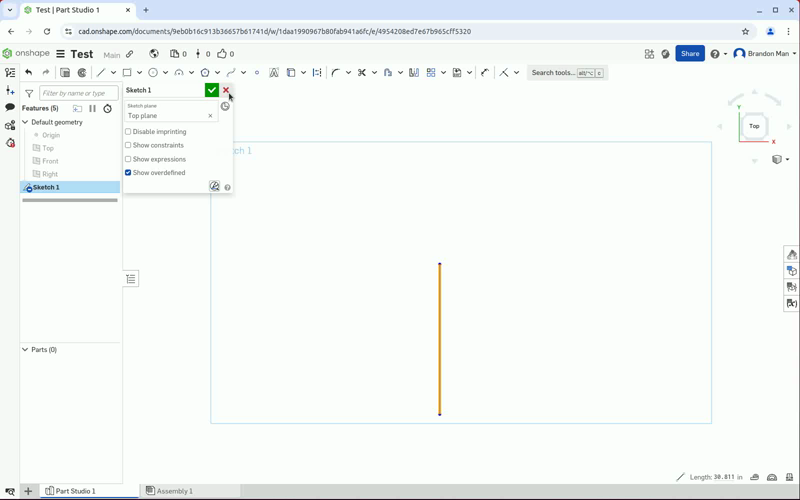
key(shift+h)
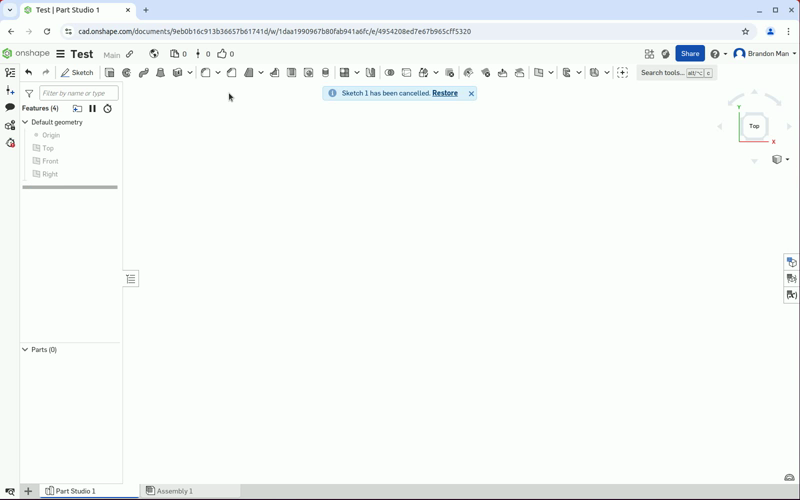
mouse_move(73, 352)
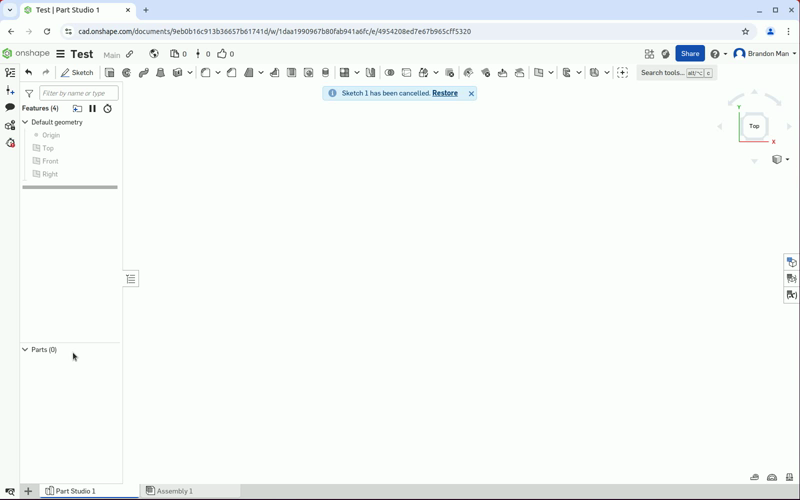
key(y)
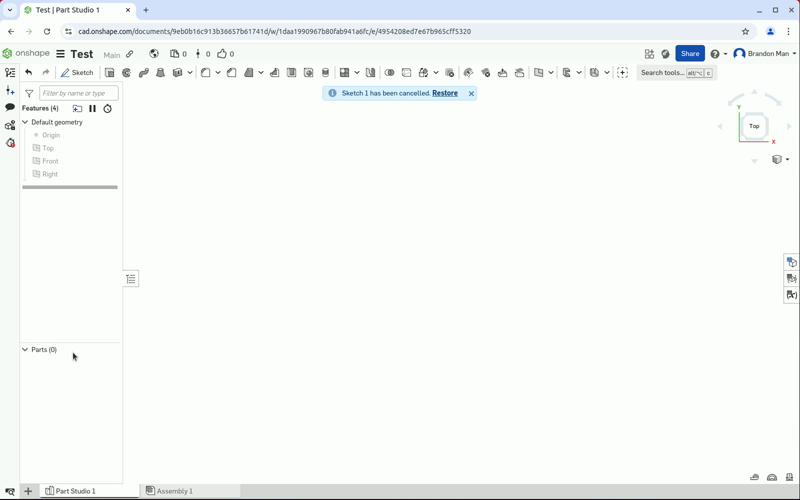
key(shift+p)
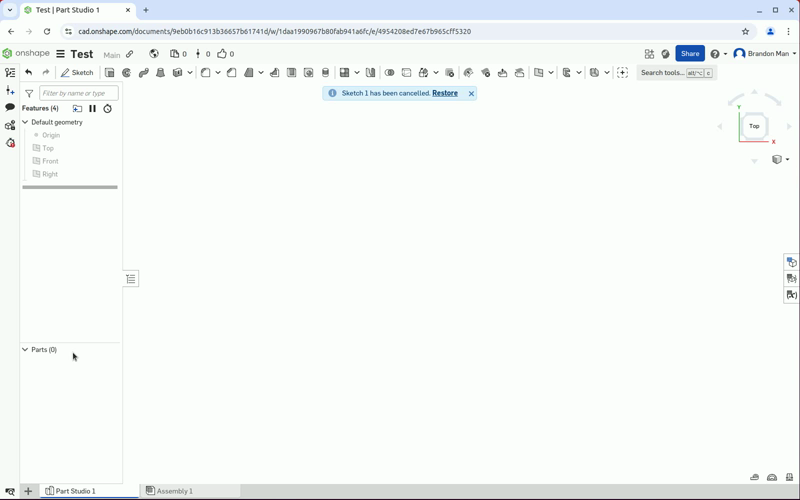
key(space)
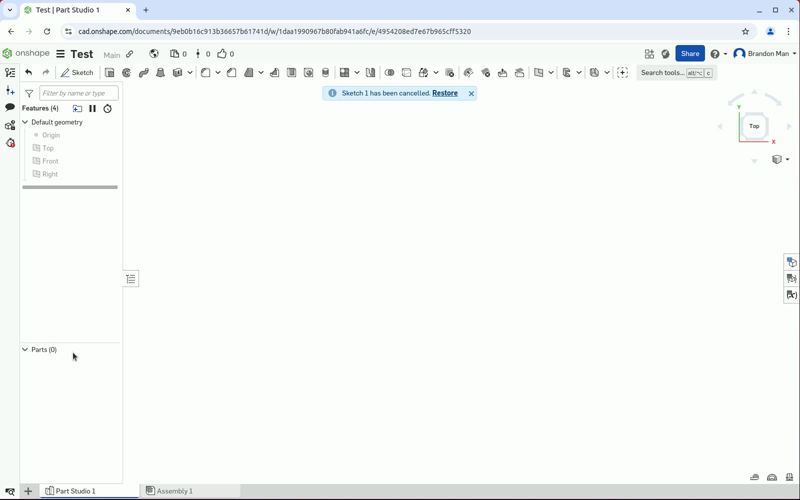
key_down(shift)
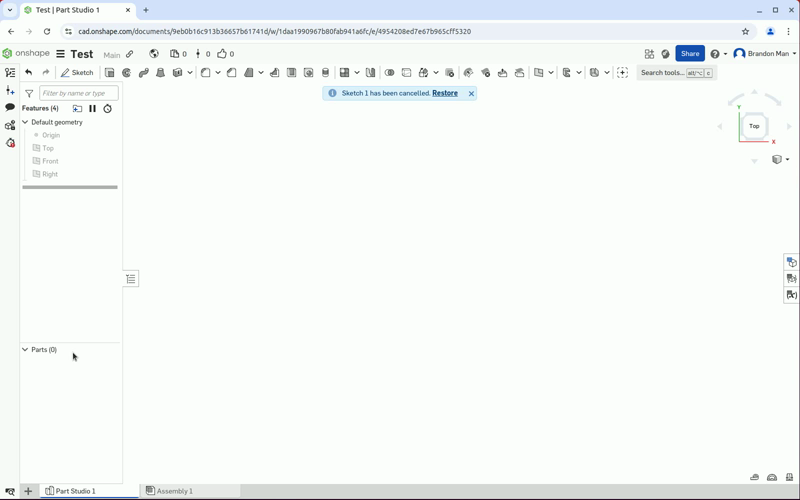
key(up)
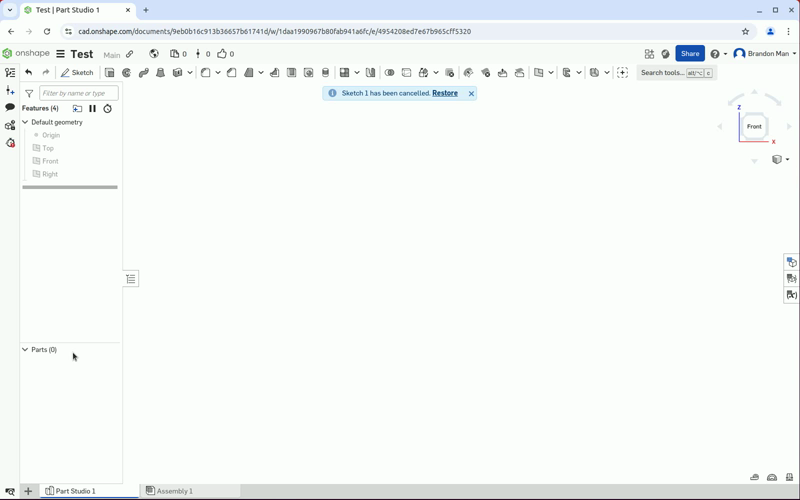
key_up(shift)
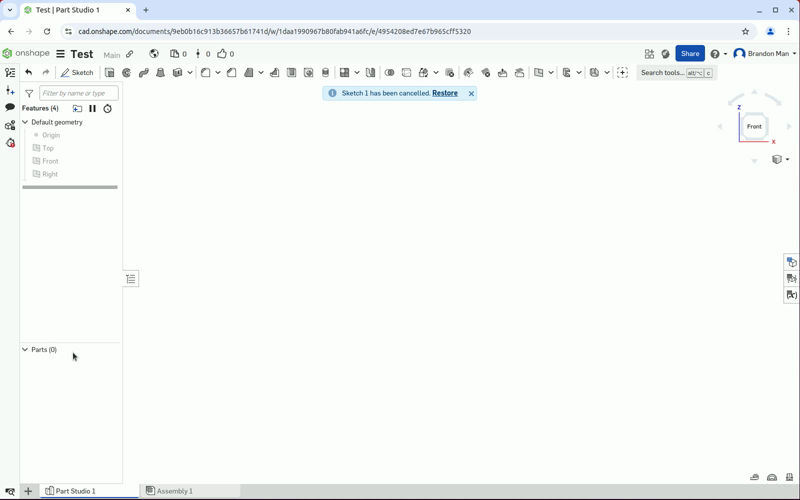
mouse_move(73, 352)
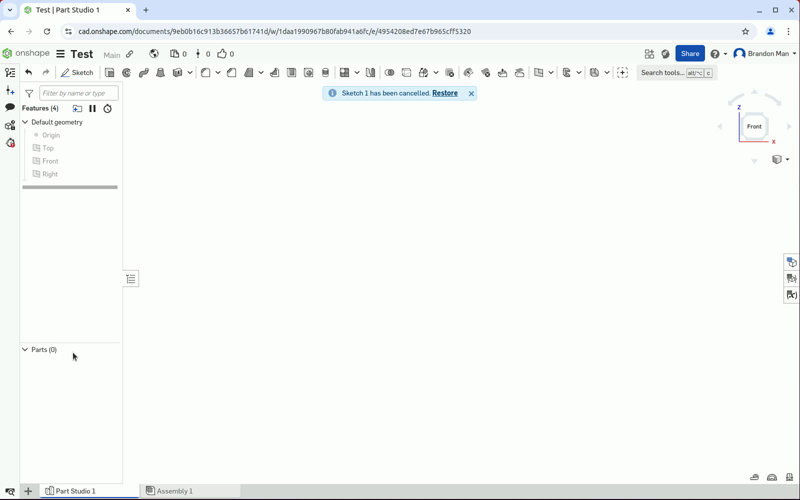
key(shift+y)
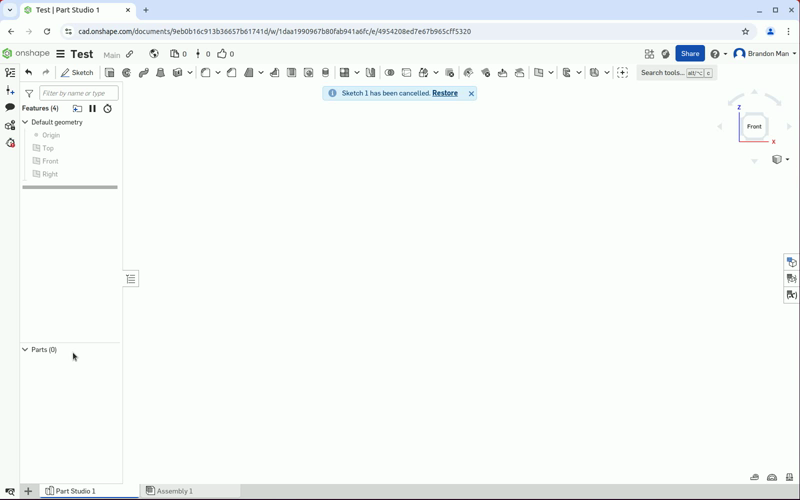
key(shift+s)
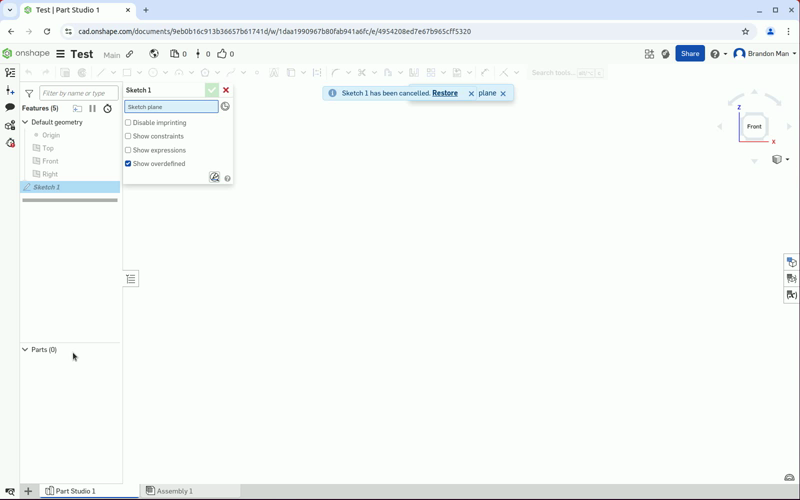
mouse_move(73, 163)
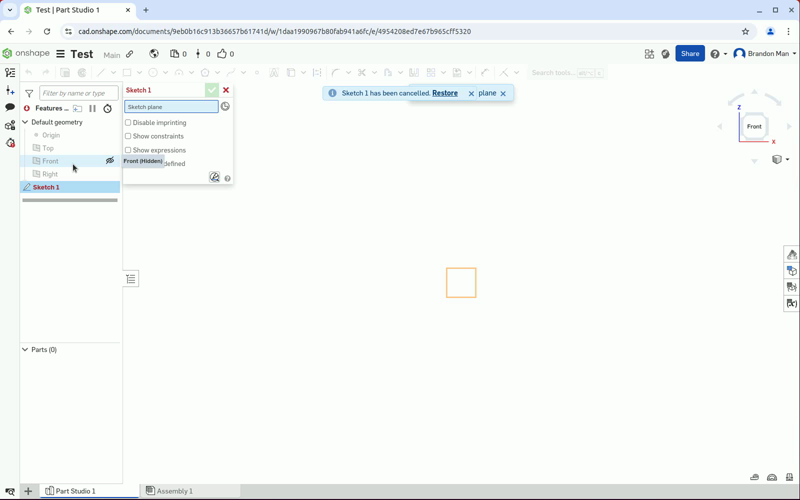
click(73, 163)
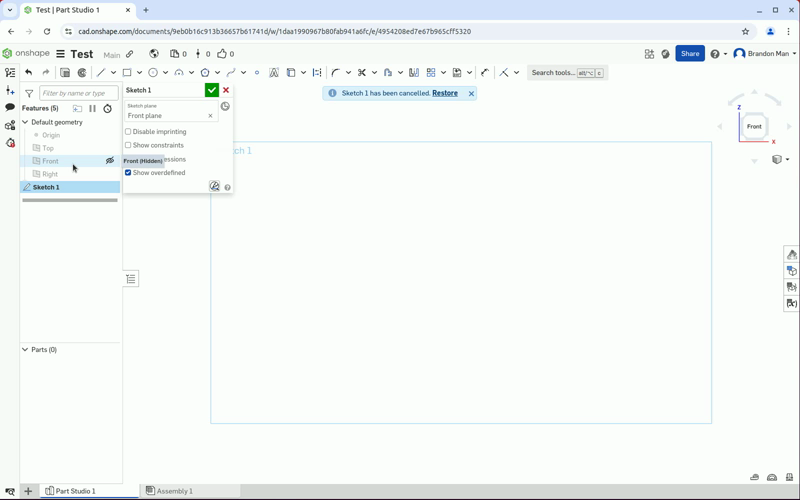
mouse_move(73, 352)
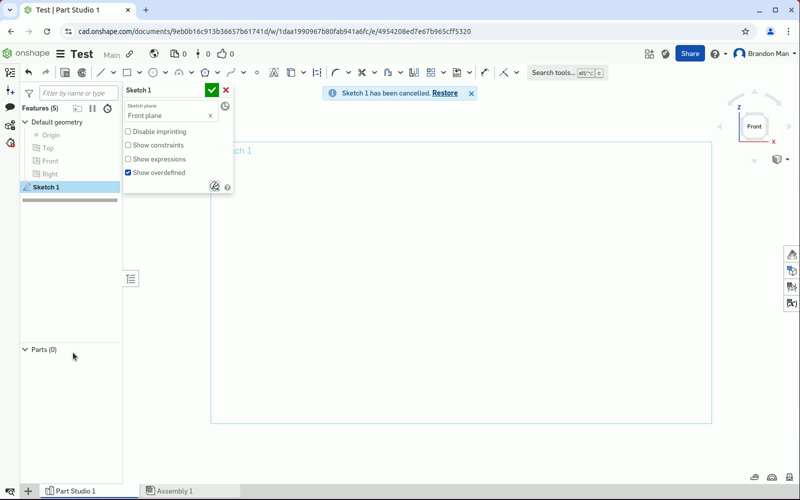
key(y)
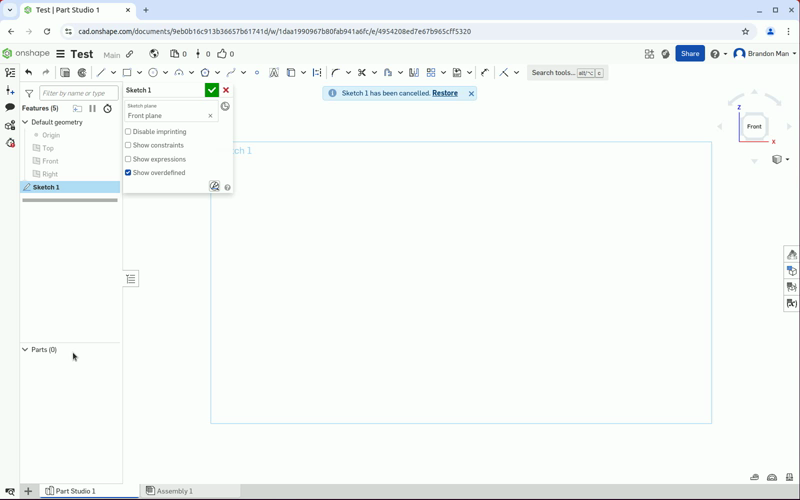
key(c)
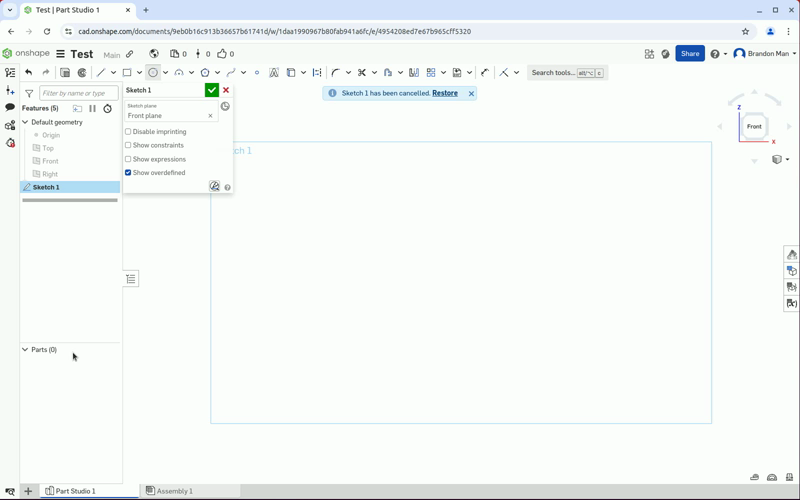
key_down(shift)
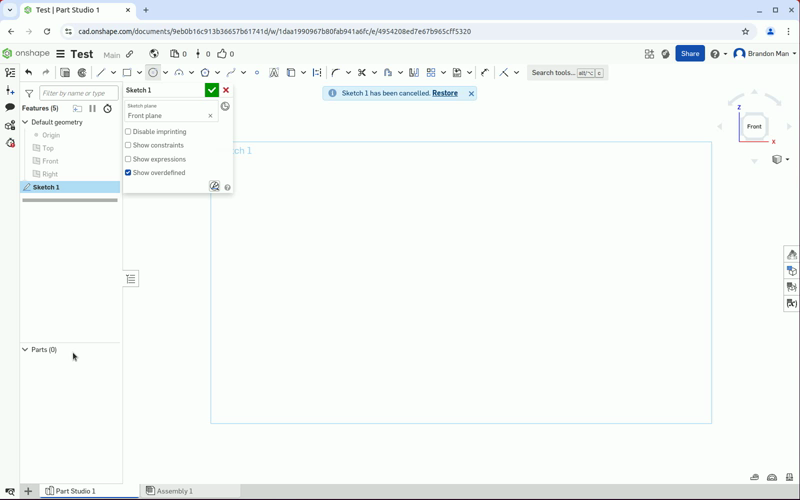
mouse_move(350, 282)
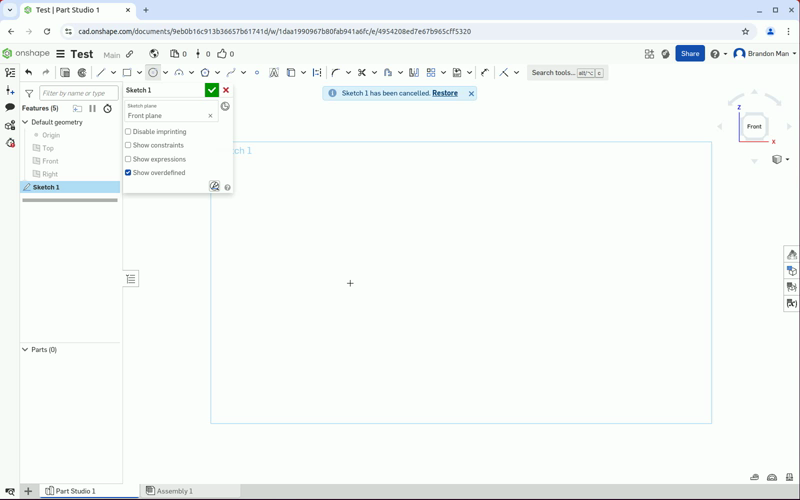
click(350, 282)
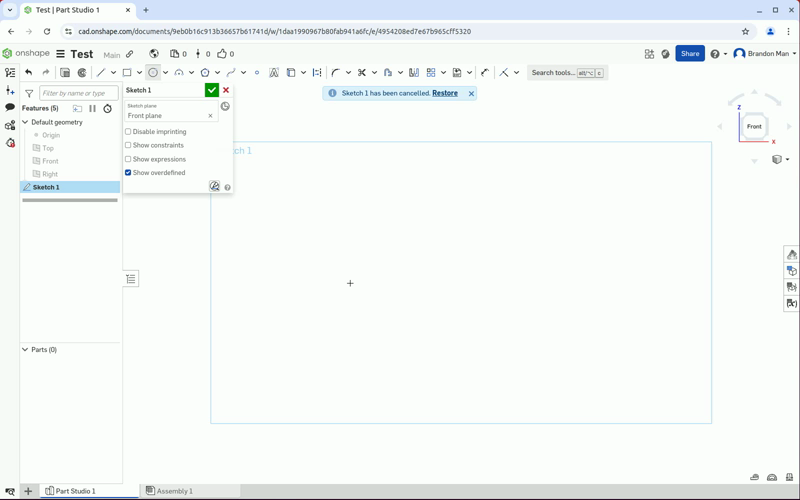
key_up(shift)
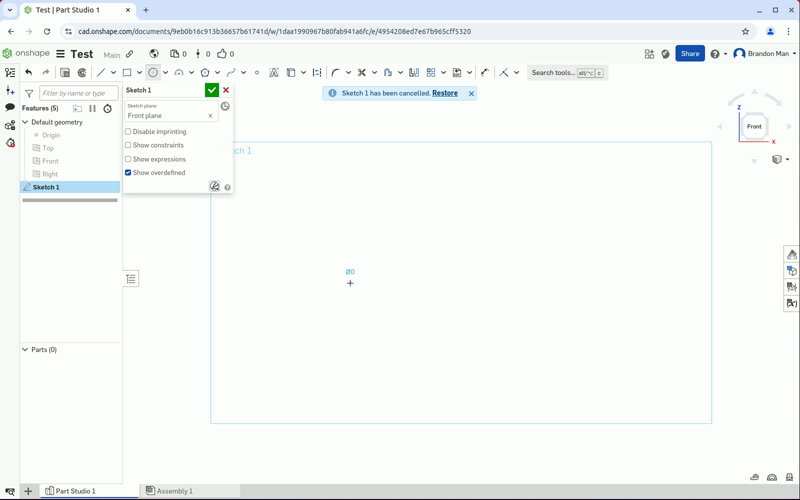
mouse_move(351, 282)
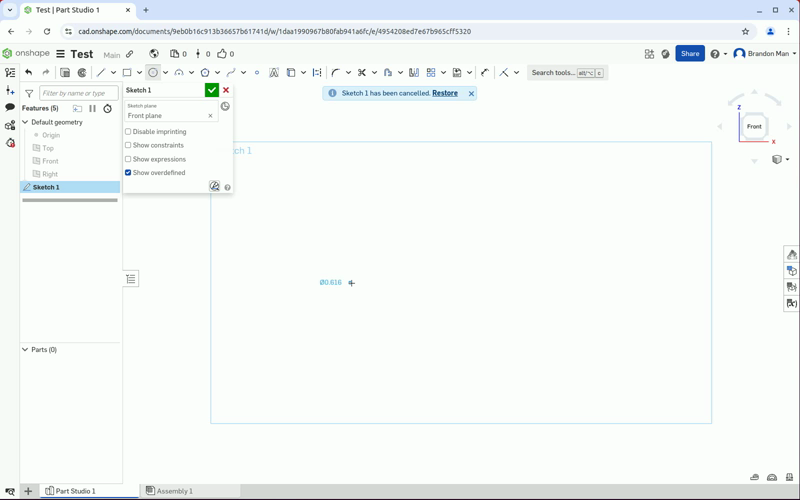
scroll(6)
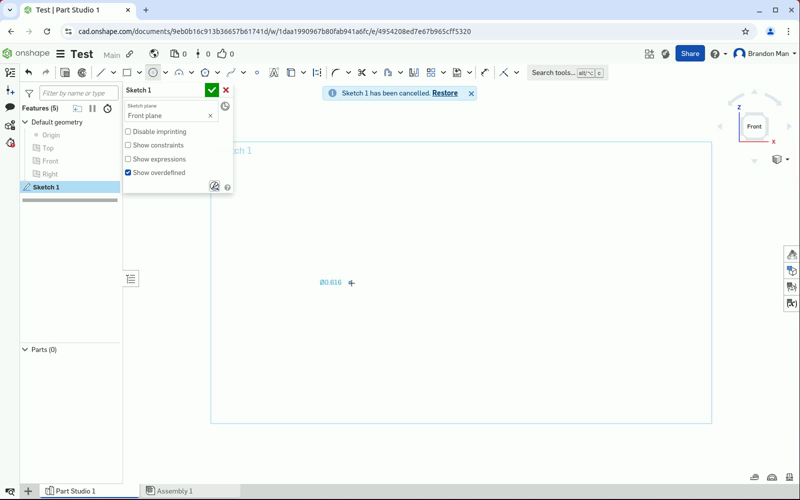
scroll(6)
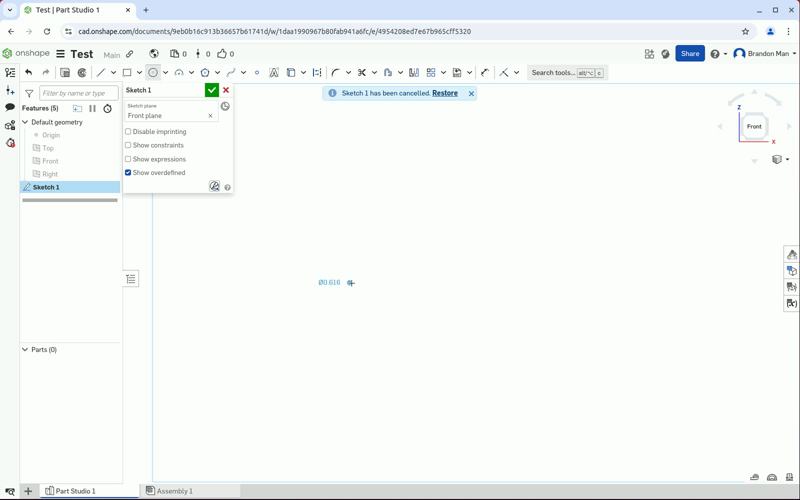
scroll(6)
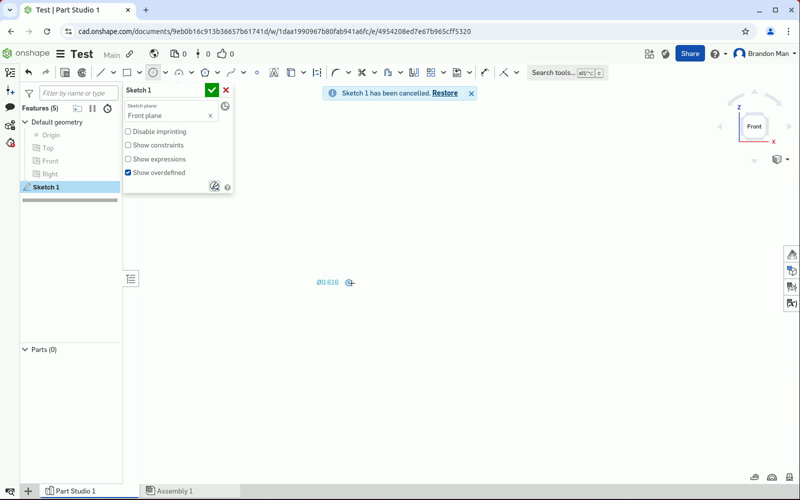
scroll(6)
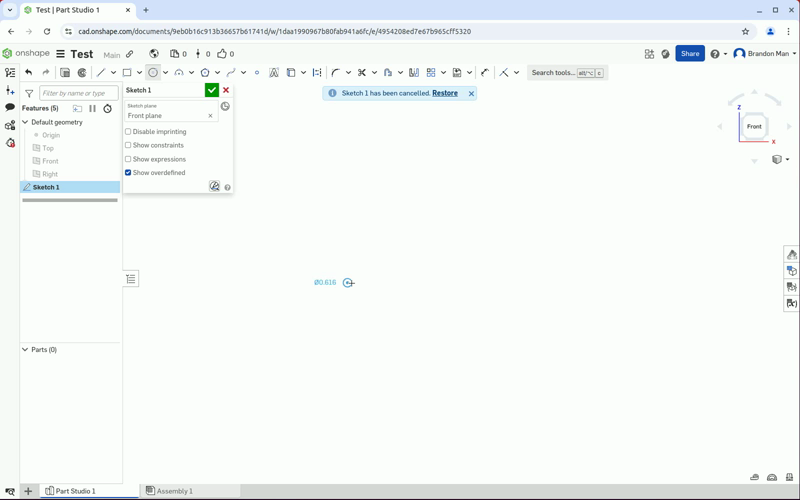
scroll(6)
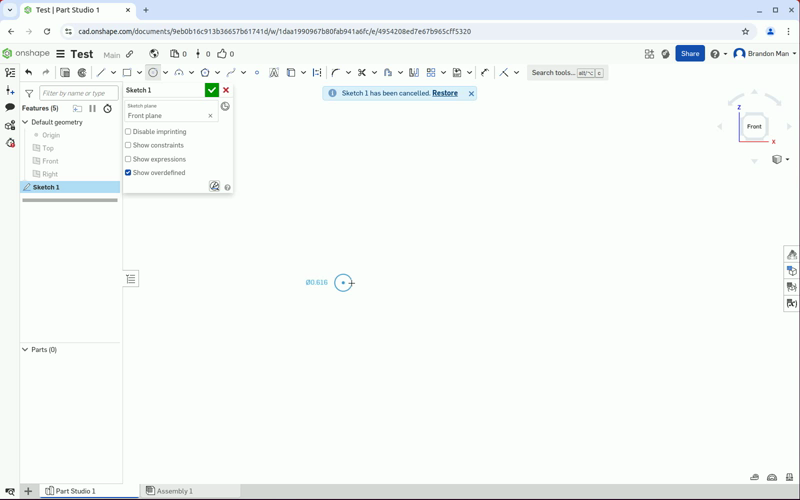
scroll(6)
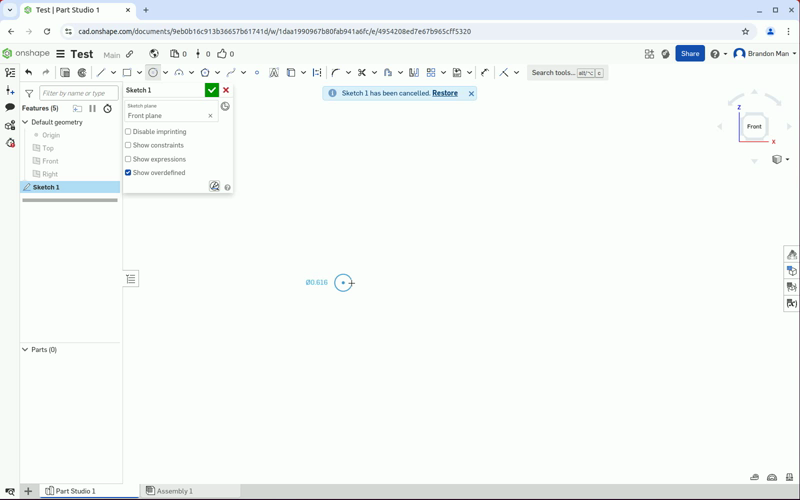
scroll(6)
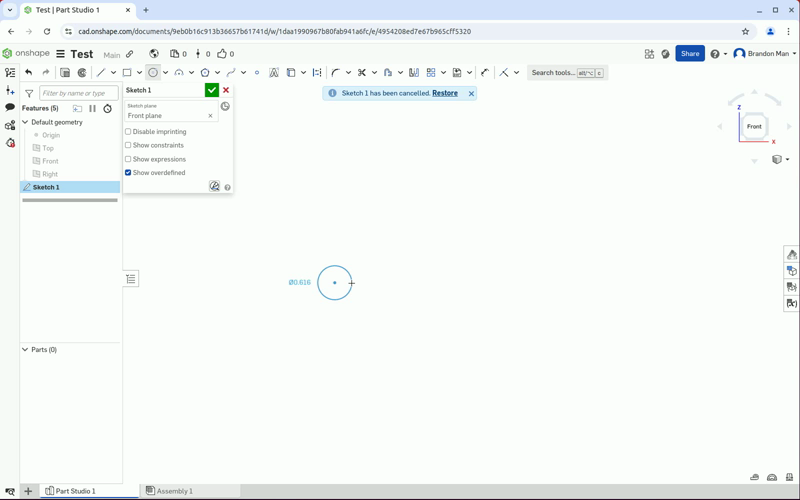
click(351, 282)
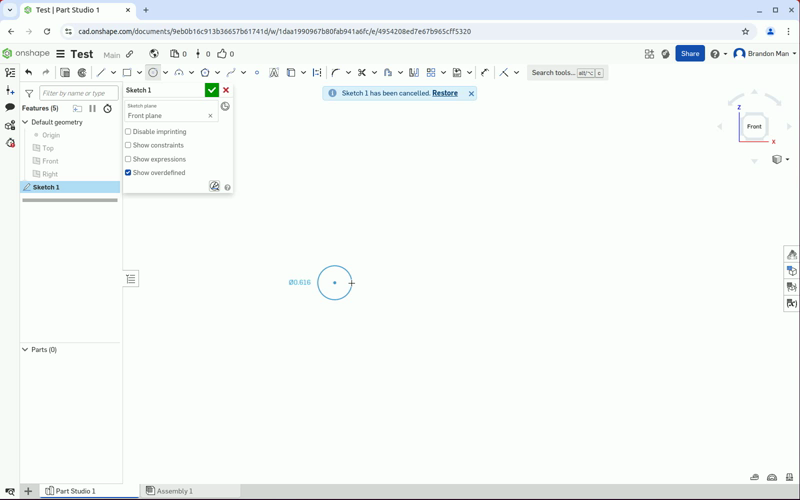
scroll(-6)
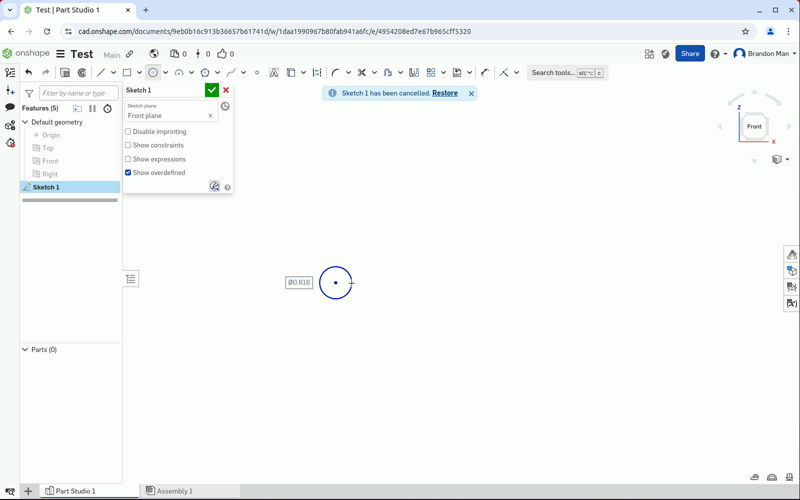
scroll(-6)
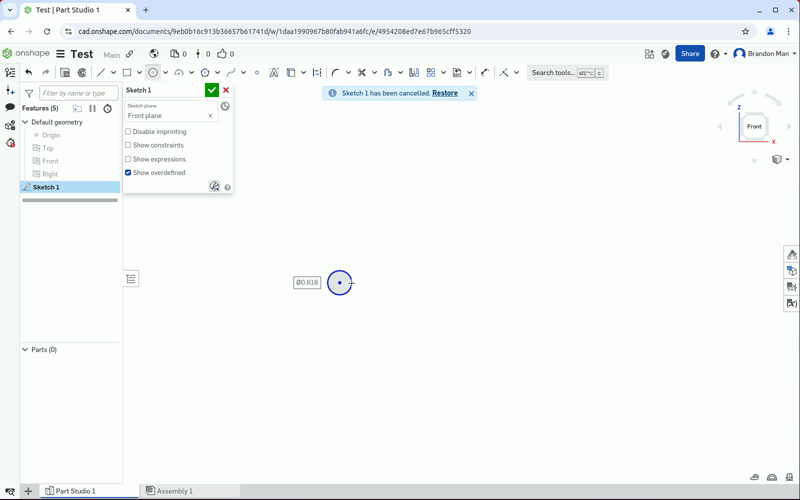
scroll(-6)
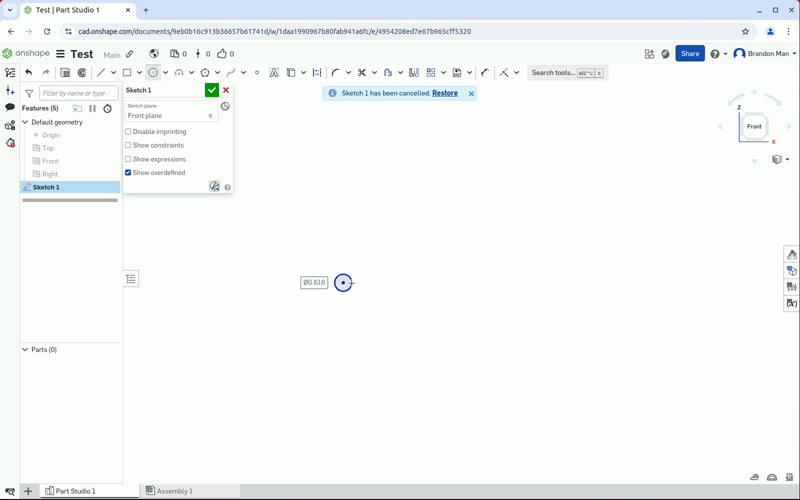
scroll(-6)
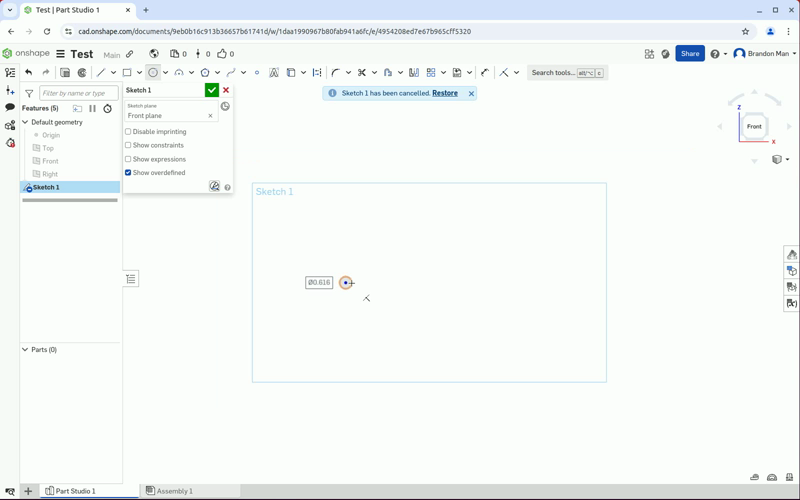
scroll(-6)
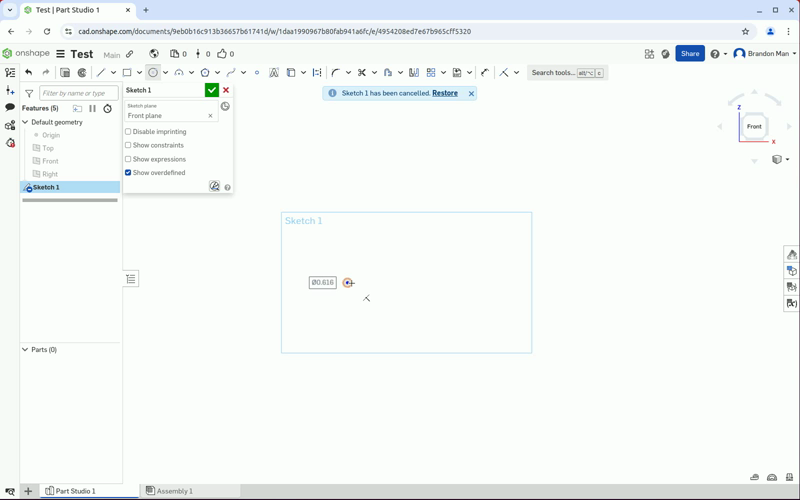
scroll(-6)
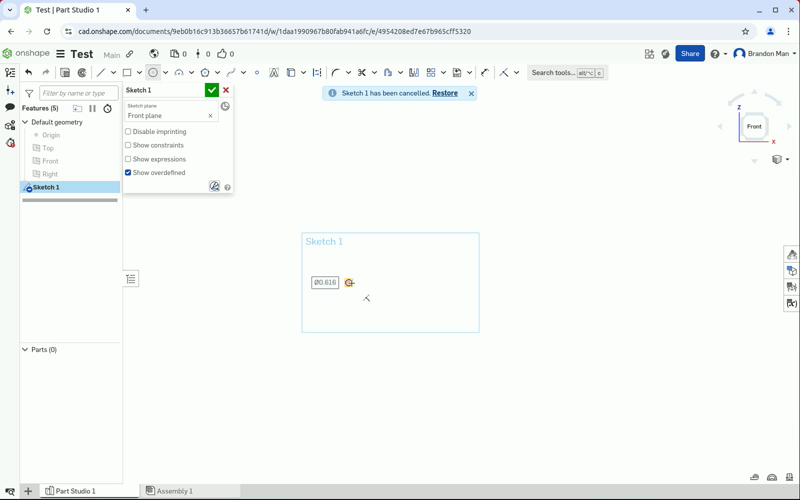
scroll(-6)
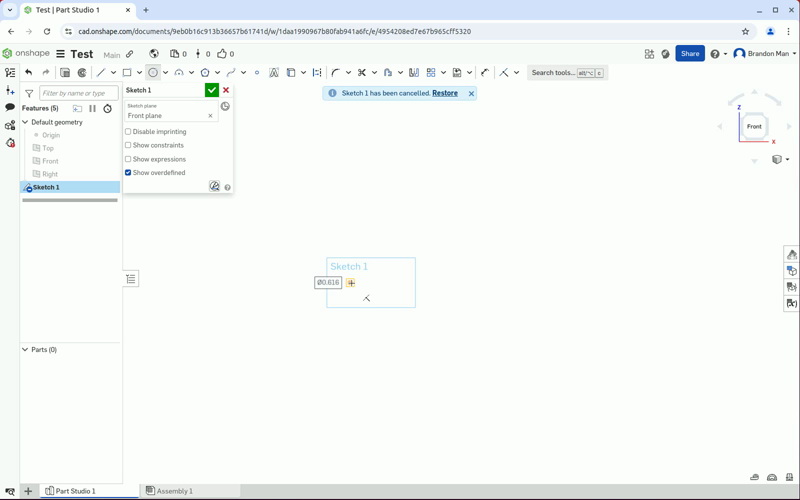
key(esc)
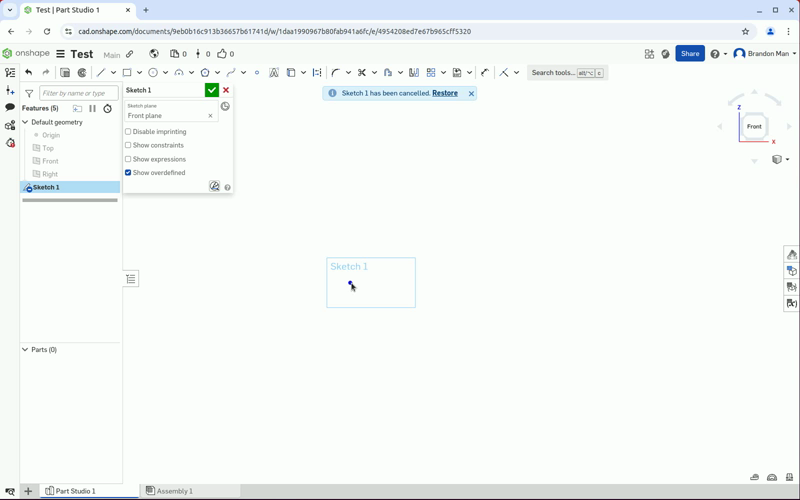
mouse_move(350, 284)
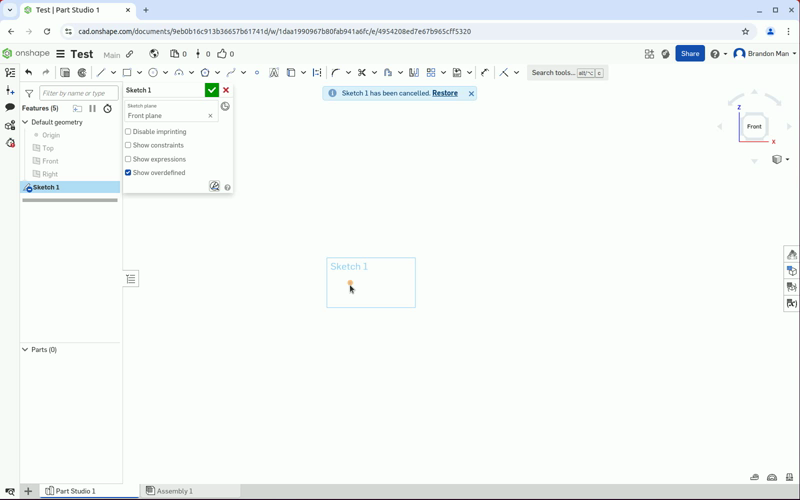
scroll(6)
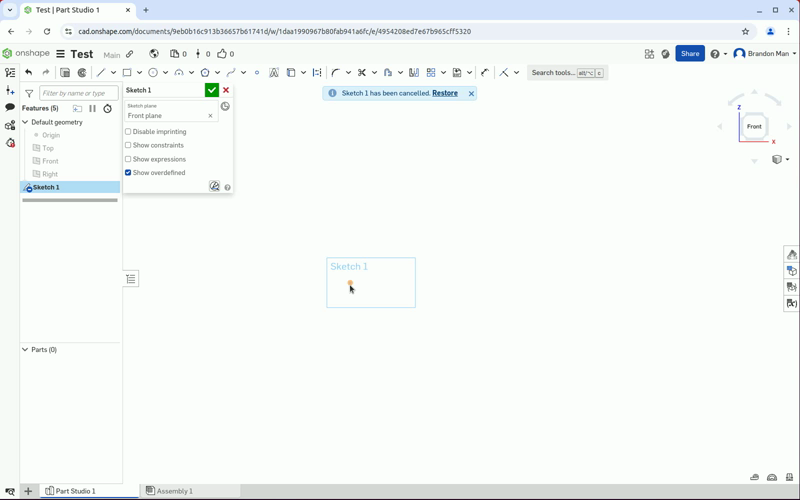
scroll(6)
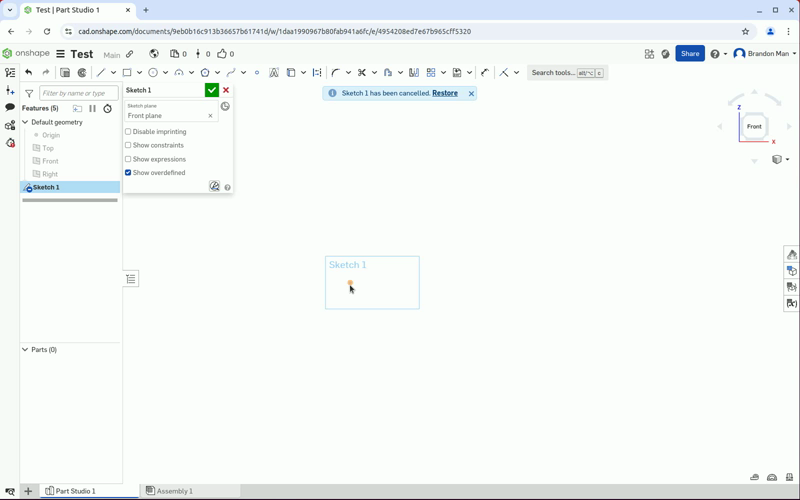
scroll(6)
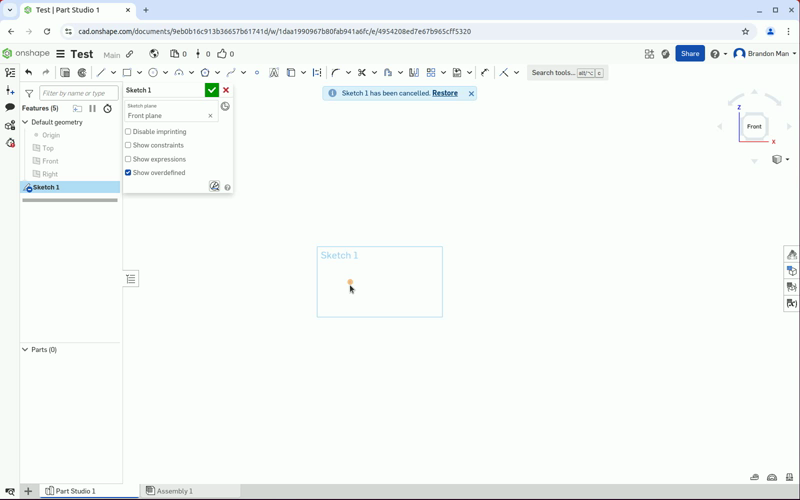
scroll(6)
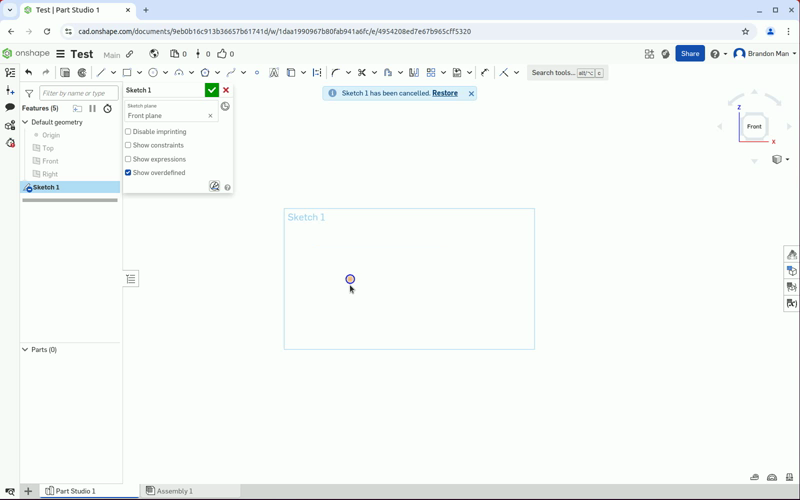
scroll(6)
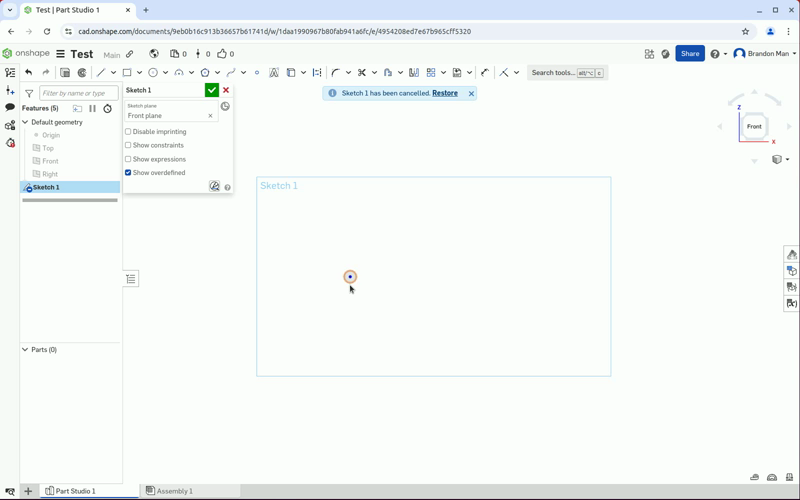
scroll(6)
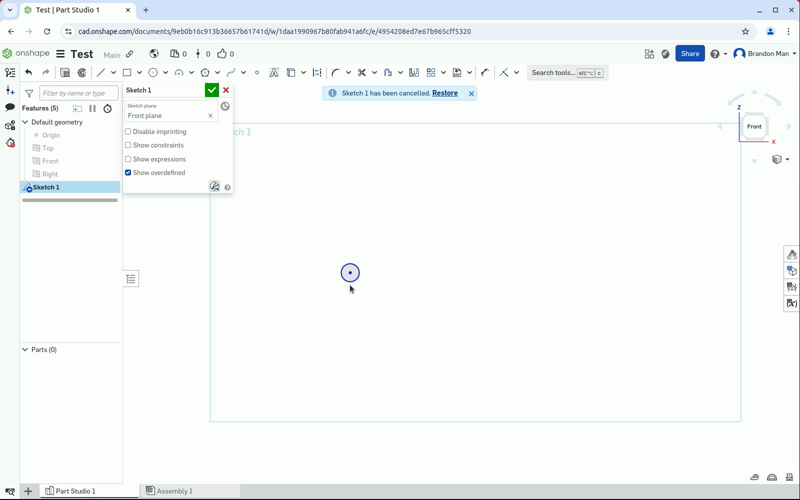
scroll(6)
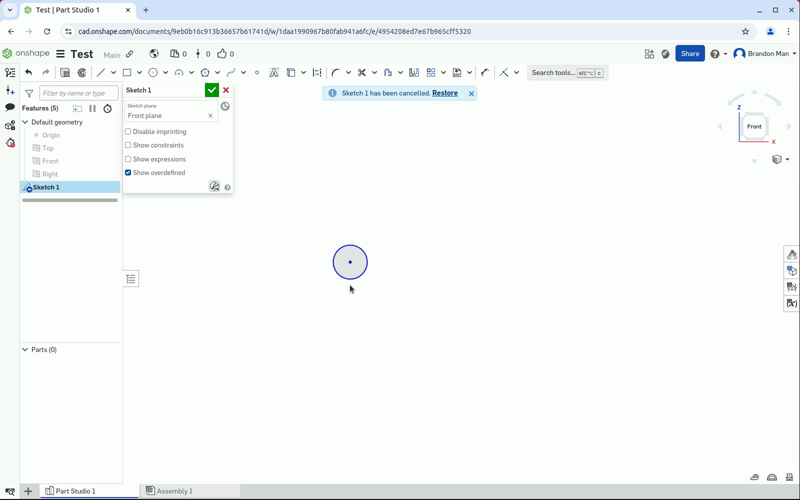
click(350, 284)
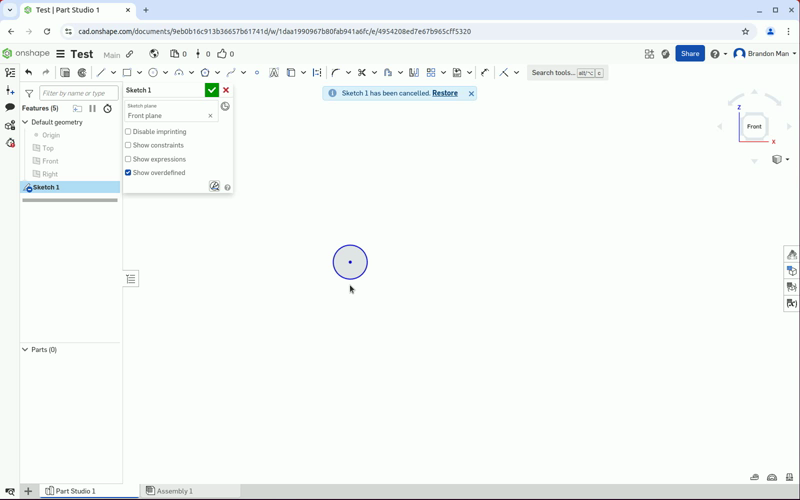
scroll(-6)
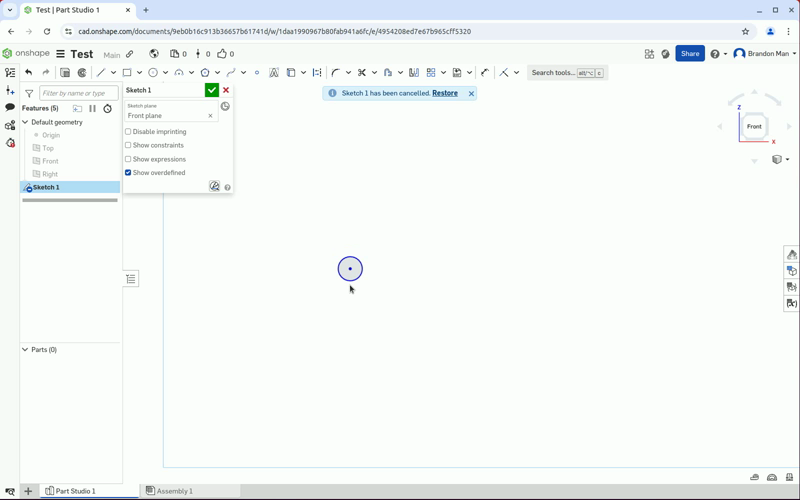
scroll(-6)
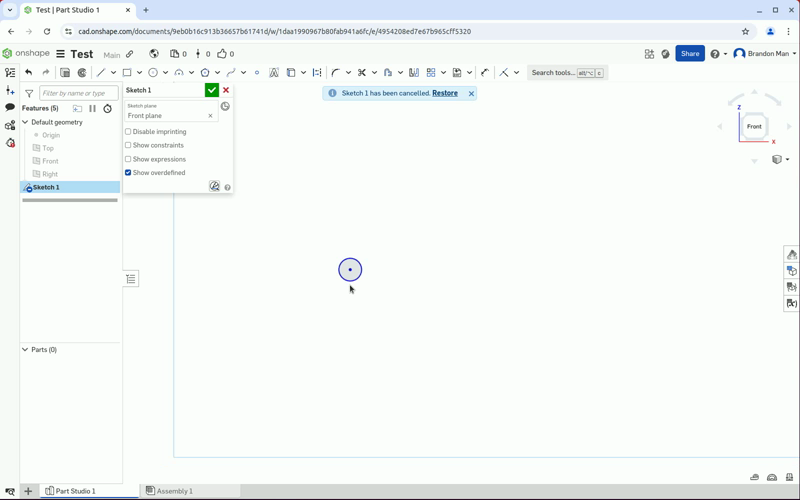
scroll(-6)
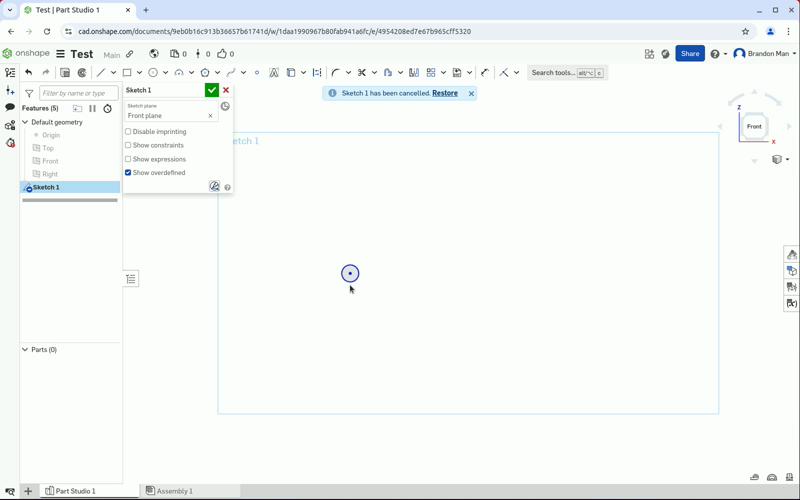
scroll(-6)
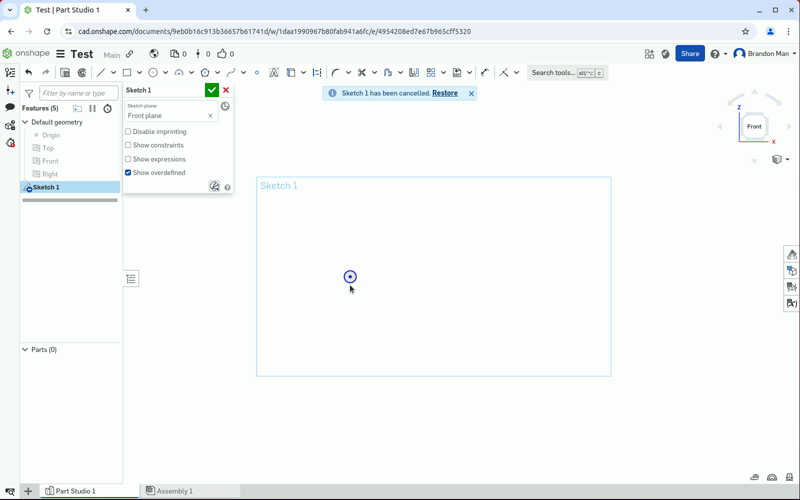
scroll(-6)
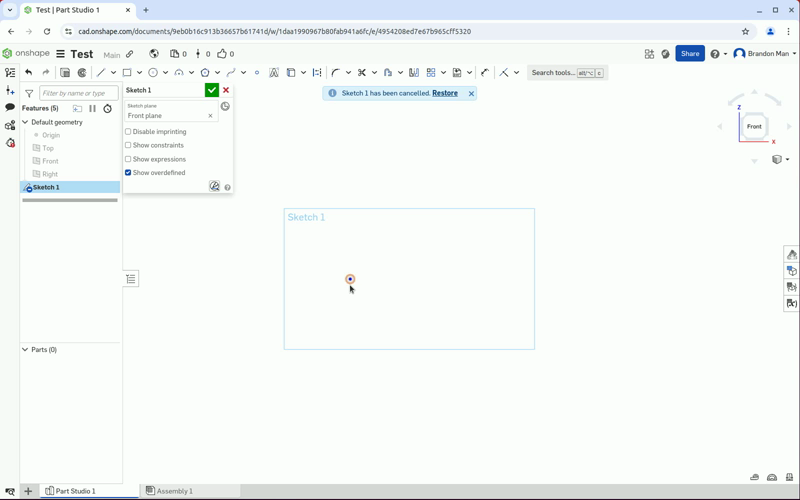
scroll(-6)
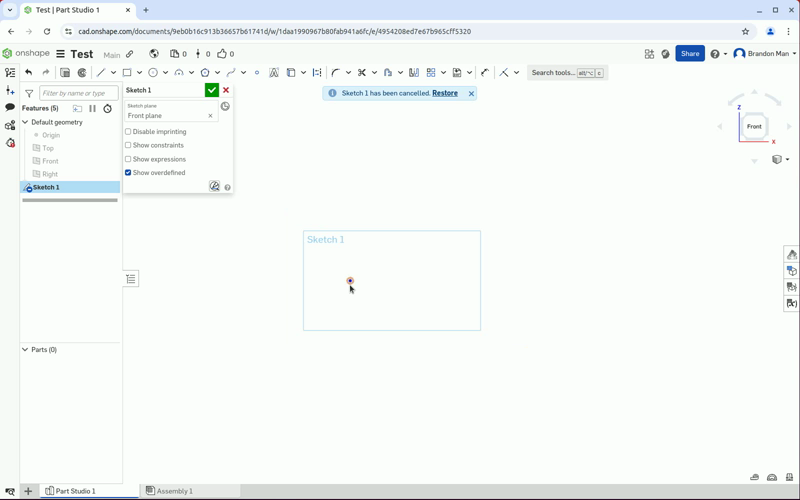
scroll(-6)
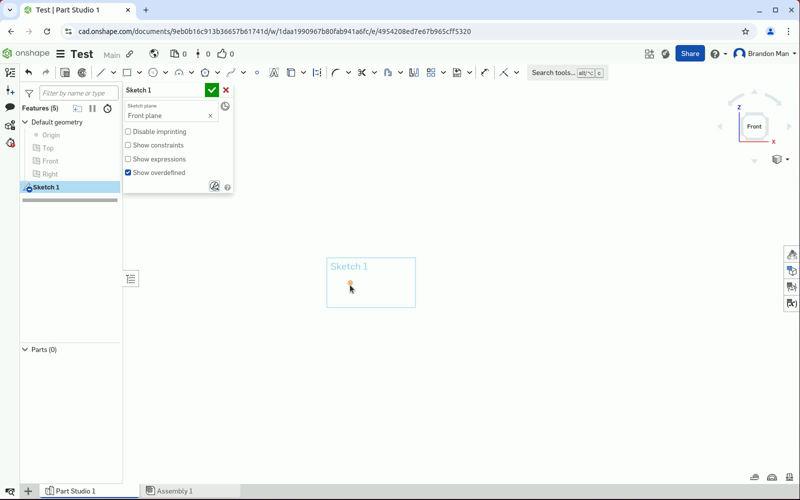
mouse_move(73, 352)
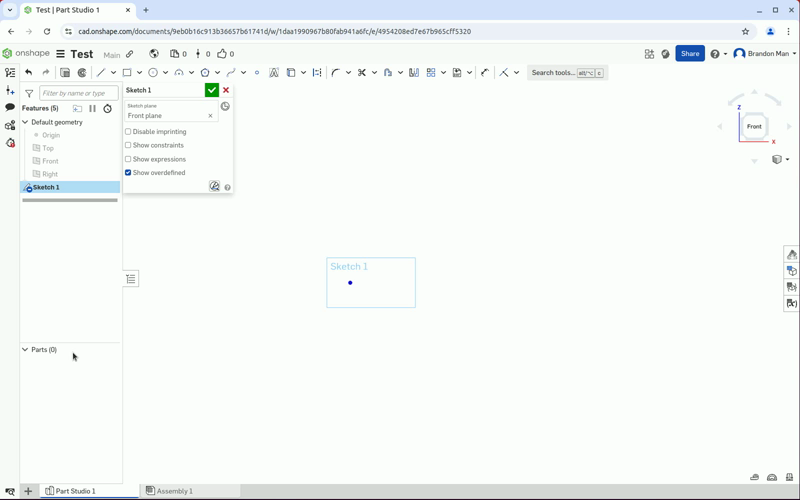
key(shift+y)
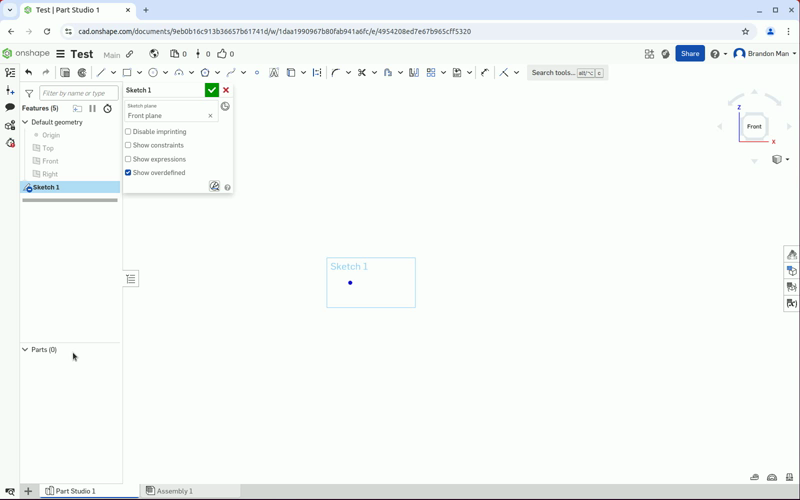
key(shift+e)
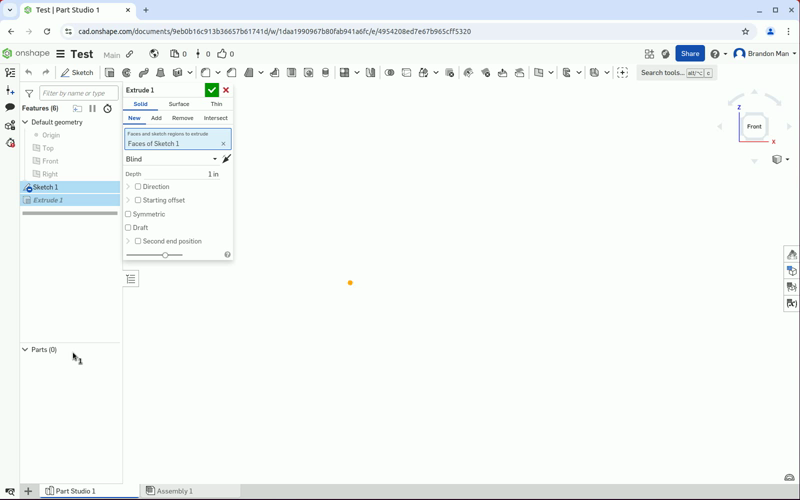
mouse_move(143, 106)
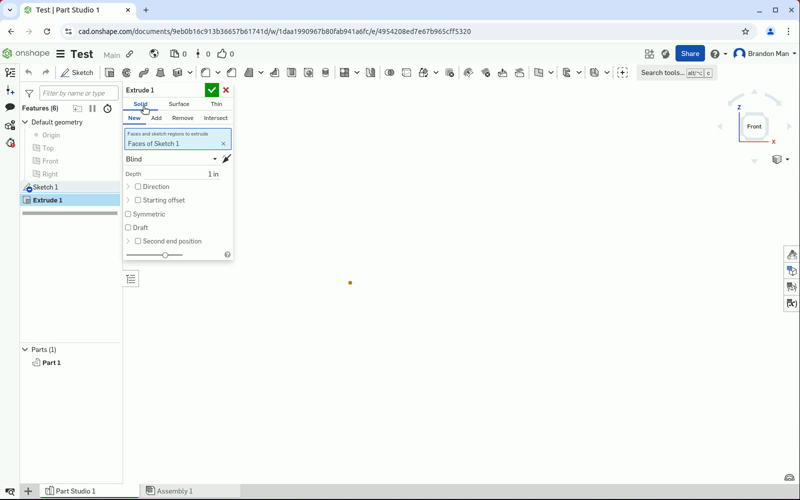
click(143, 106)
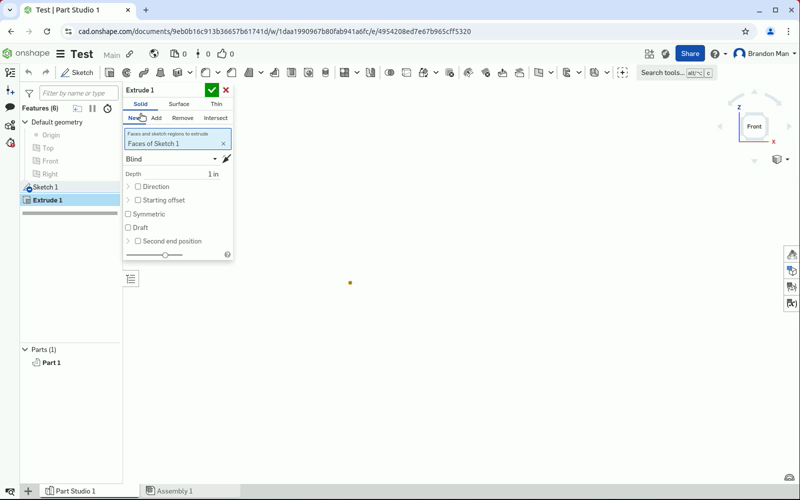
mouse_move(137, 120)
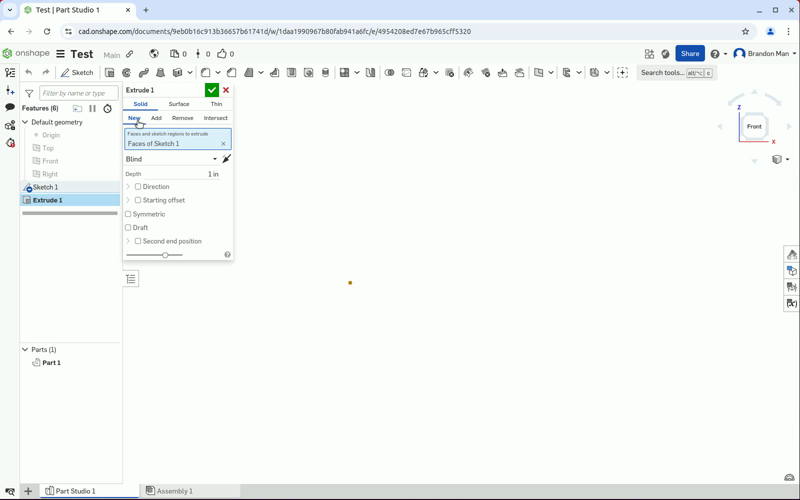
click(137, 120)
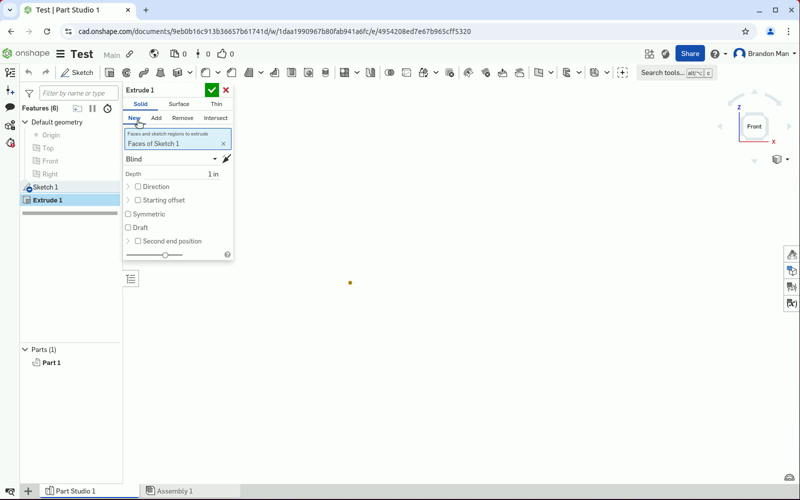
key(tab, 4)
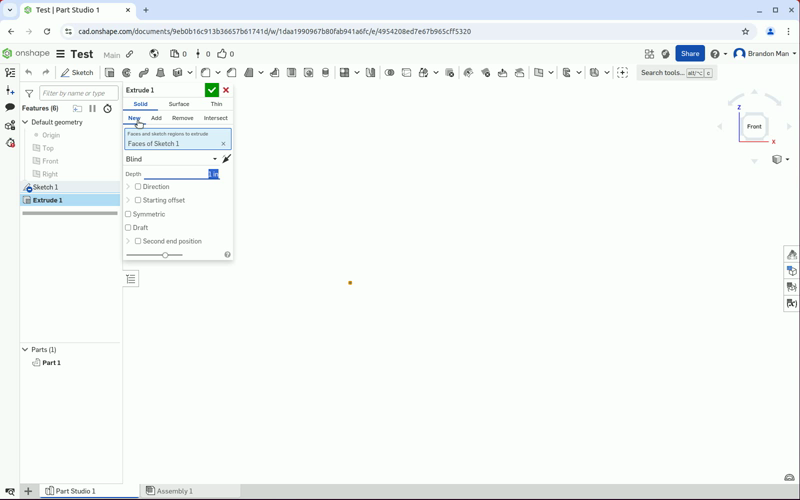
text(0.241)
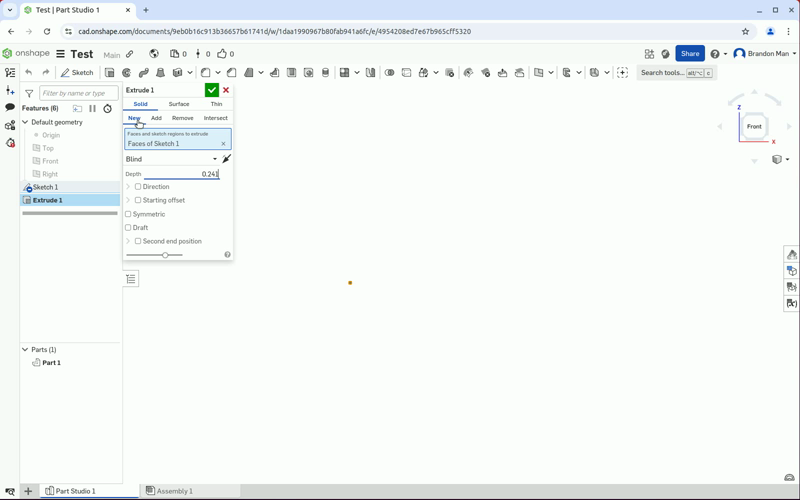
key(enter)
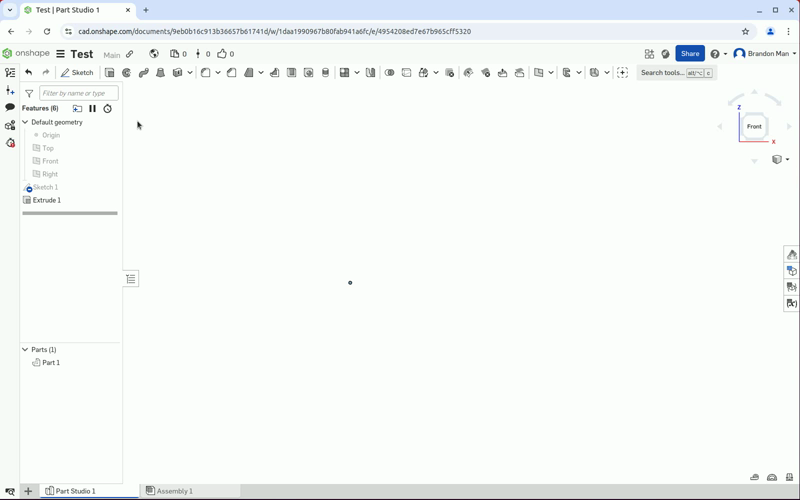
key(shift+h)
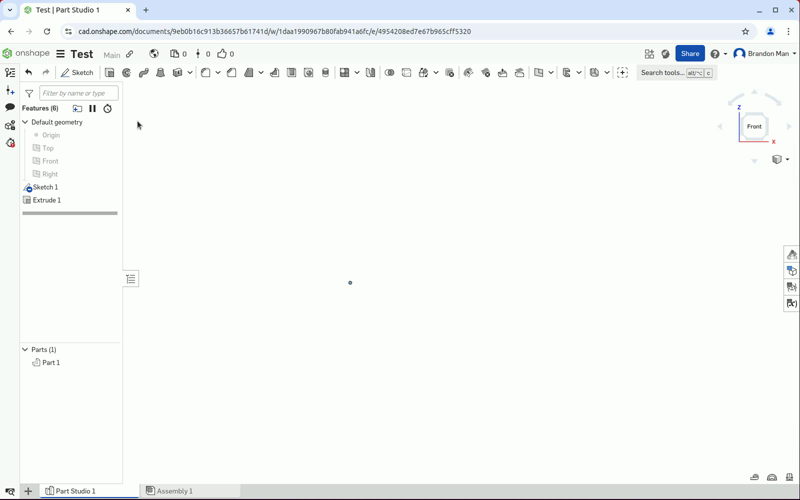
key(shift+h)
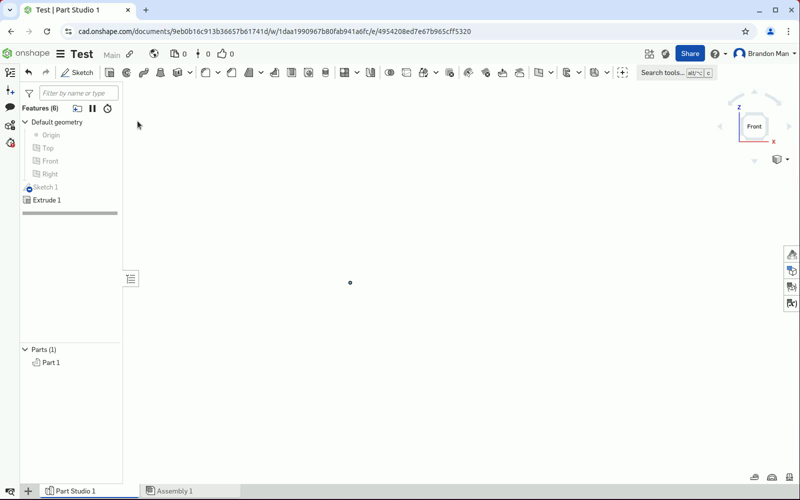
mouse_move(73, 189)
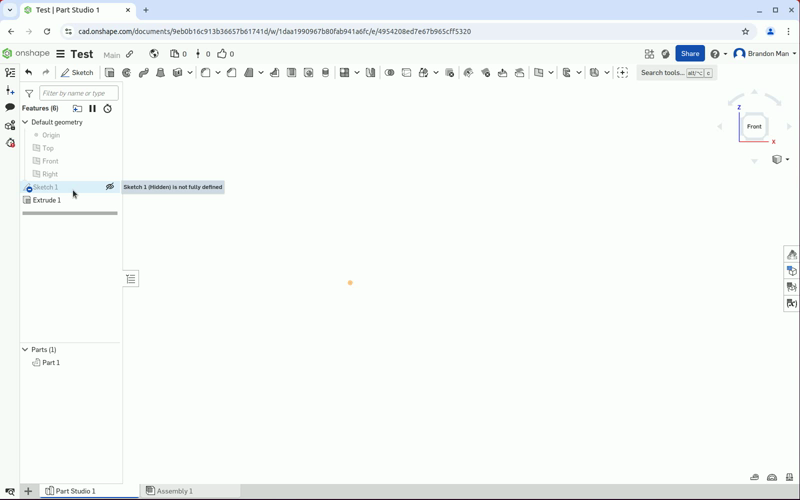
click(73, 189)
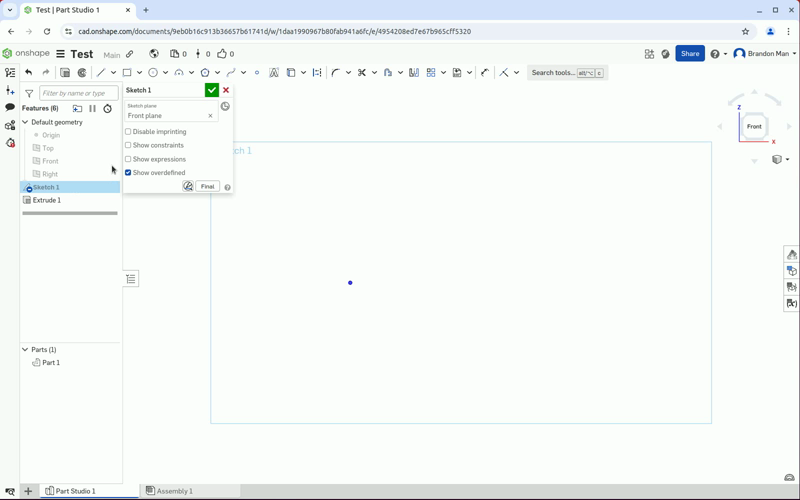
mouse_move(229, 92)
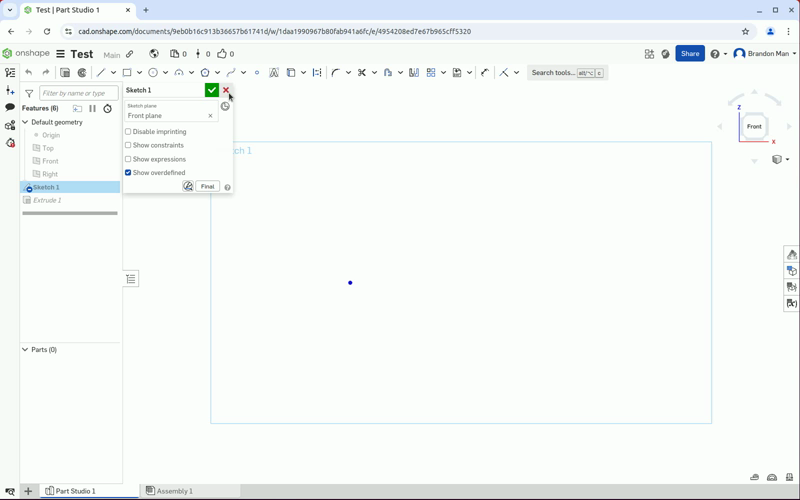
click(229, 92)
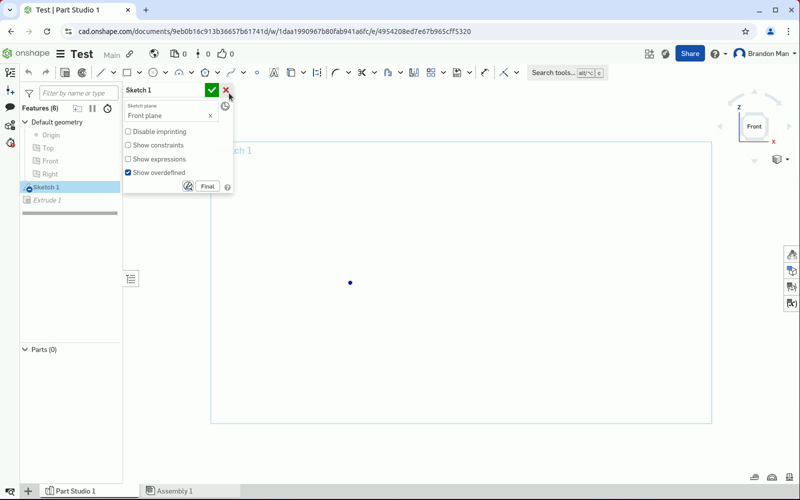
key(shift+s)
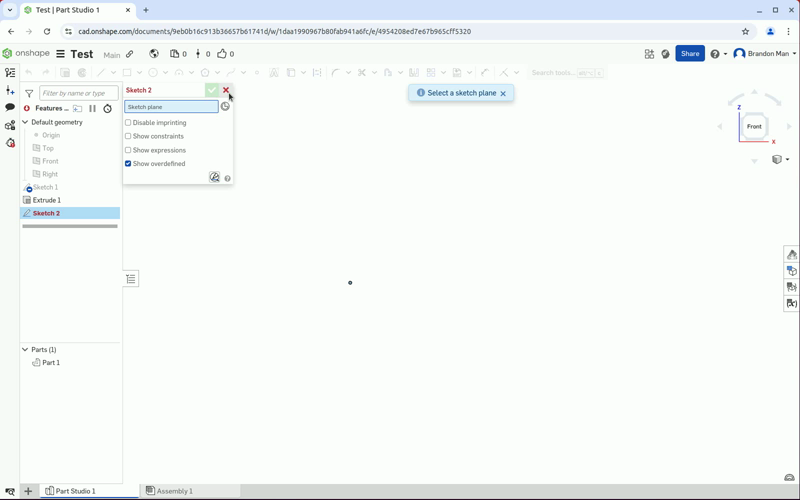
mouse_move(73, 163)
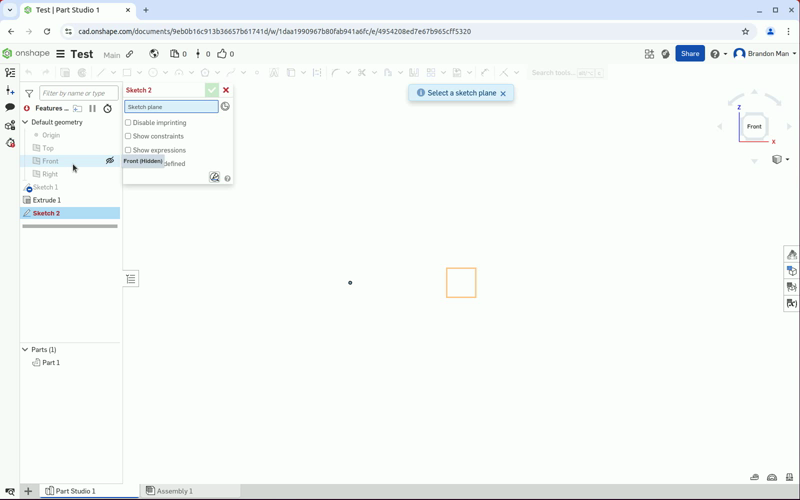
click(73, 163)
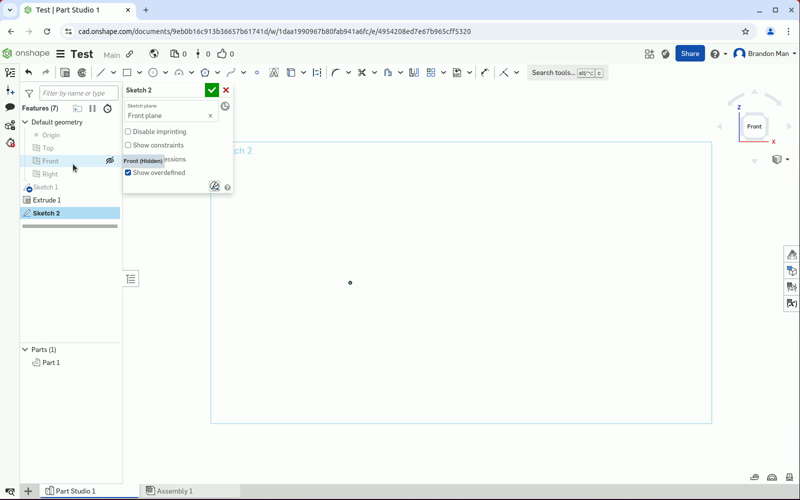
mouse_move(73, 352)
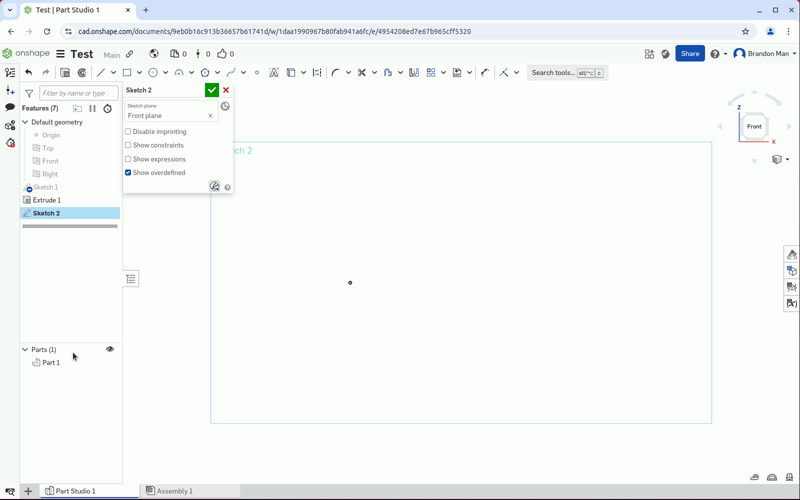
key(y)
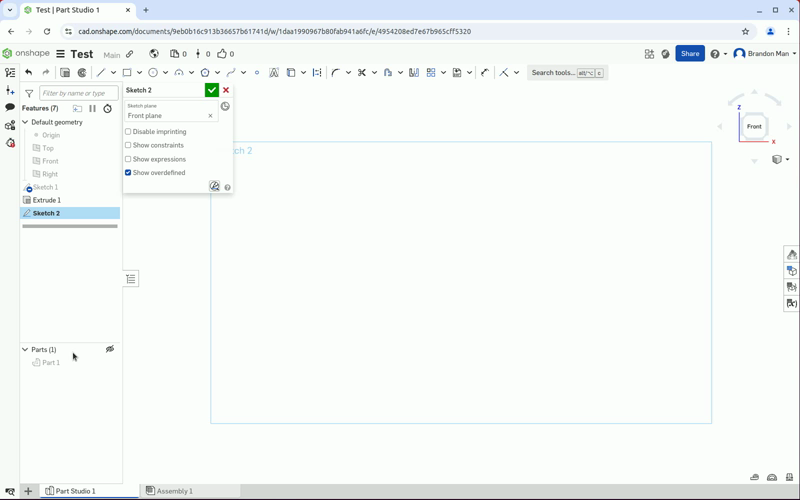
key(c)
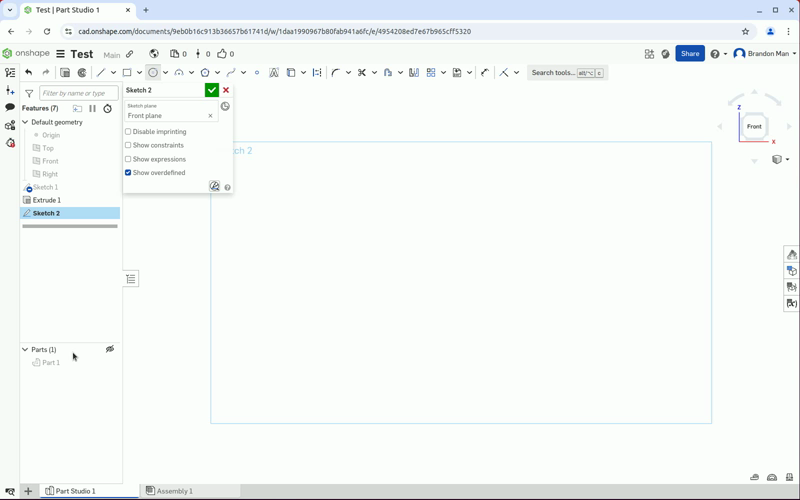
key_down(shift)
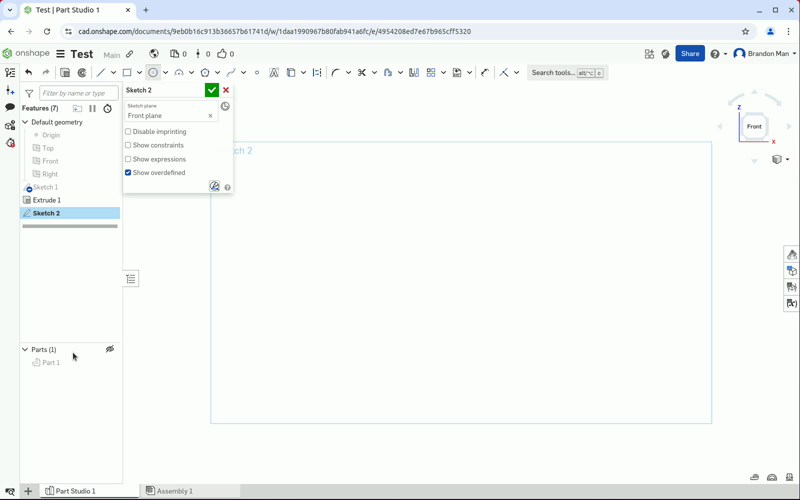
mouse_move(391, 282)
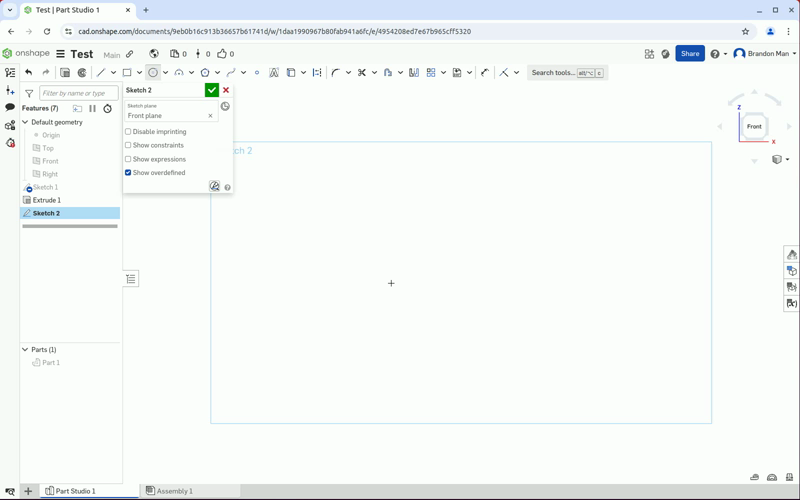
click(391, 282)
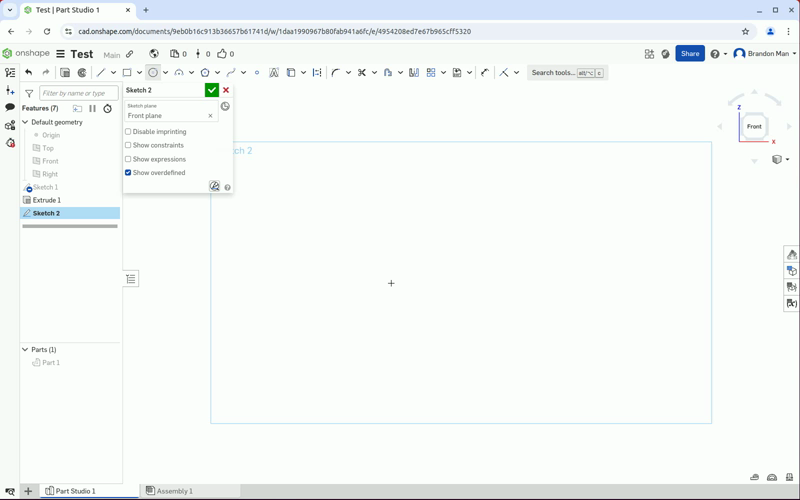
key_up(shift)
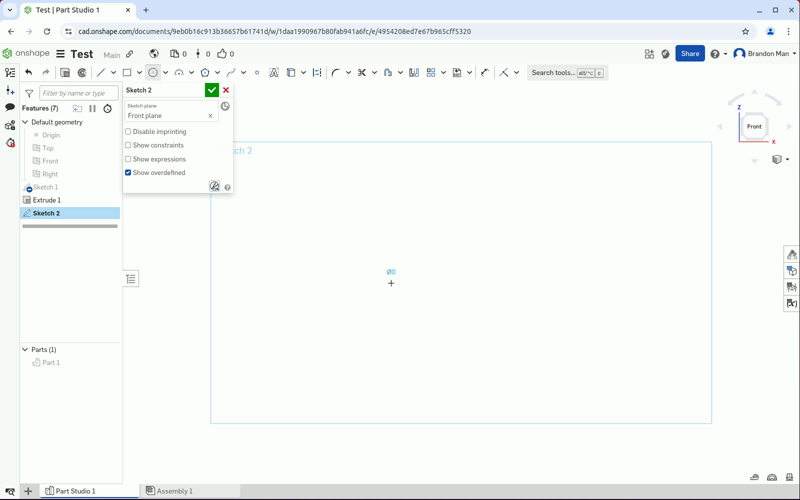
mouse_move(392, 282)
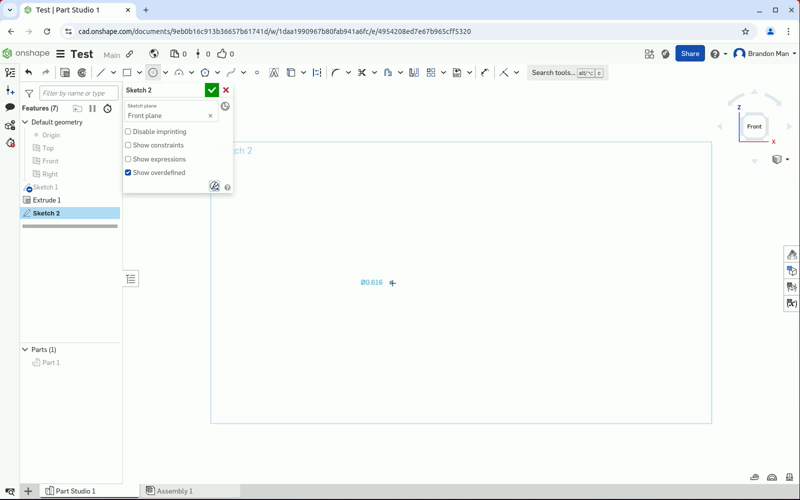
scroll(6)
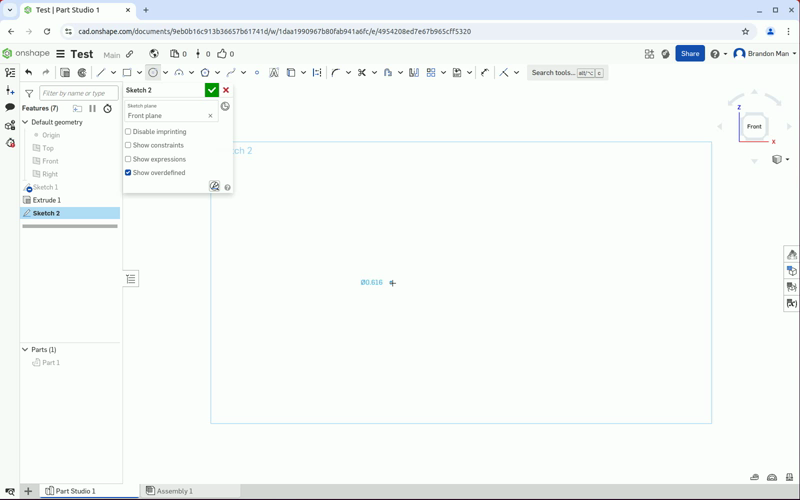
scroll(6)
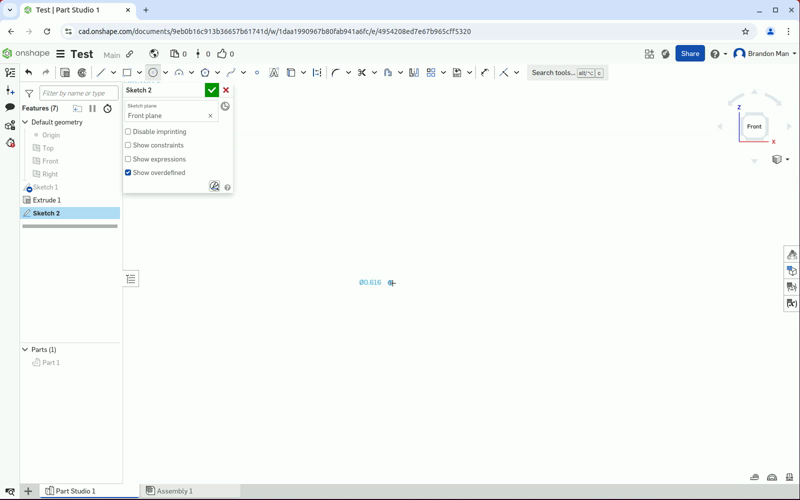
scroll(6)
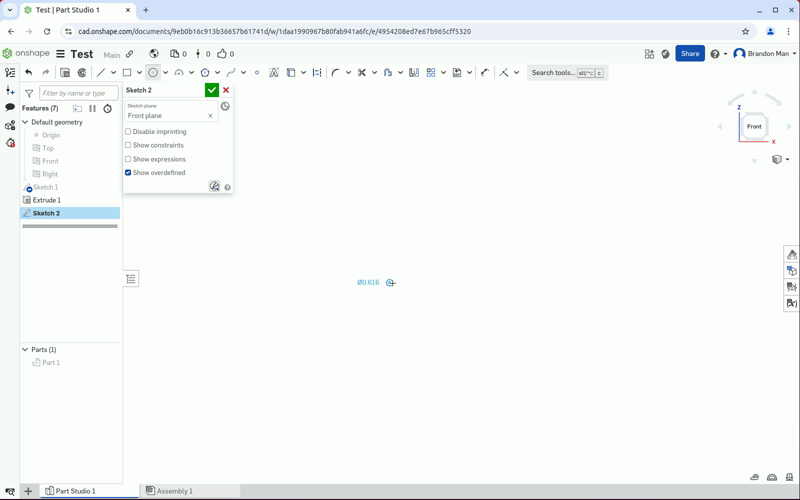
scroll(6)
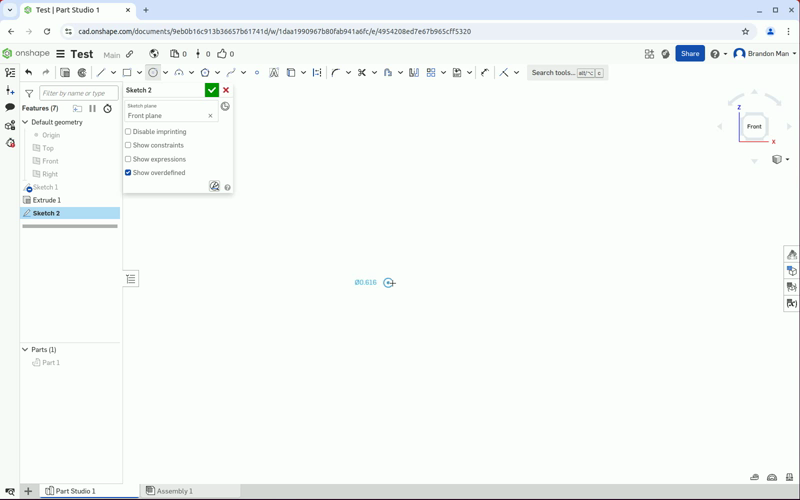
scroll(6)
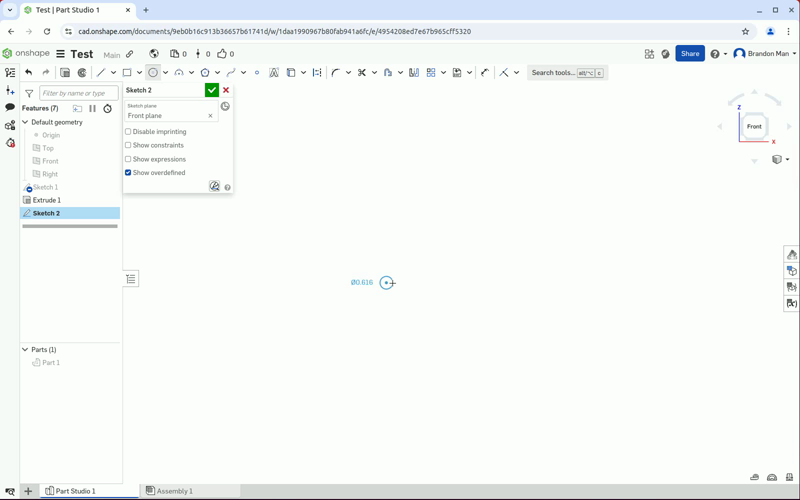
scroll(6)
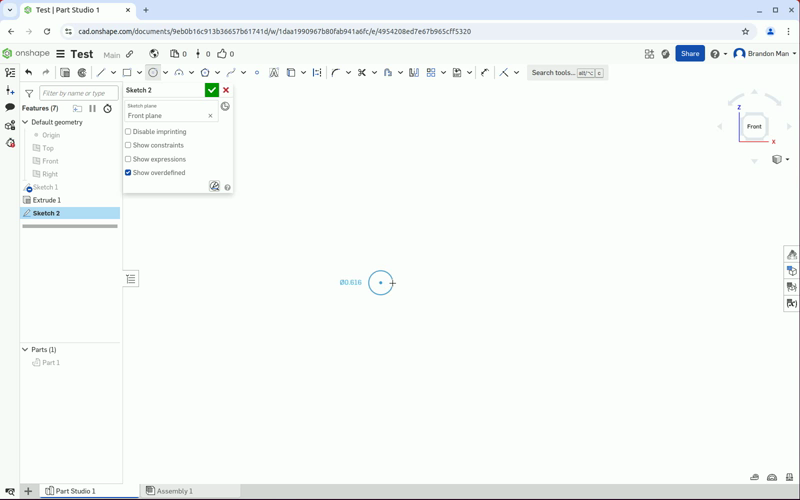
scroll(6)
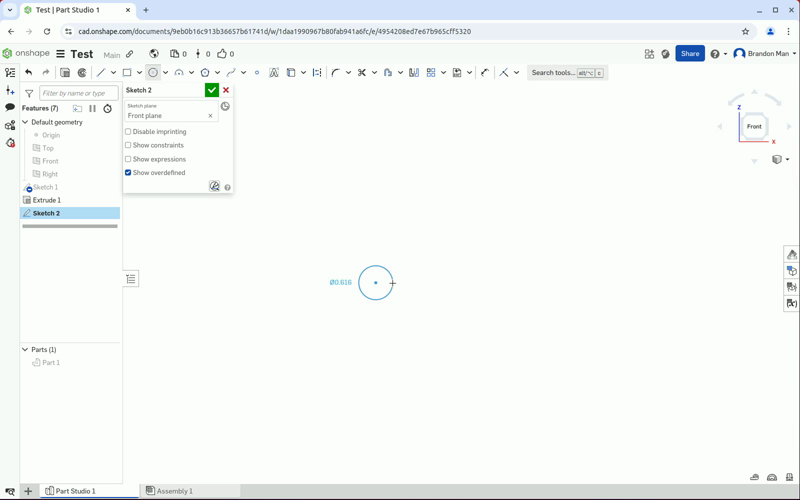
click(392, 282)
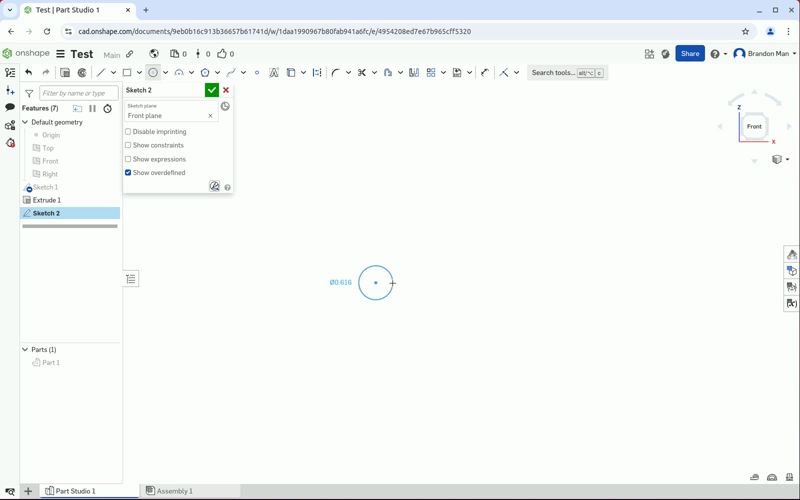
scroll(-6)
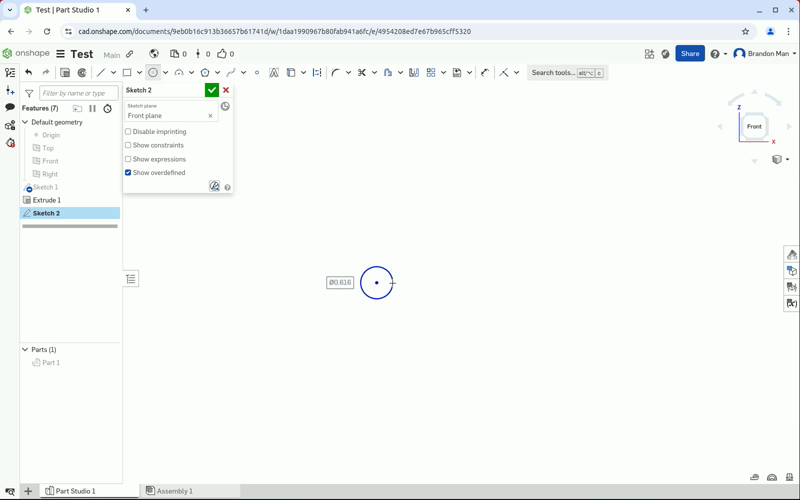
scroll(-6)
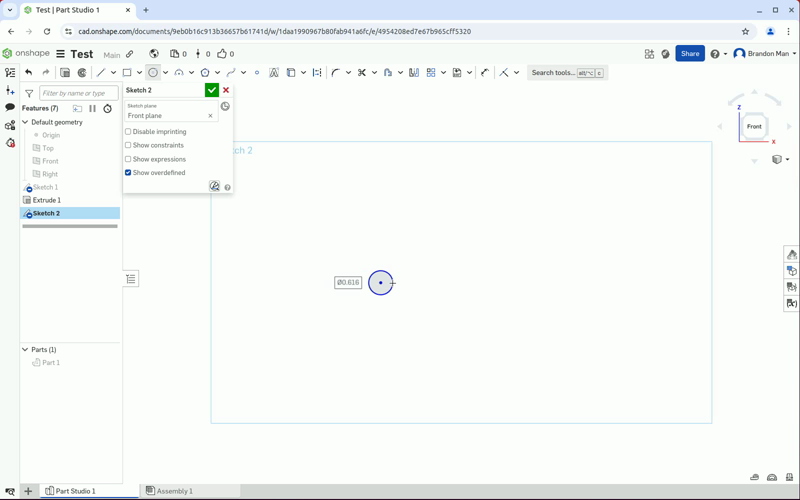
scroll(-6)
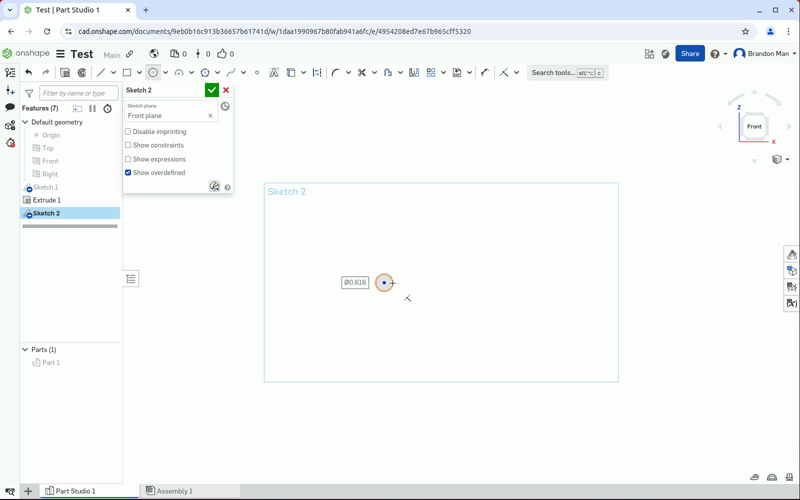
scroll(-6)
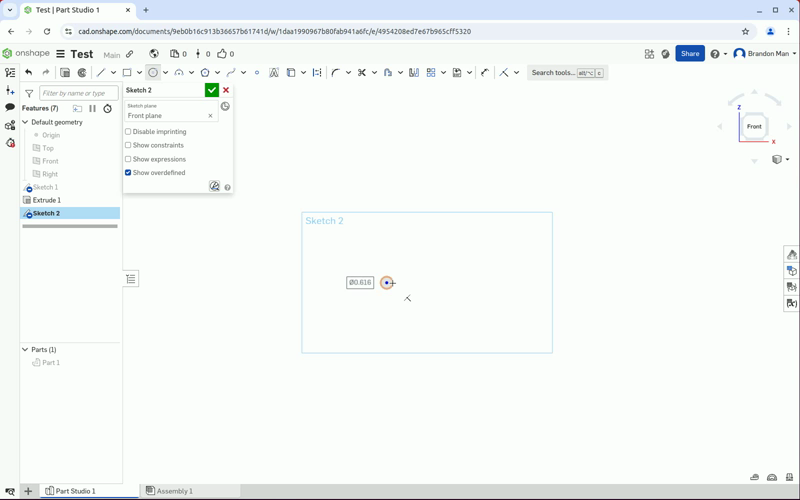
scroll(-6)
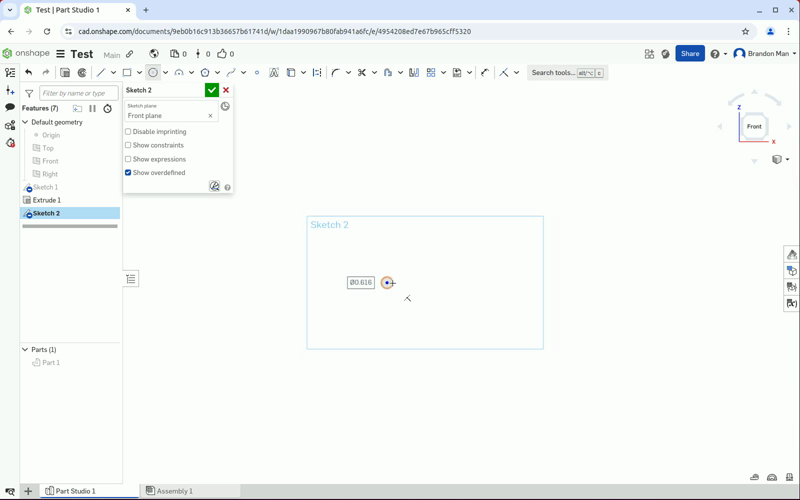
scroll(-6)
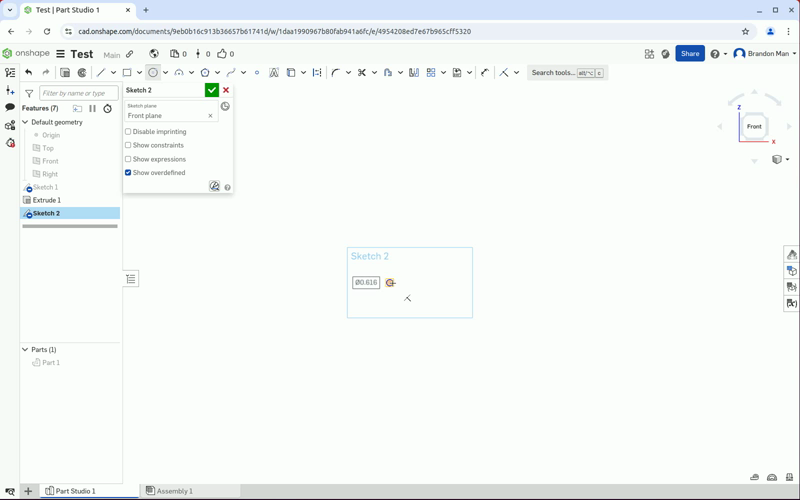
scroll(-6)
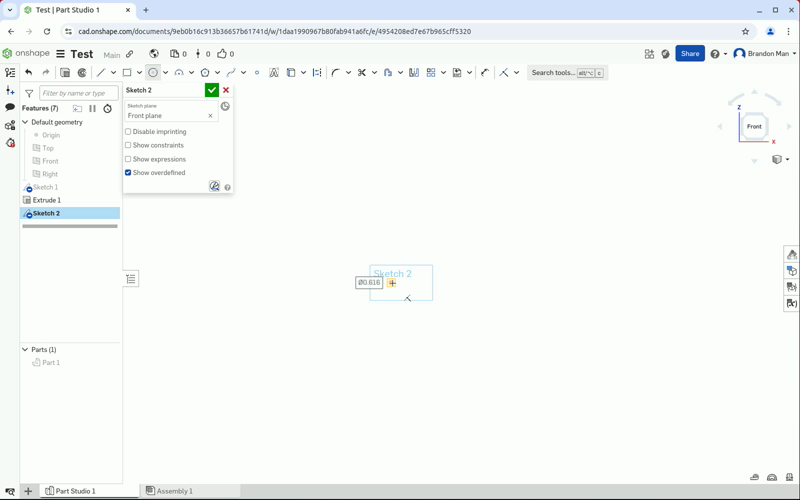
key(esc)
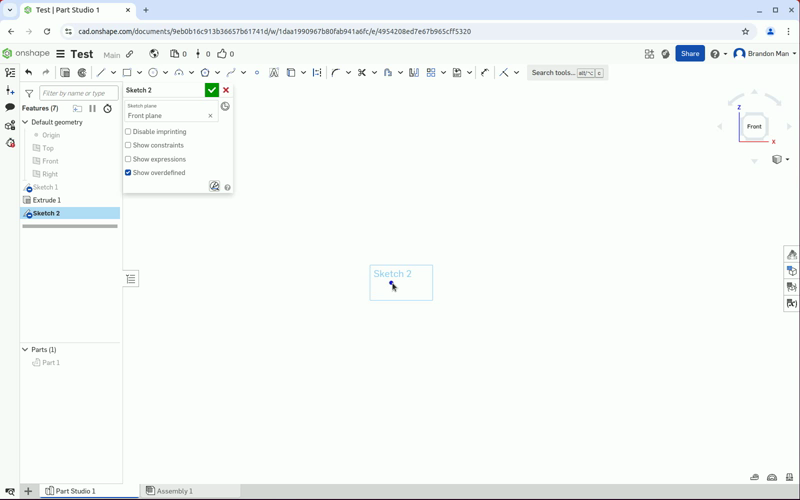
mouse_move(391, 283)
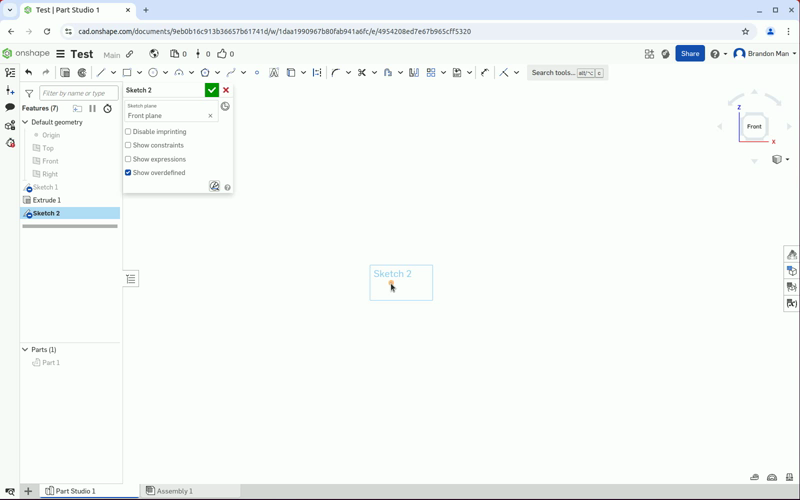
scroll(6)
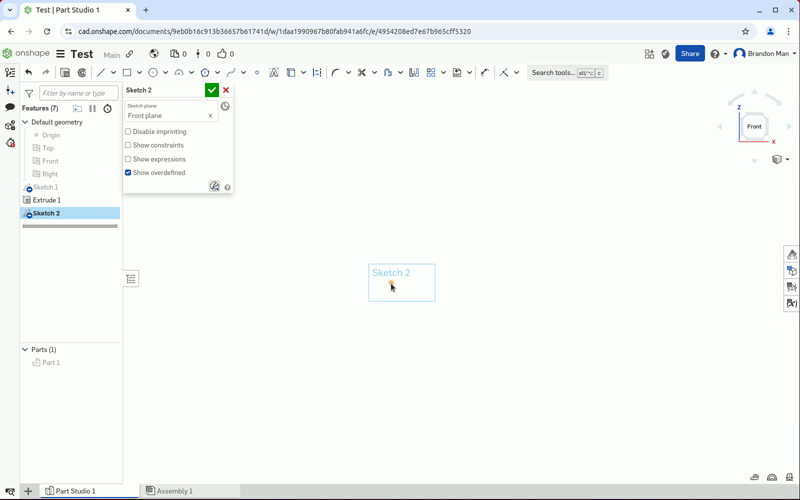
scroll(6)
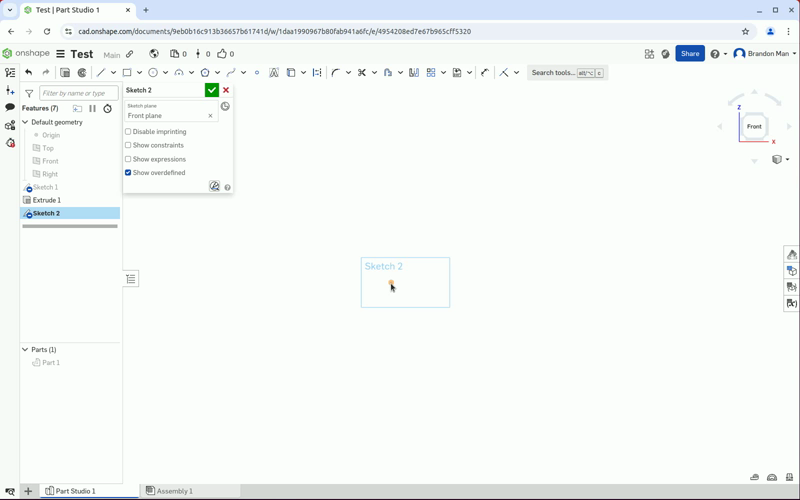
scroll(6)
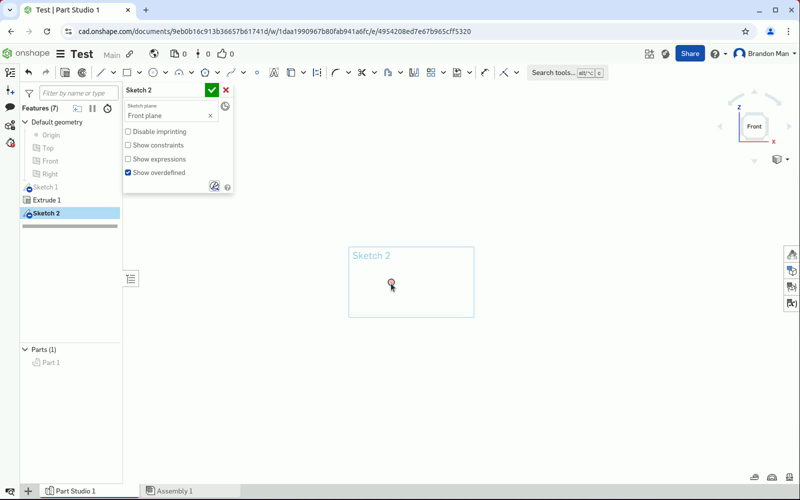
scroll(6)
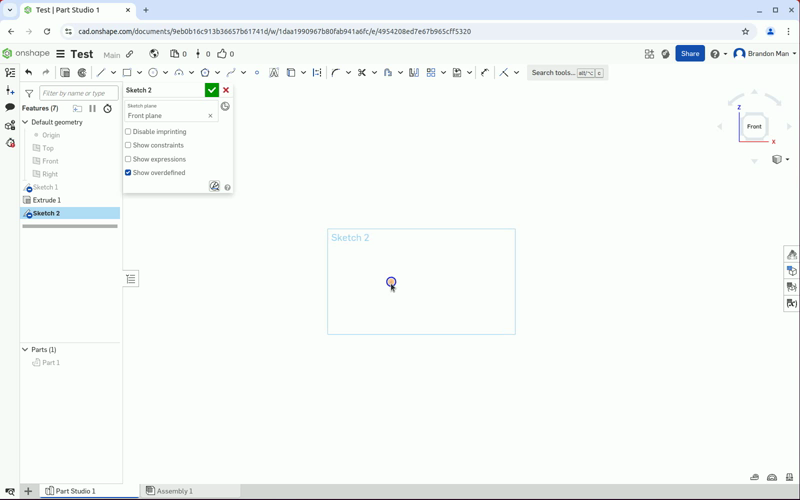
scroll(6)
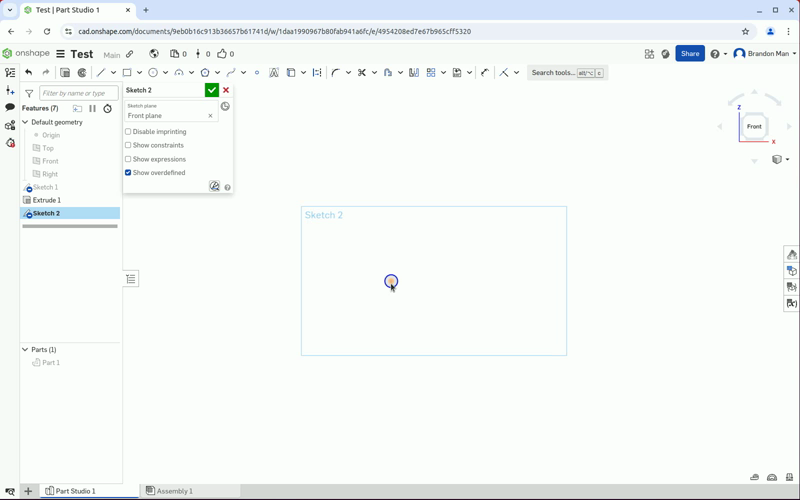
scroll(6)
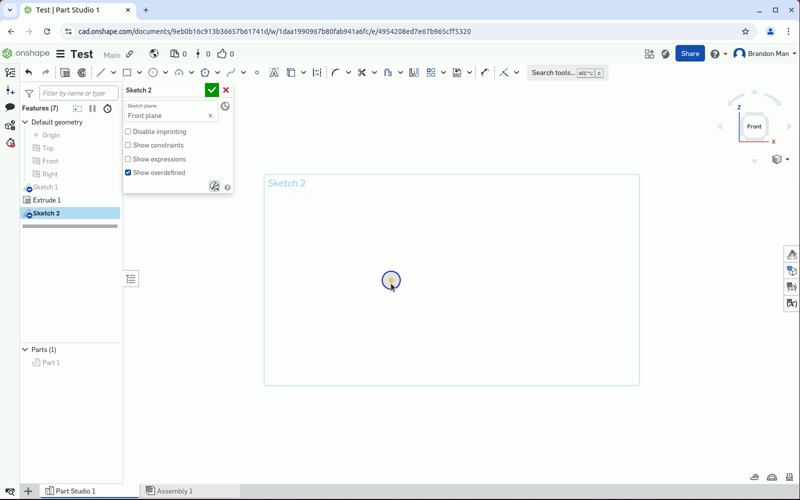
scroll(6)
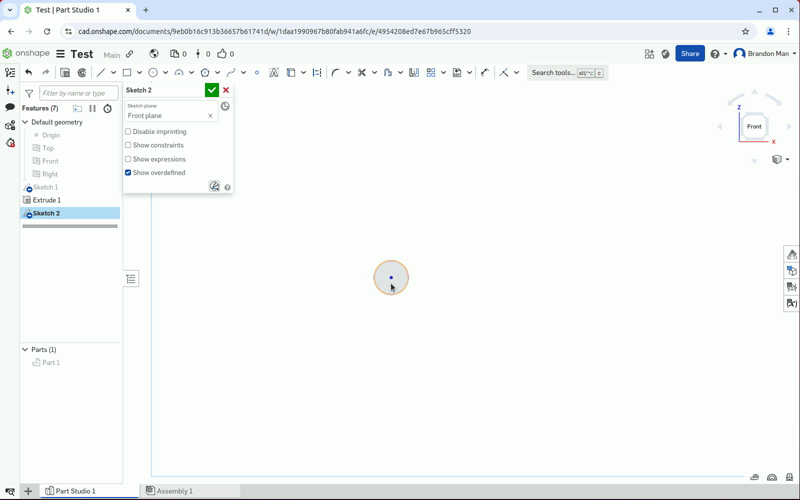
click(391, 283)
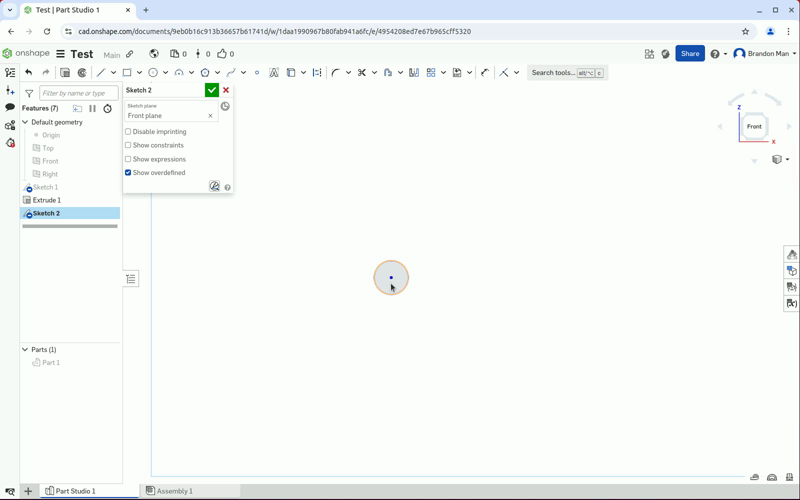
scroll(-6)
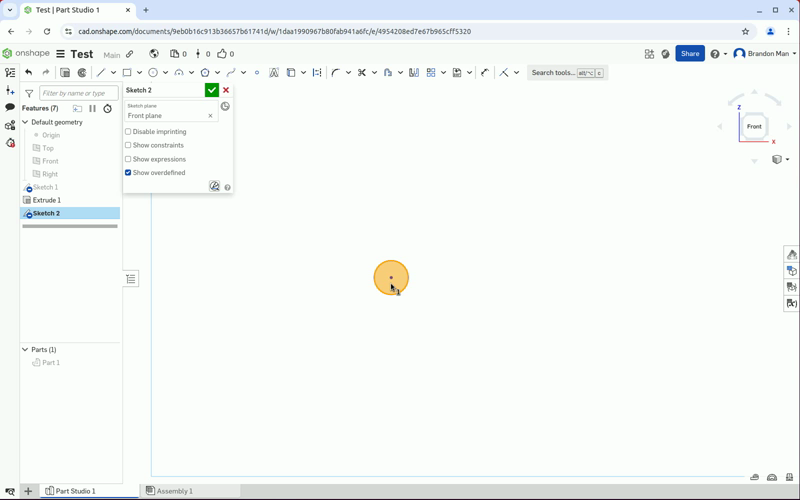
scroll(-6)
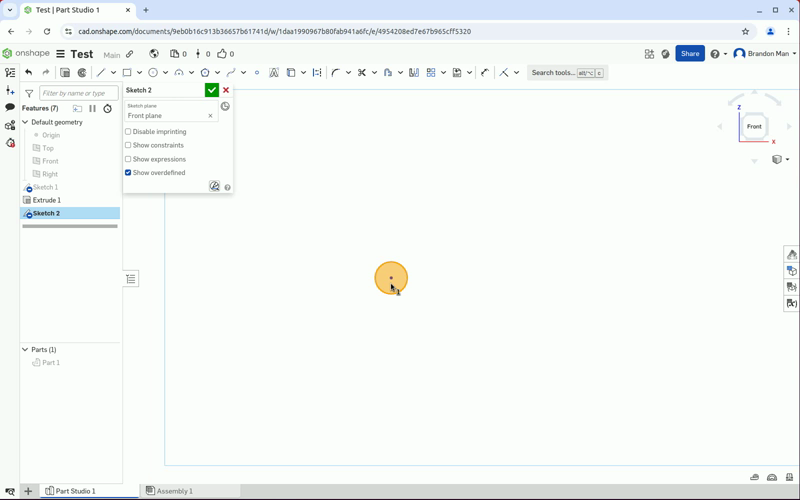
scroll(-6)
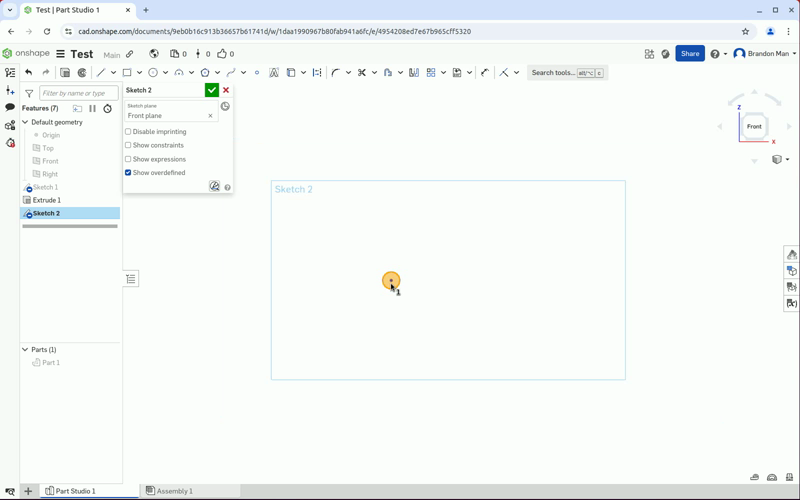
scroll(-6)
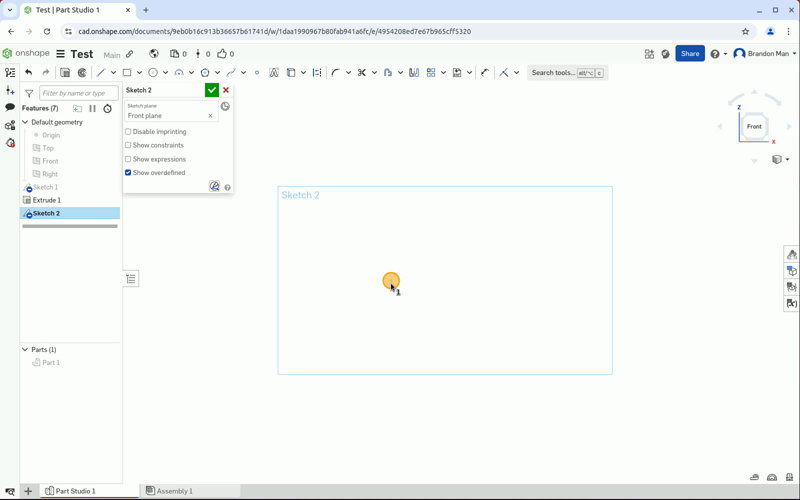
scroll(-6)
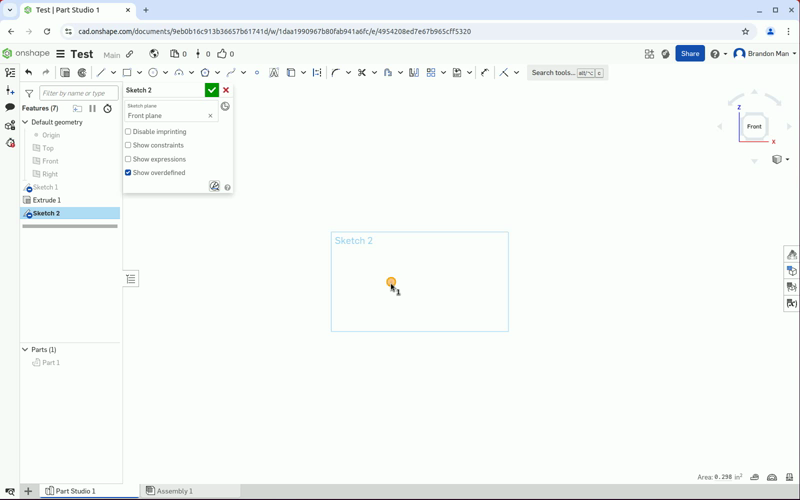
scroll(-6)
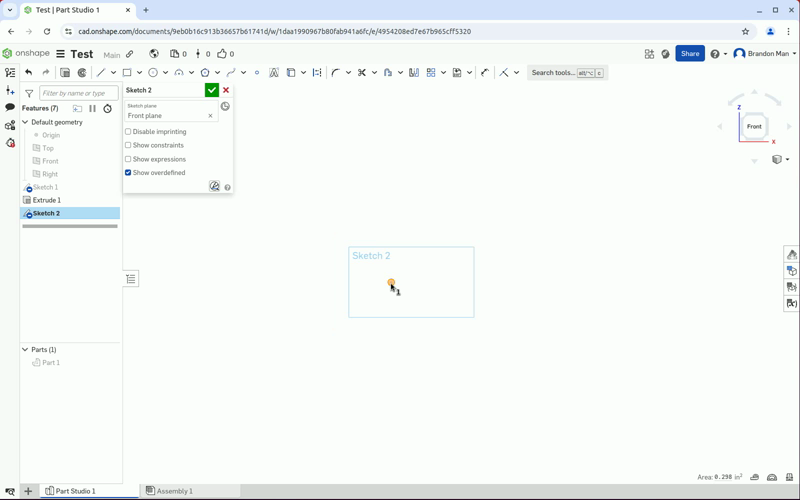
scroll(-6)
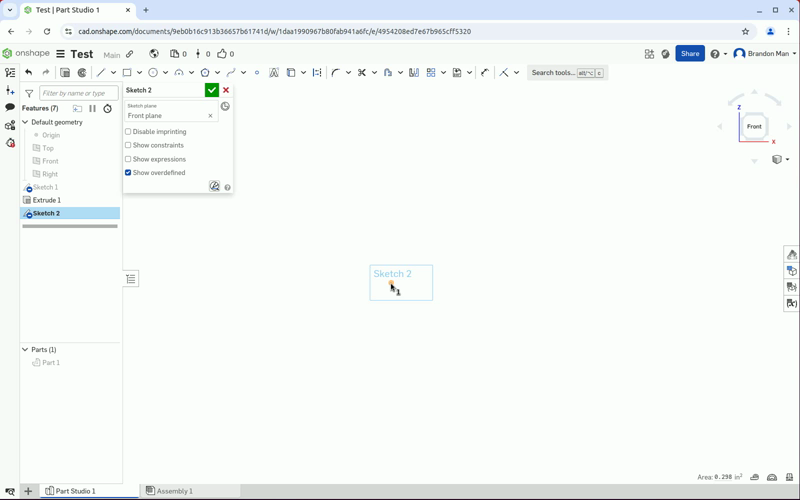
mouse_move(73, 352)
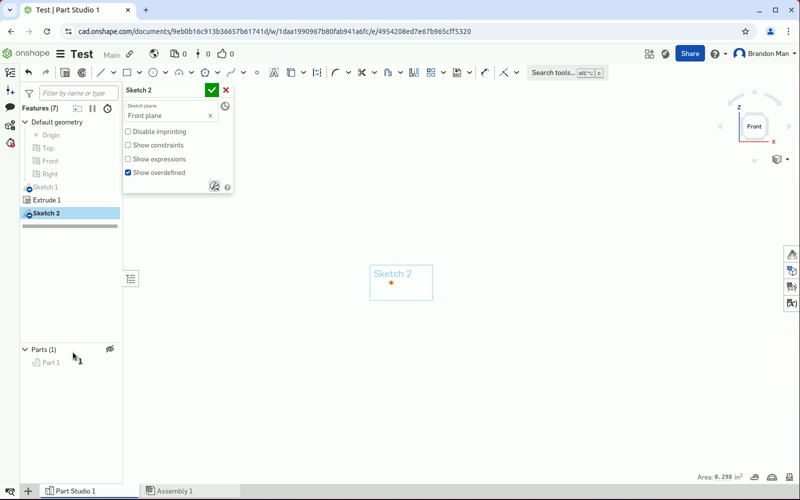
key(shift+y)
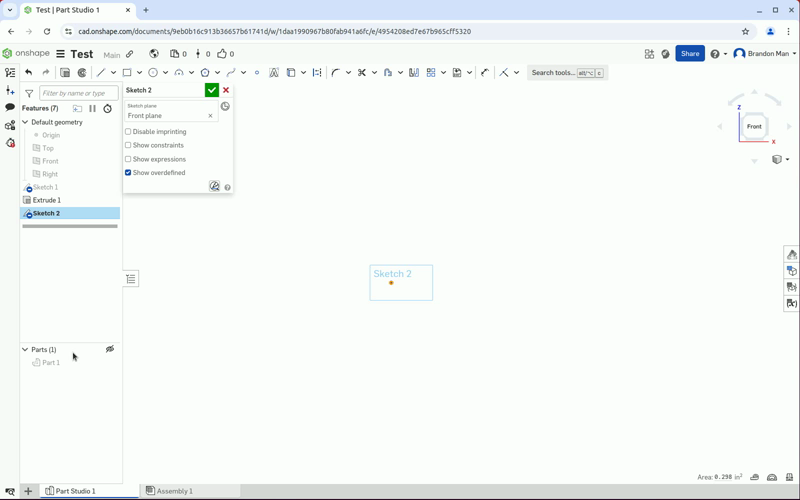
key(shift+e)
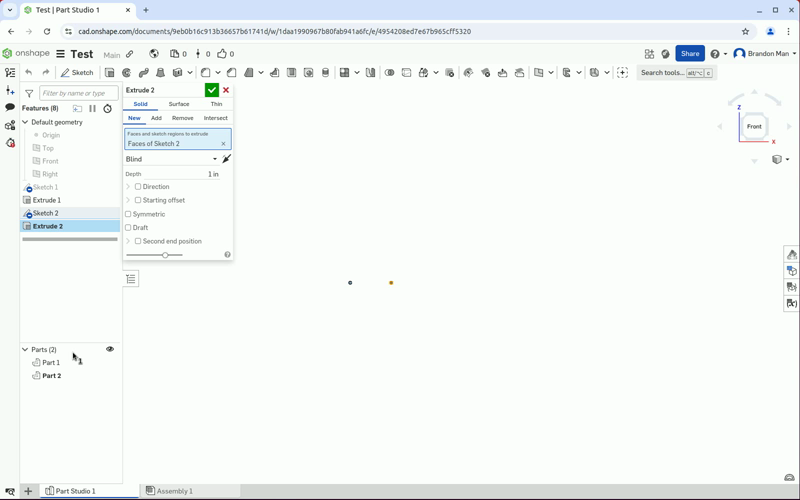
mouse_move(143, 106)
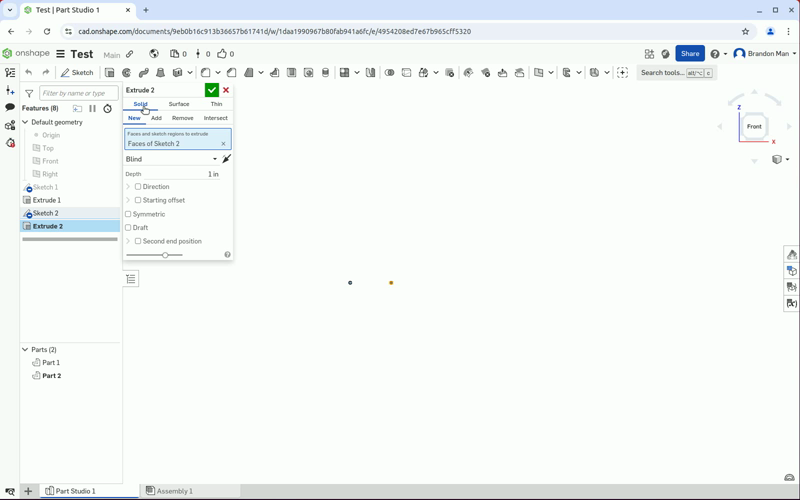
click(143, 106)
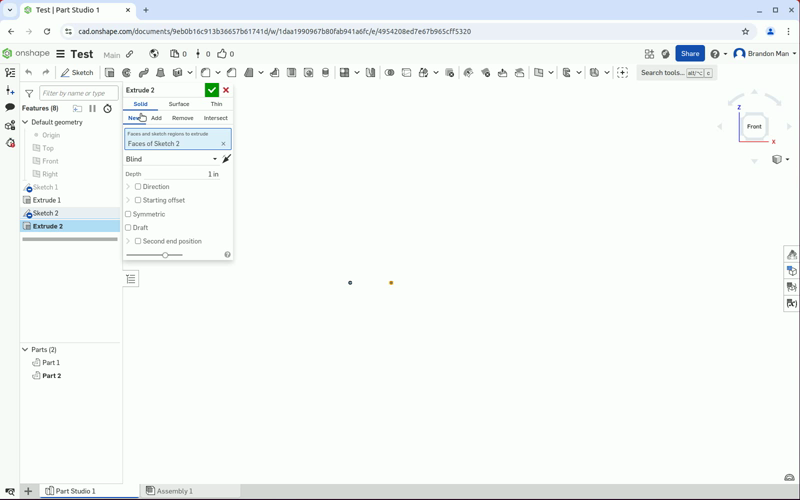
mouse_move(137, 120)
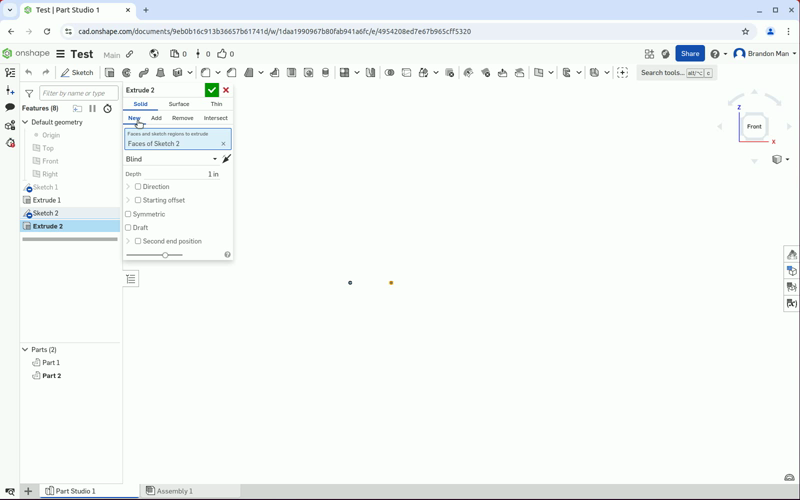
click(137, 120)
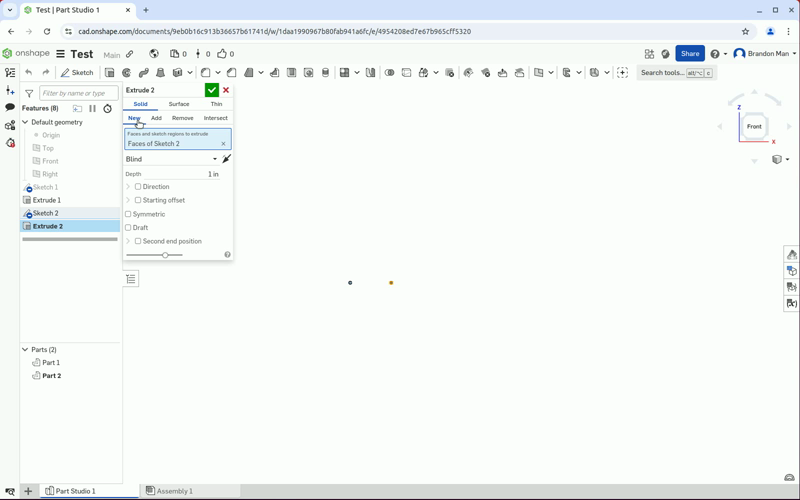
key(tab, 4)
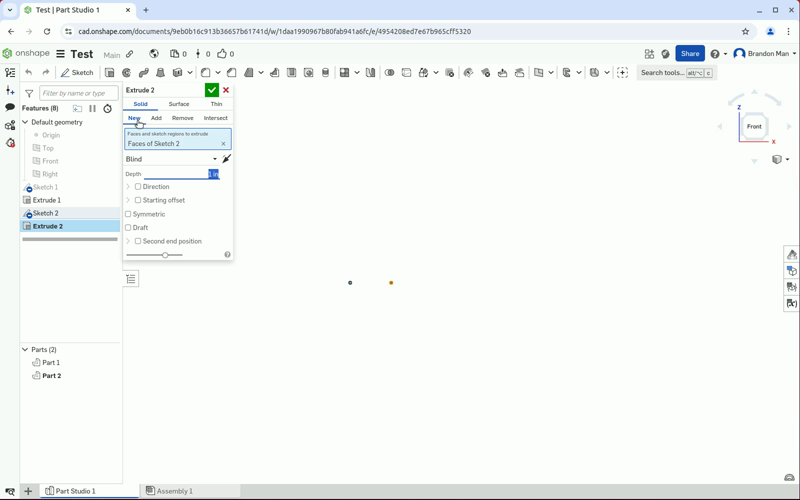
text(0.241)
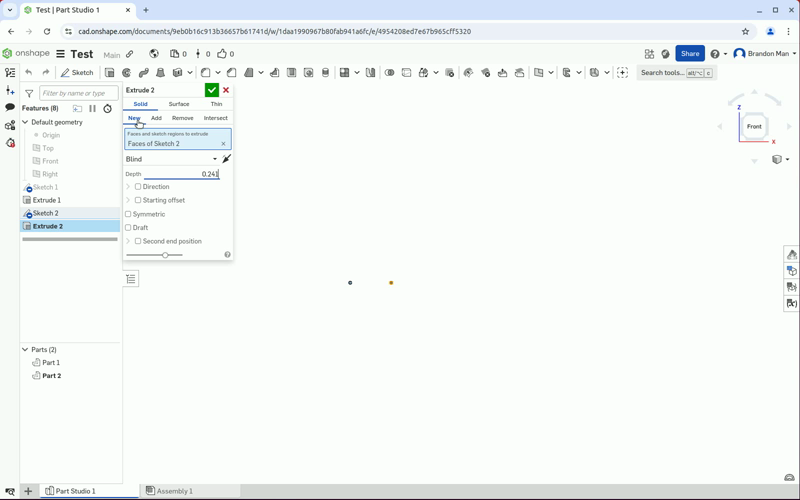
key(enter)
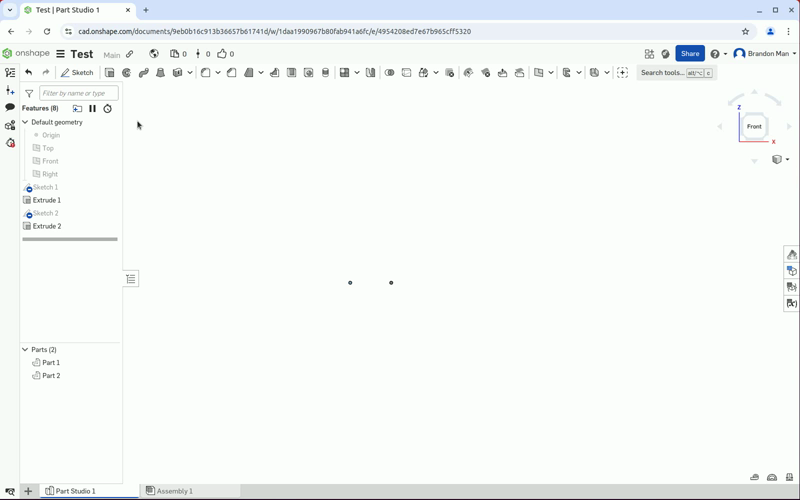
key(shift+h)
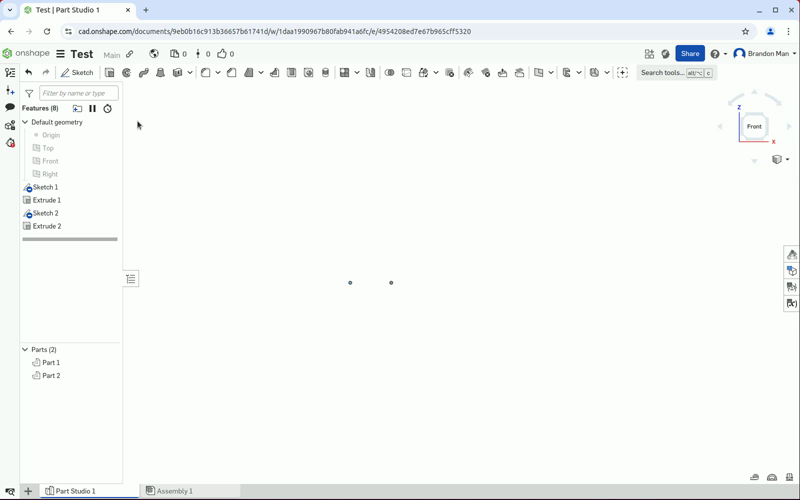
key(shift+h)
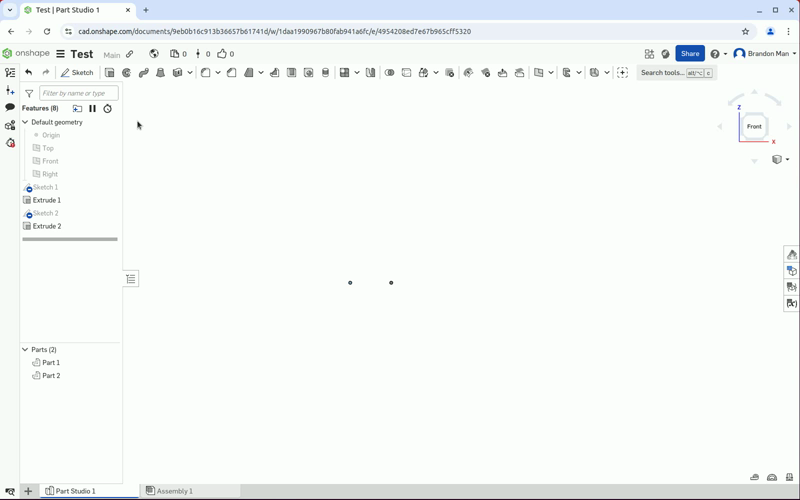
mouse_move(73, 189)
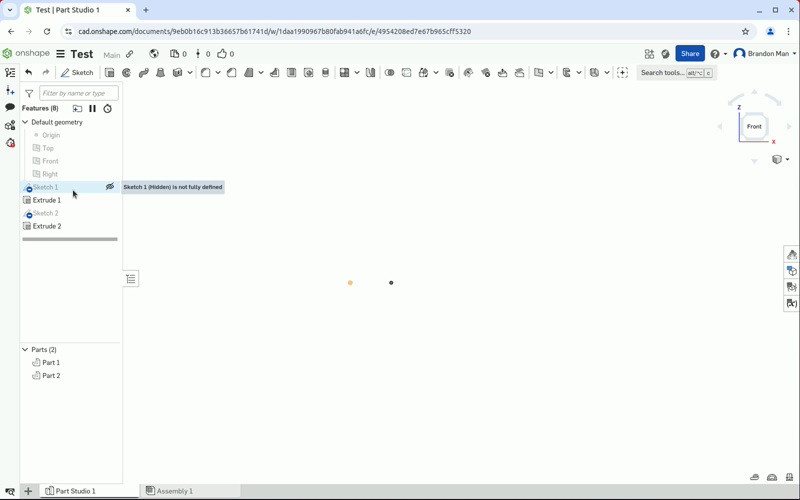
click(73, 189)
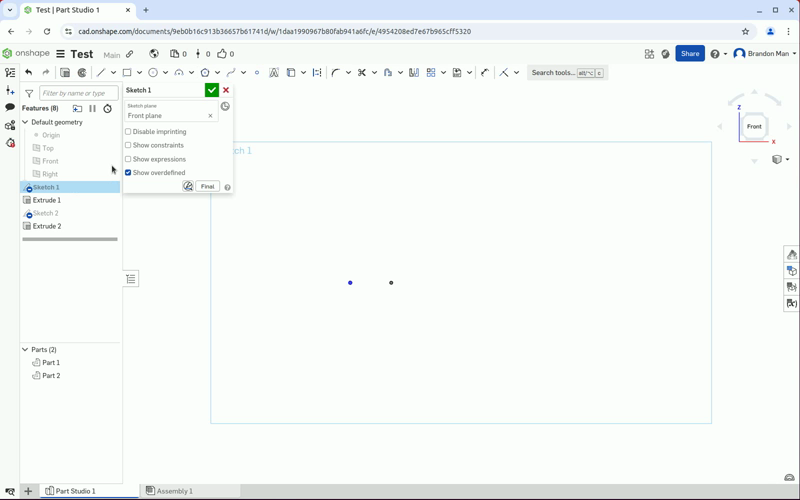
mouse_move(229, 92)
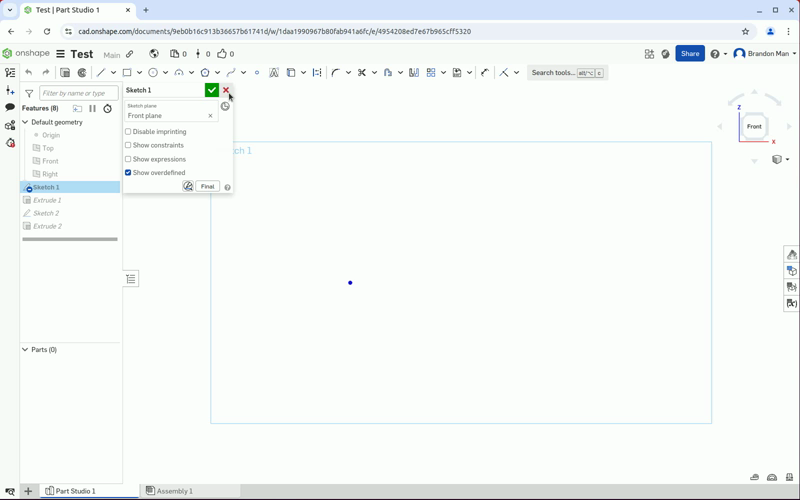
click(229, 92)
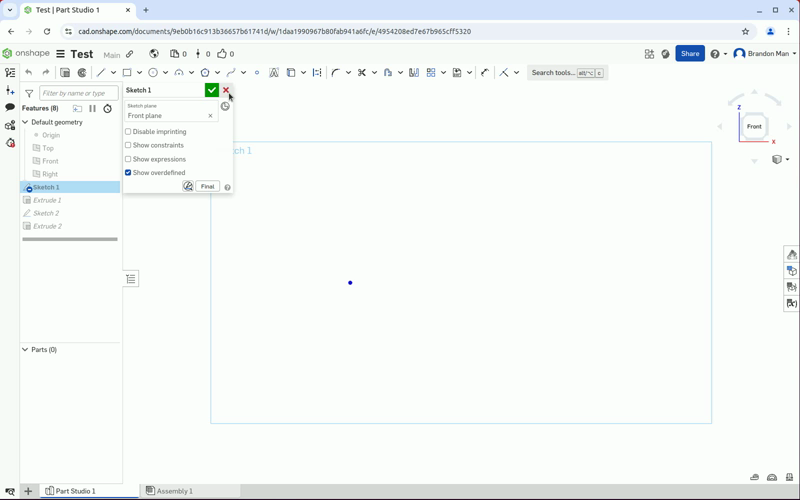
key(shift+s)
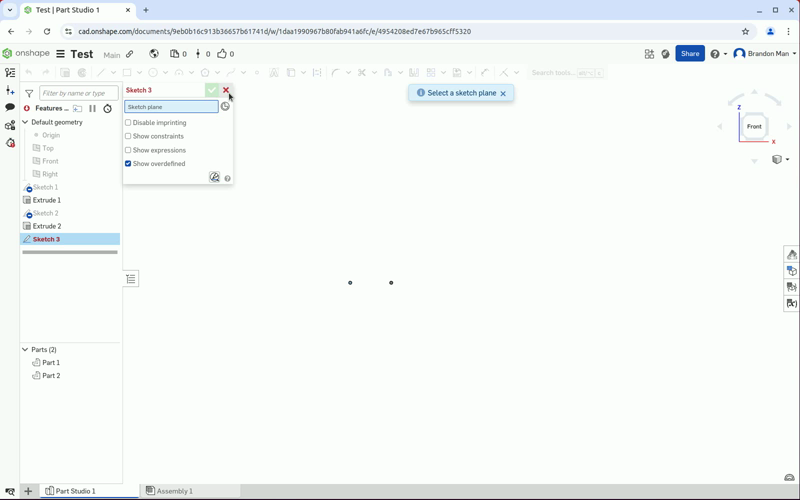
mouse_move(73, 163)
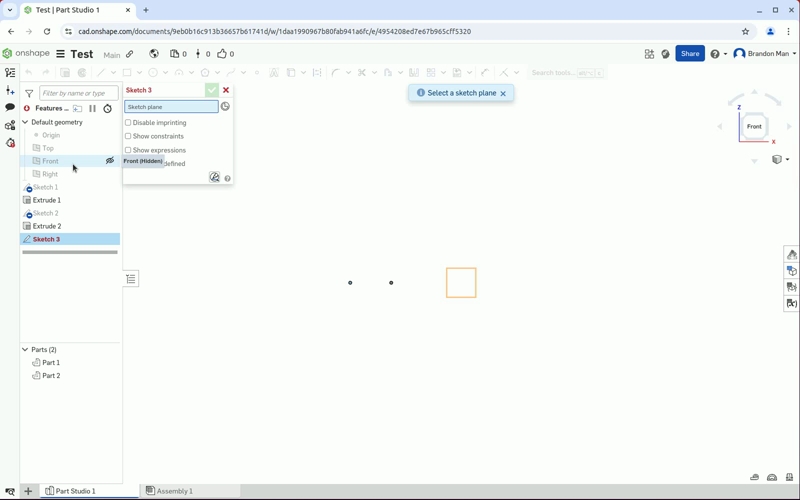
click(73, 163)
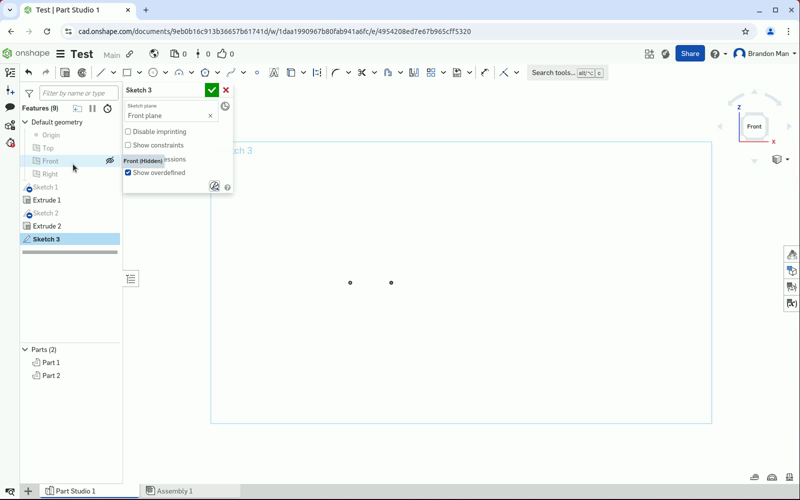
mouse_move(73, 352)
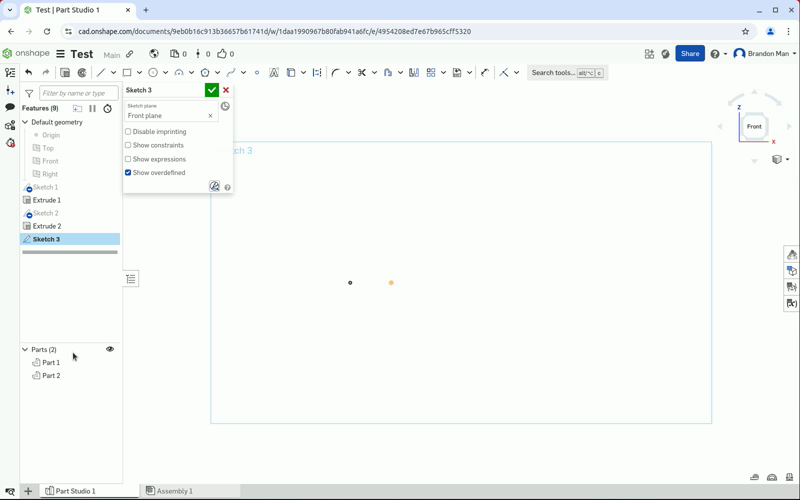
key(y)
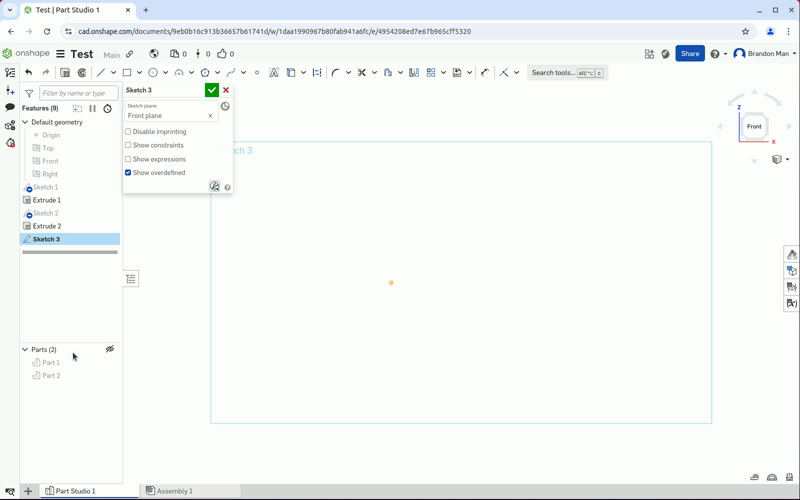
key(c)
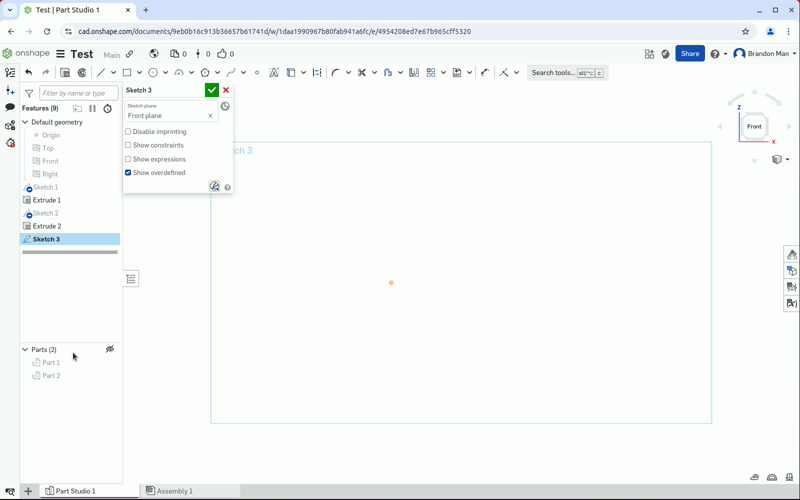
key_down(shift)
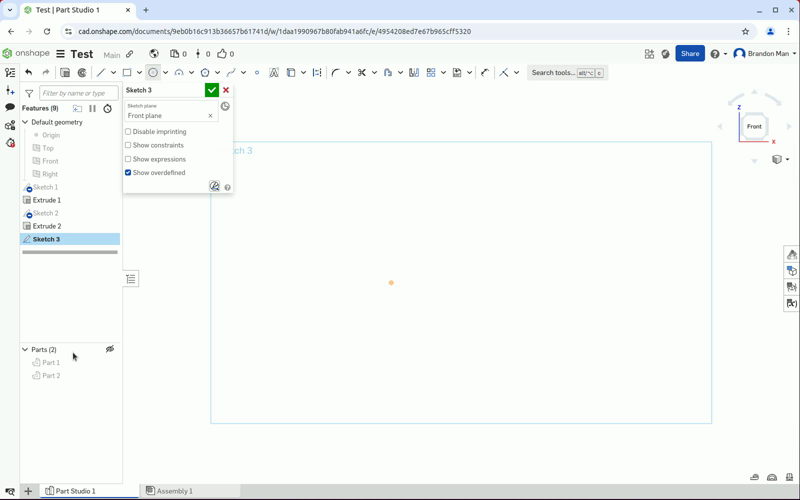
mouse_move(391, 340)
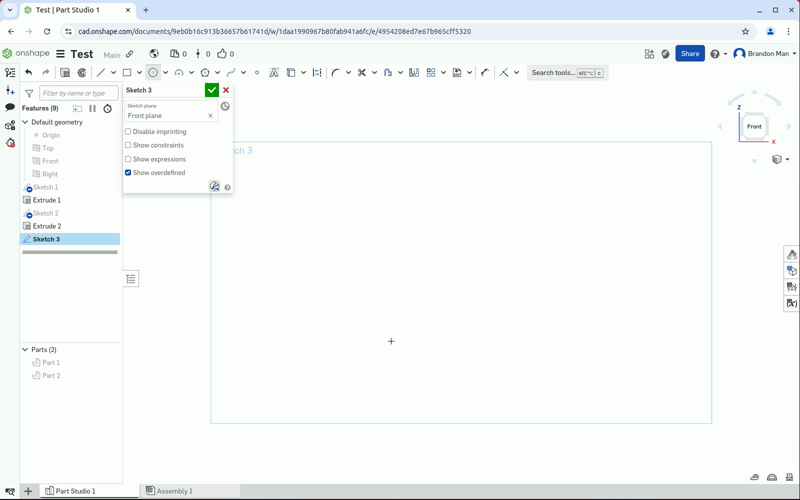
click(391, 340)
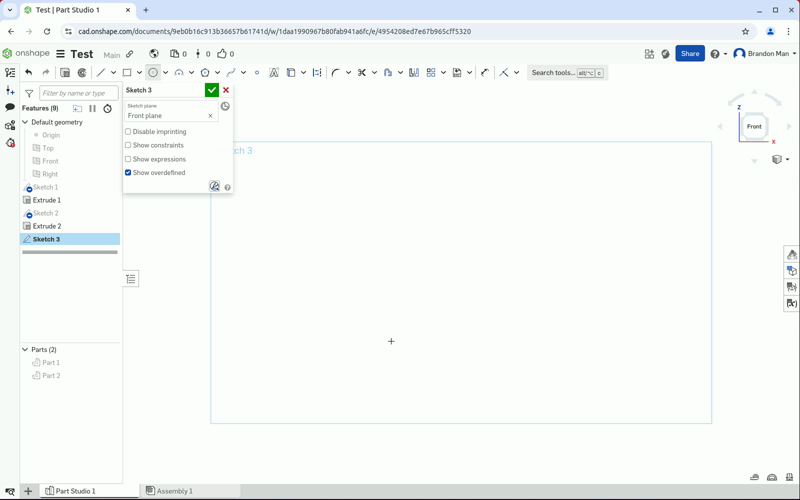
key_up(shift)
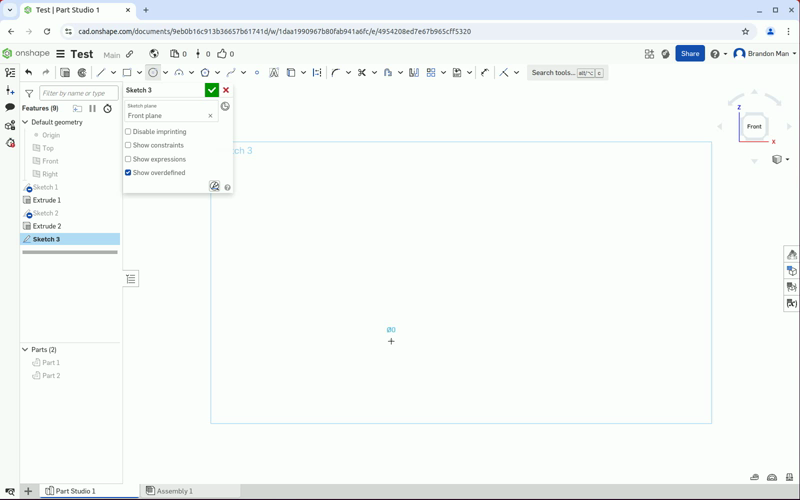
mouse_move(392, 340)
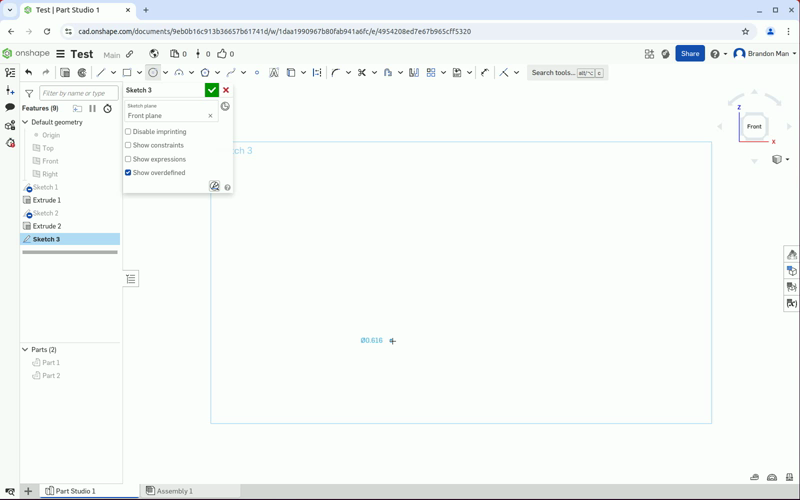
scroll(6)
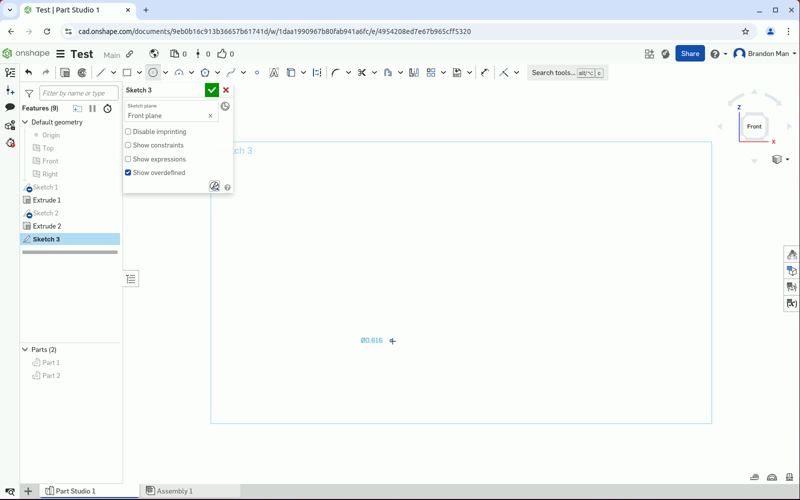
scroll(6)
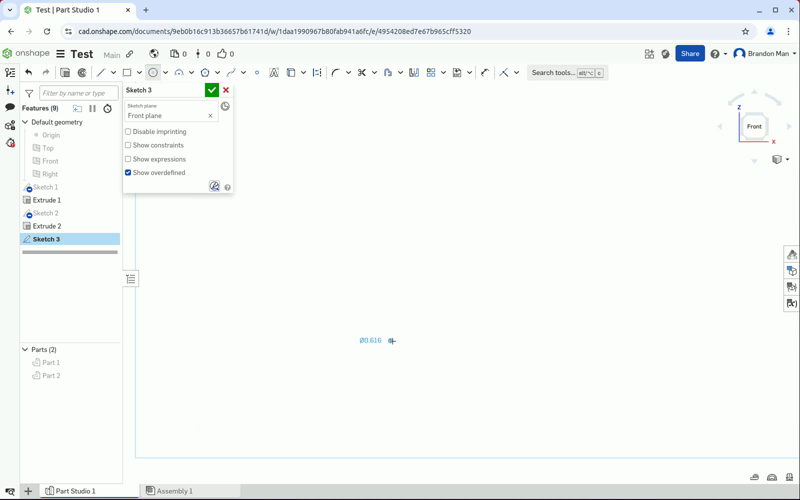
scroll(6)
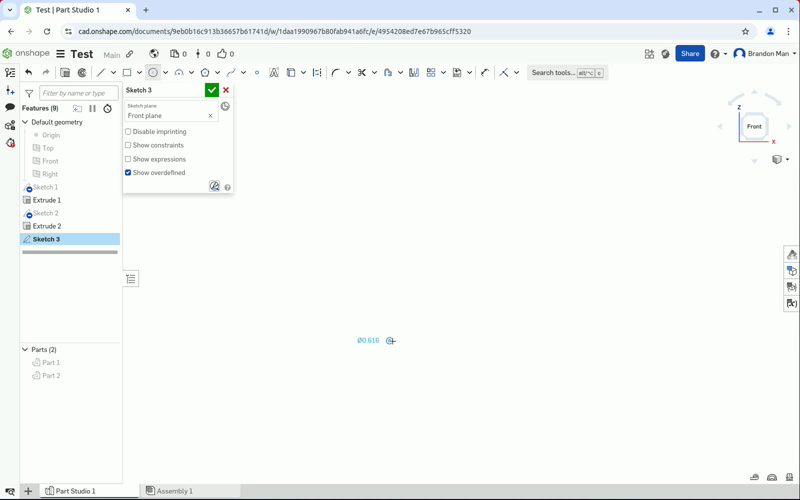
scroll(6)
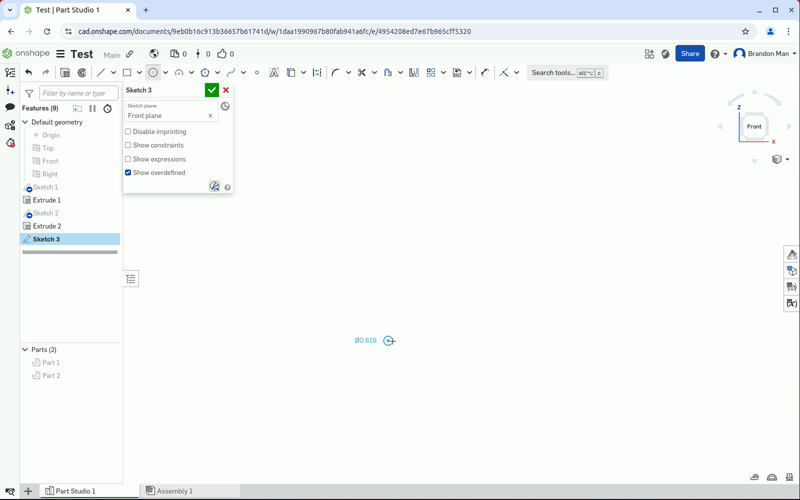
scroll(6)
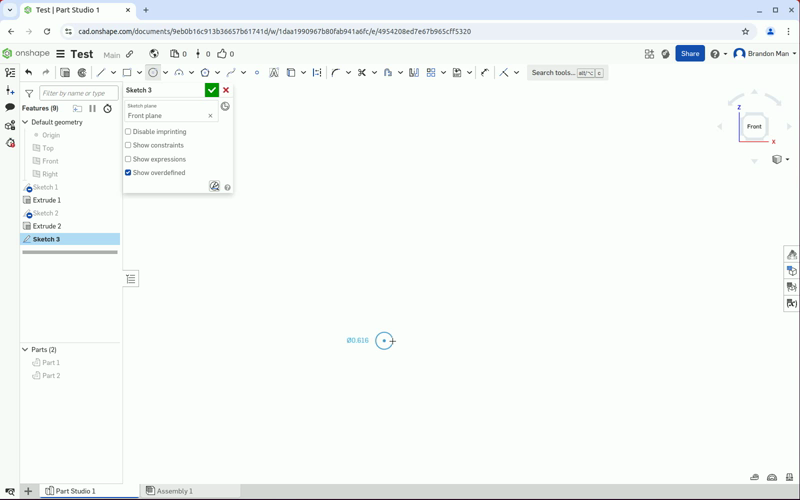
scroll(6)
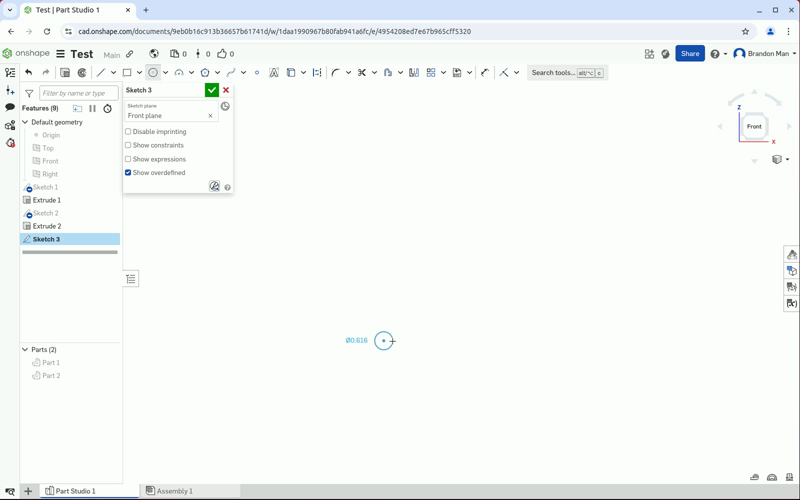
scroll(6)
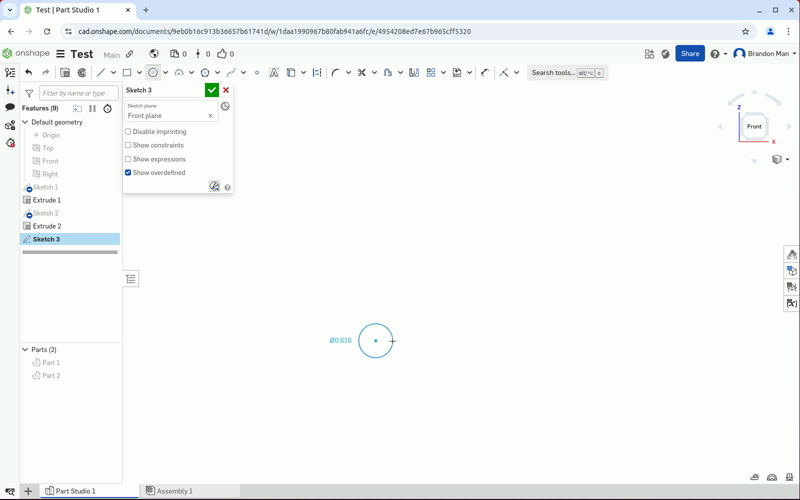
click(392, 340)
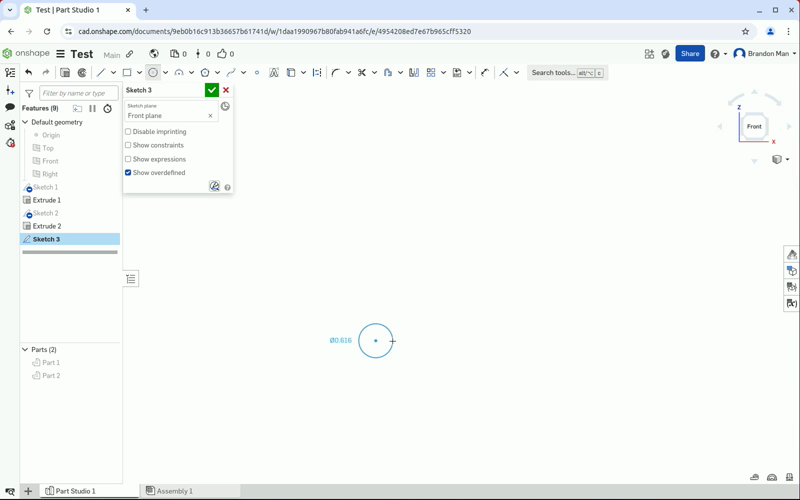
scroll(-6)
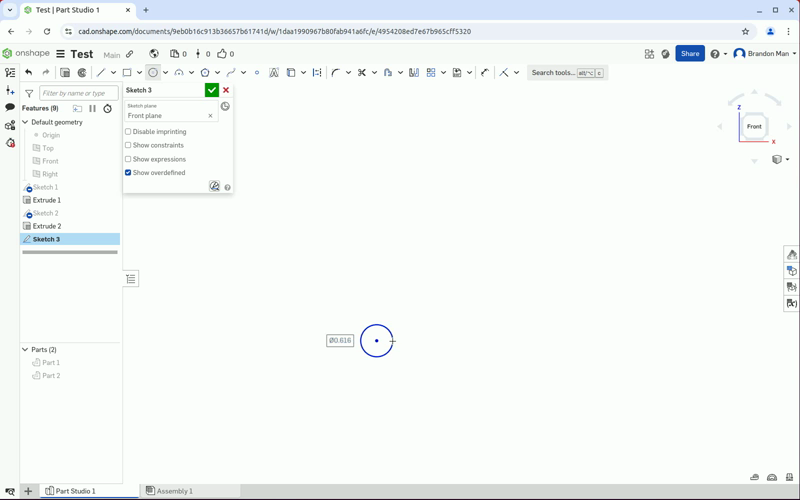
scroll(-6)
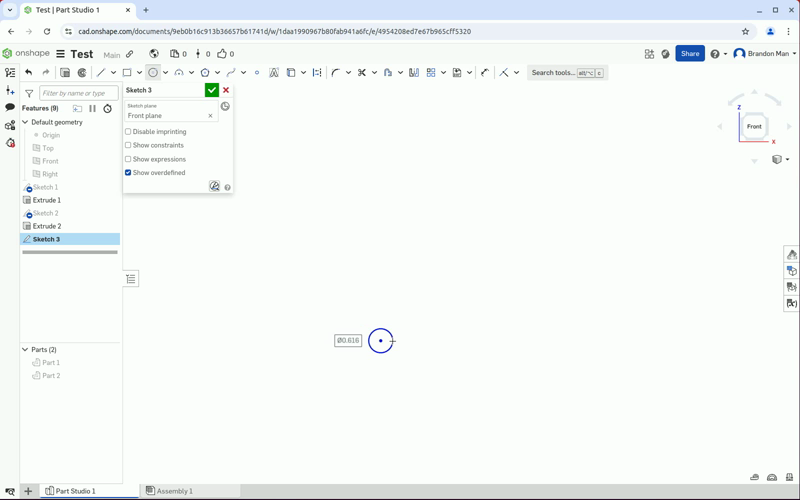
scroll(-6)
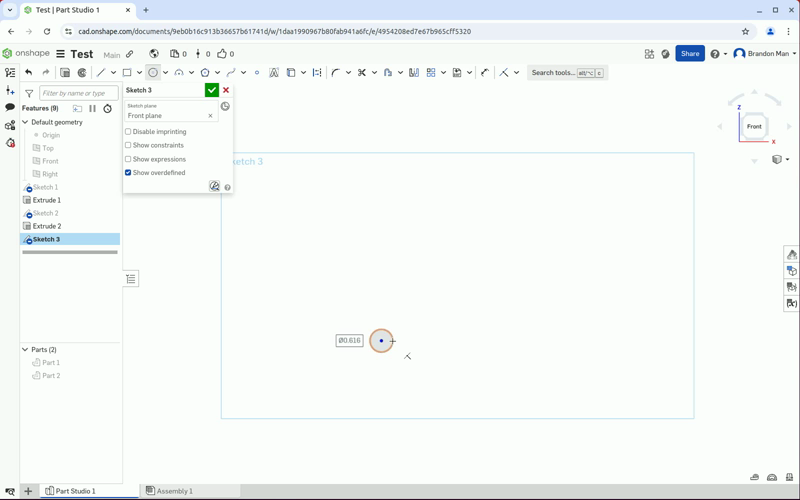
scroll(-6)
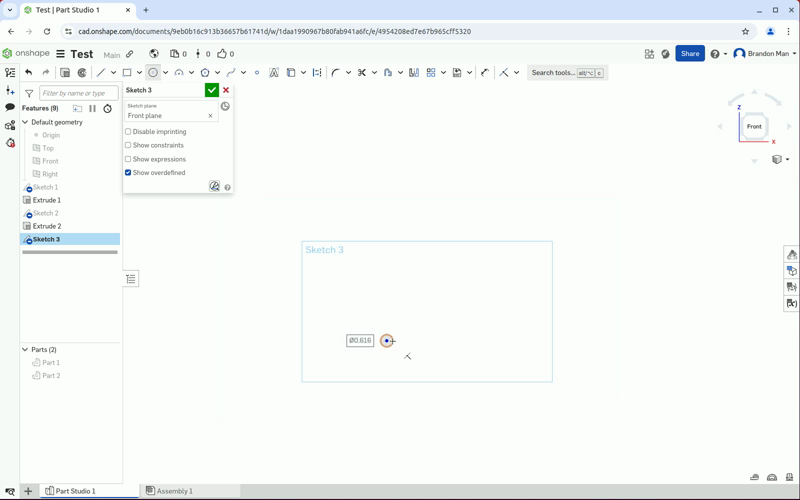
scroll(-6)
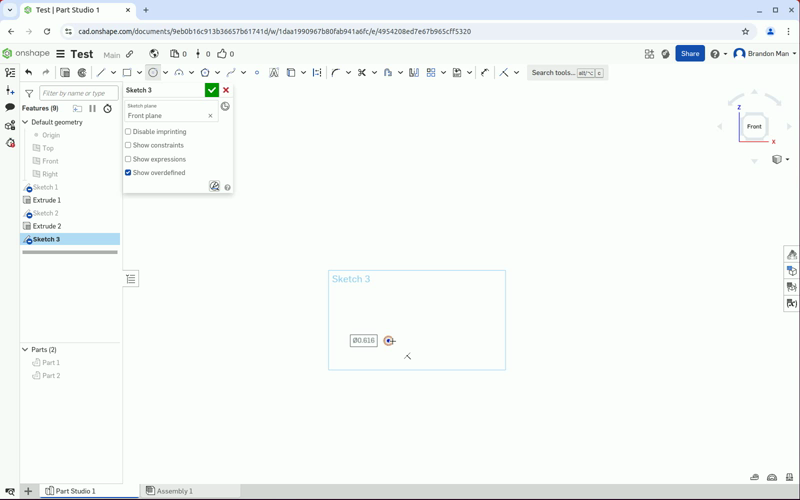
scroll(-6)
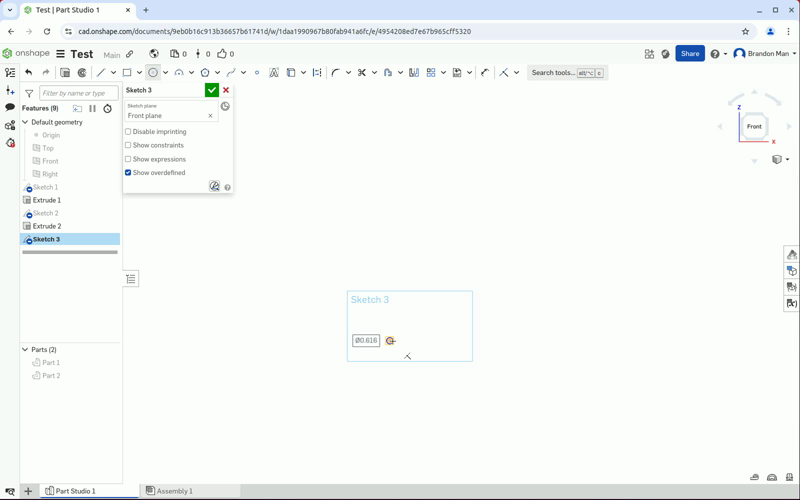
scroll(-6)
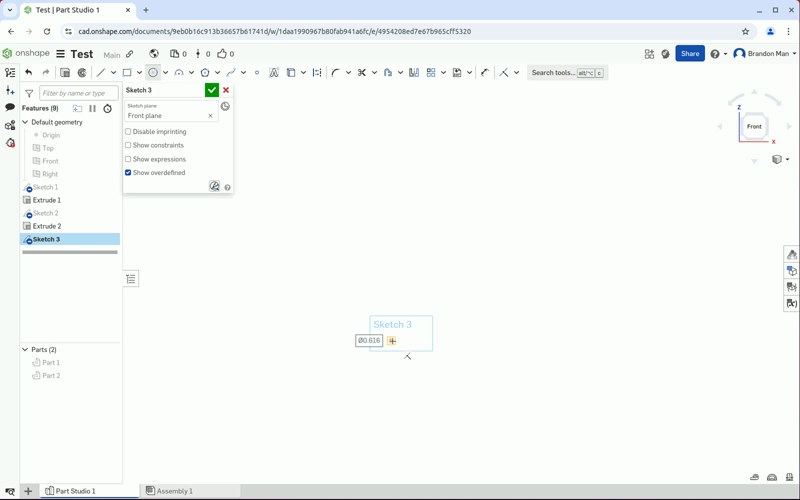
key(esc)
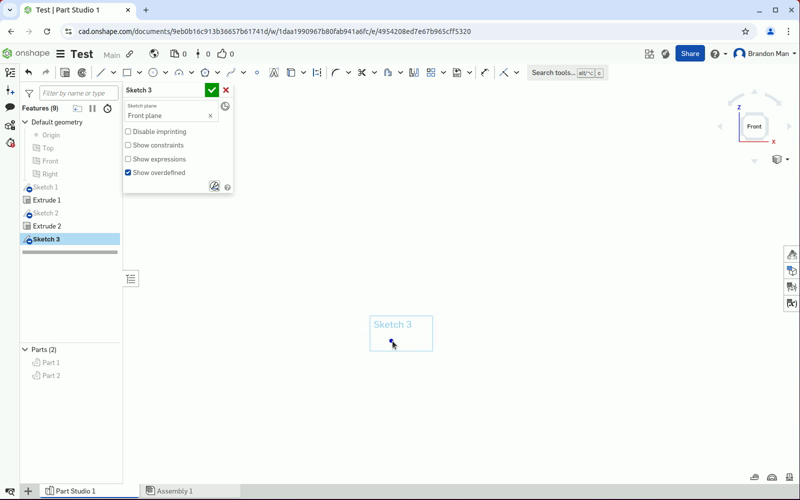
mouse_move(391, 341)
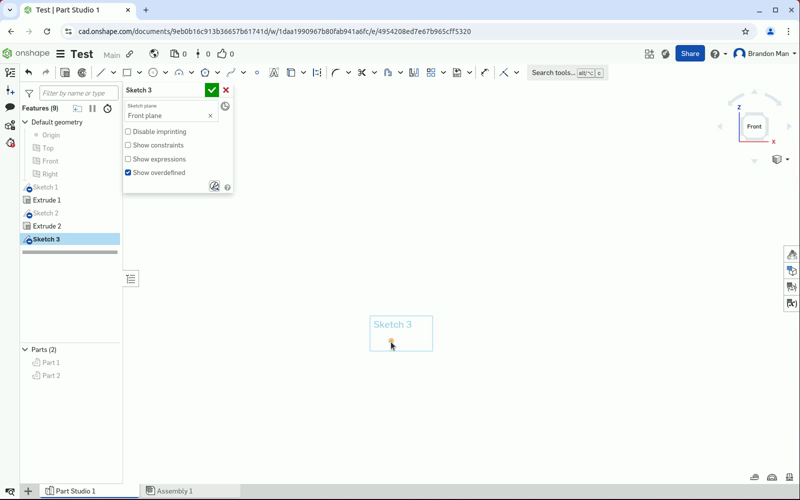
scroll(6)
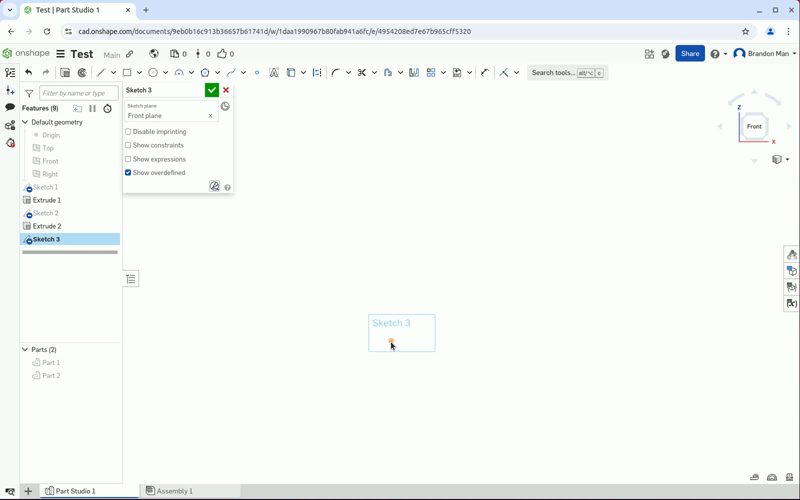
scroll(6)
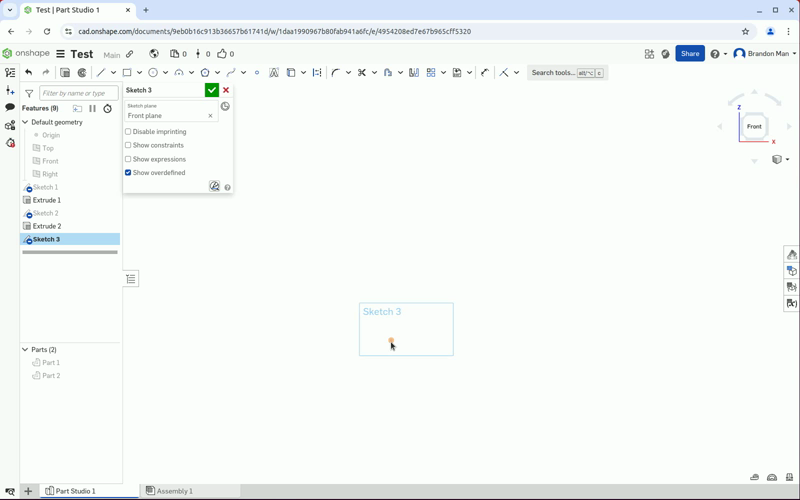
scroll(6)
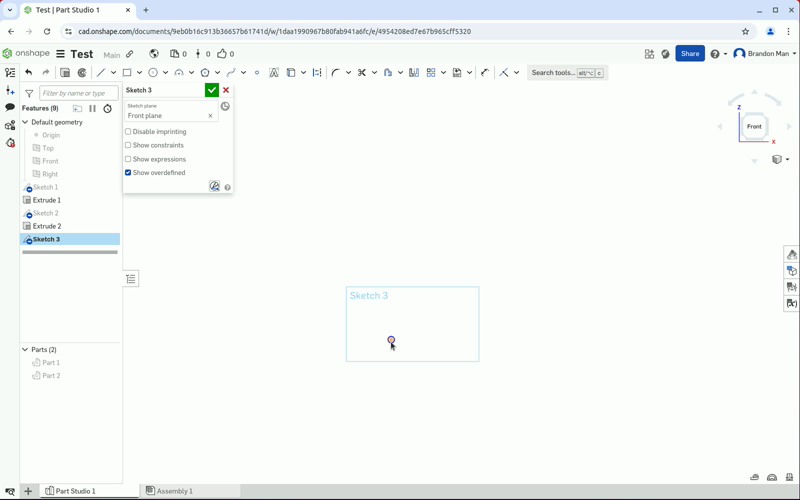
scroll(6)
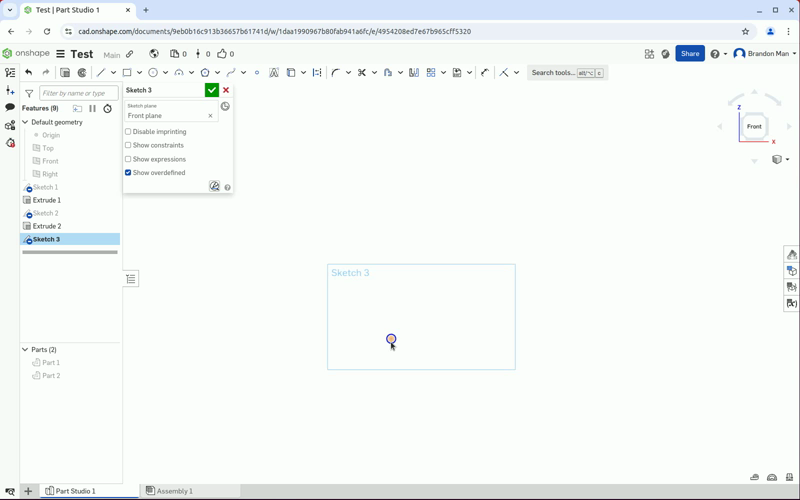
scroll(6)
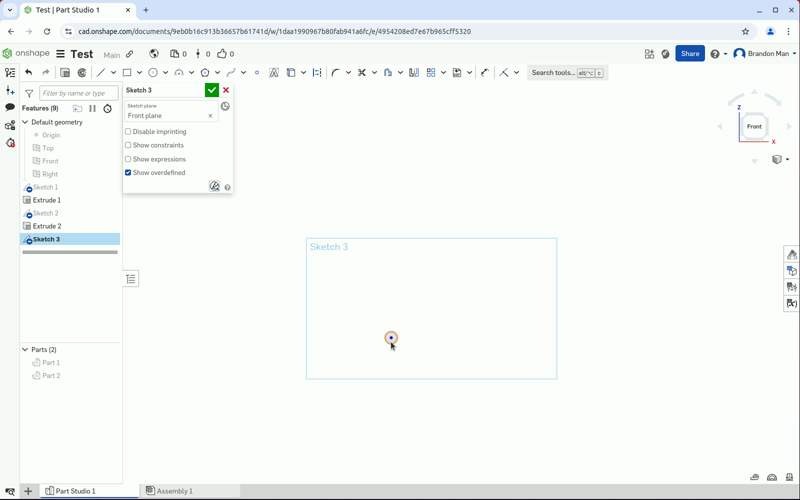
scroll(6)
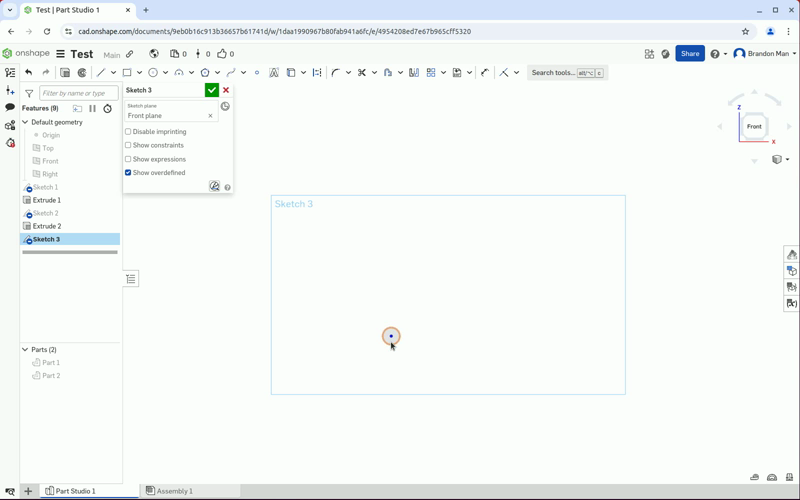
scroll(6)
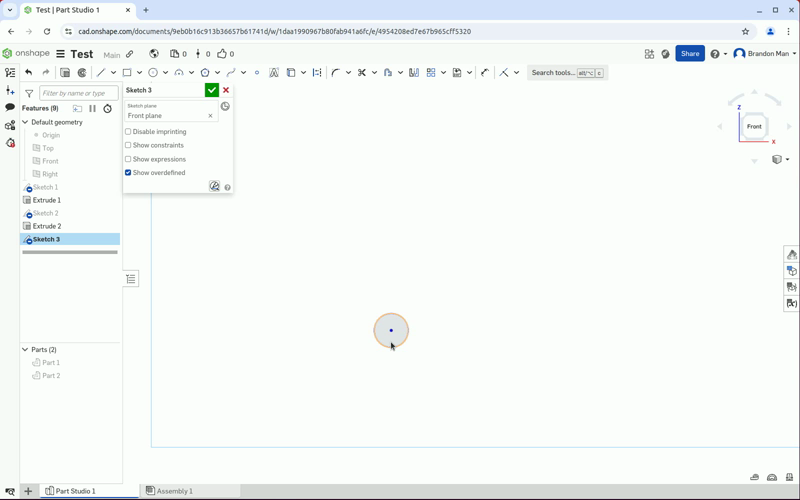
click(391, 341)
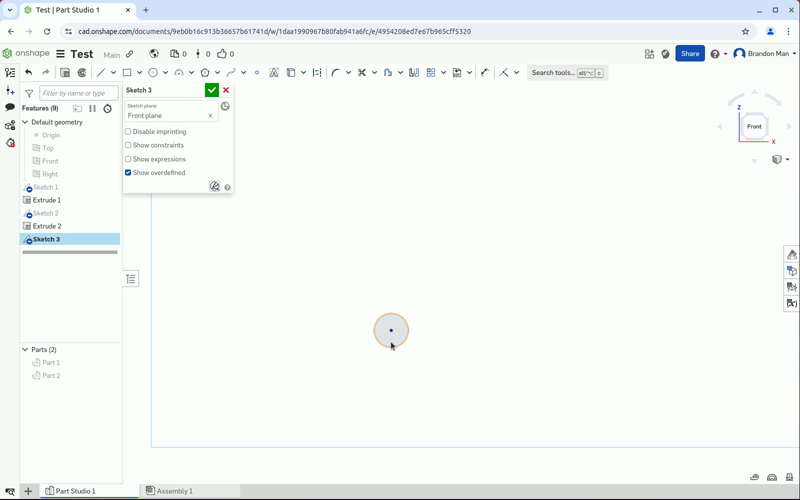
scroll(-6)
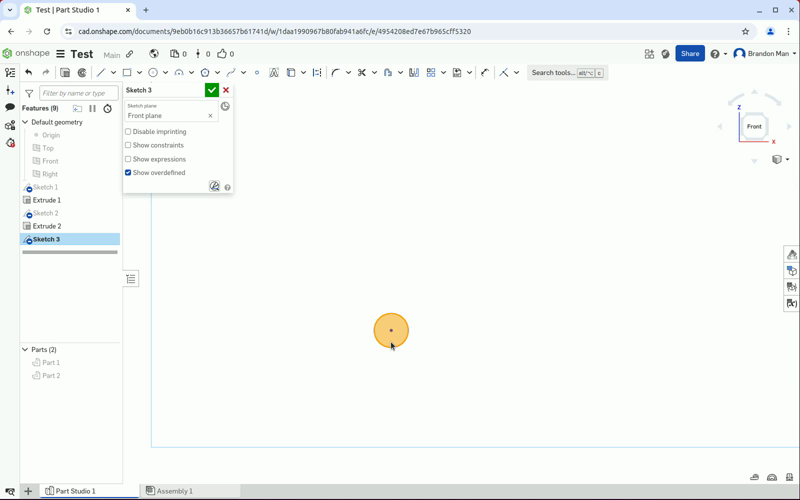
scroll(-6)
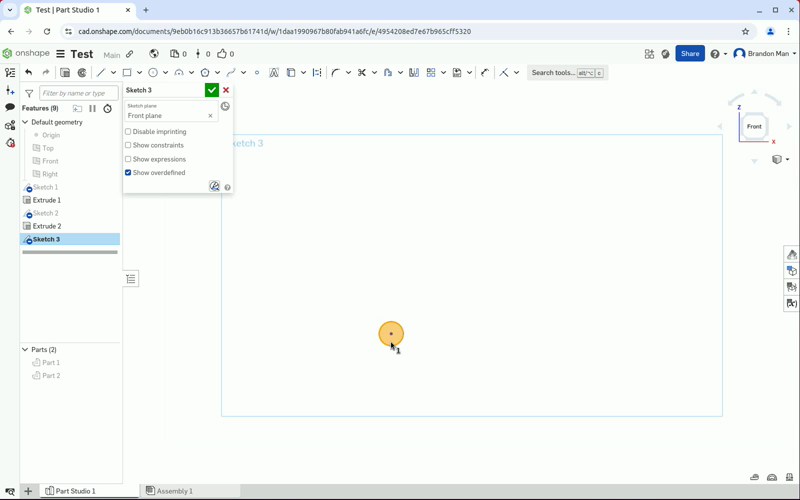
scroll(-6)
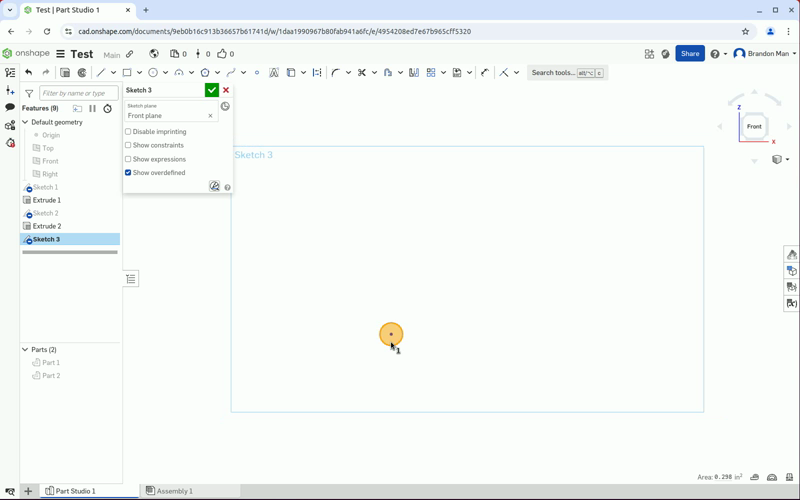
scroll(-6)
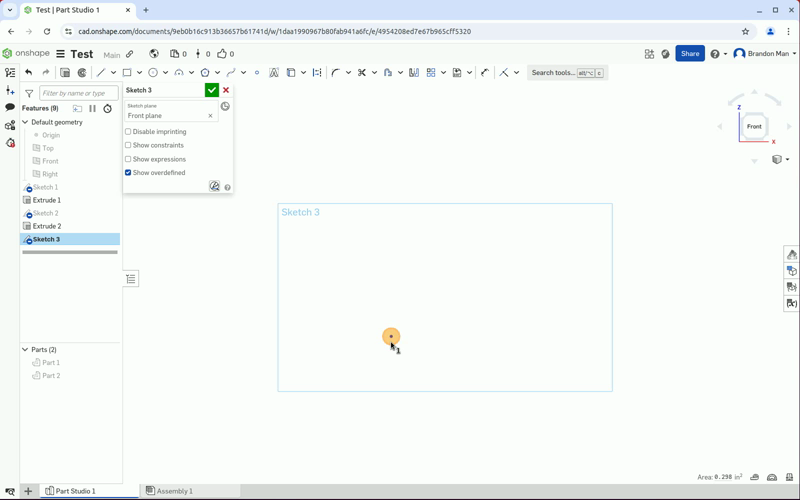
scroll(-6)
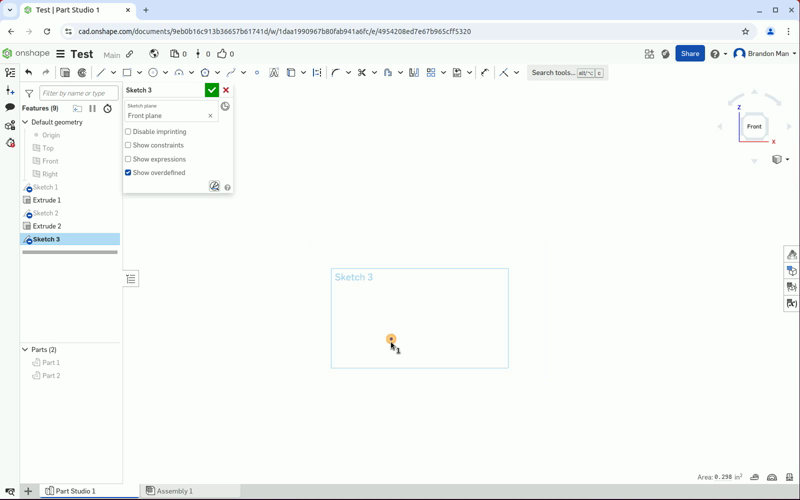
scroll(-6)
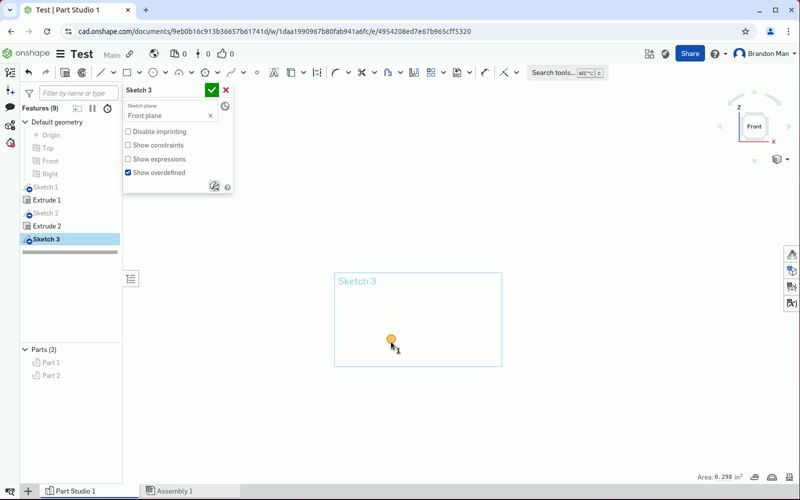
scroll(-6)
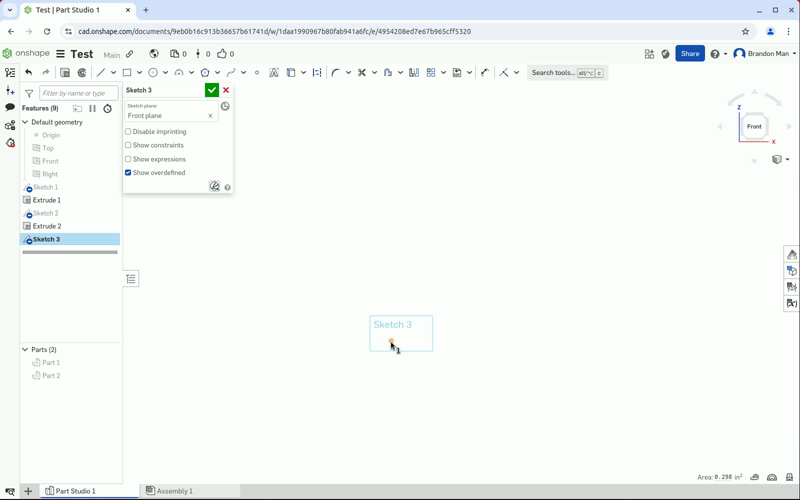
mouse_move(73, 352)
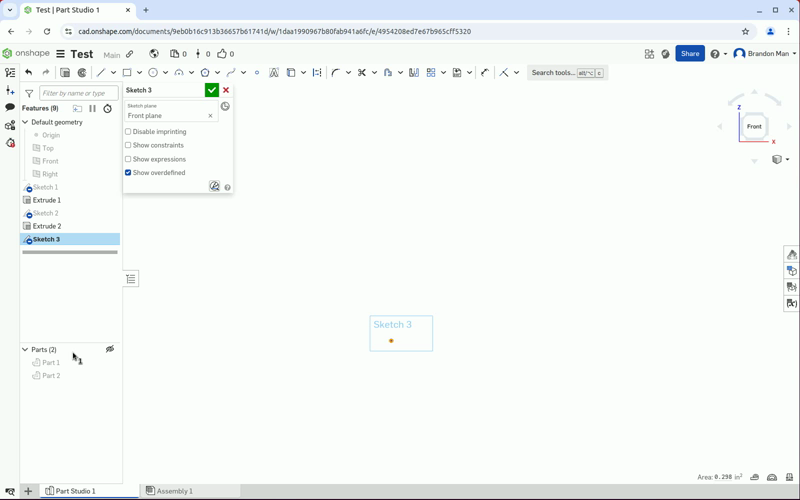
key(shift+y)
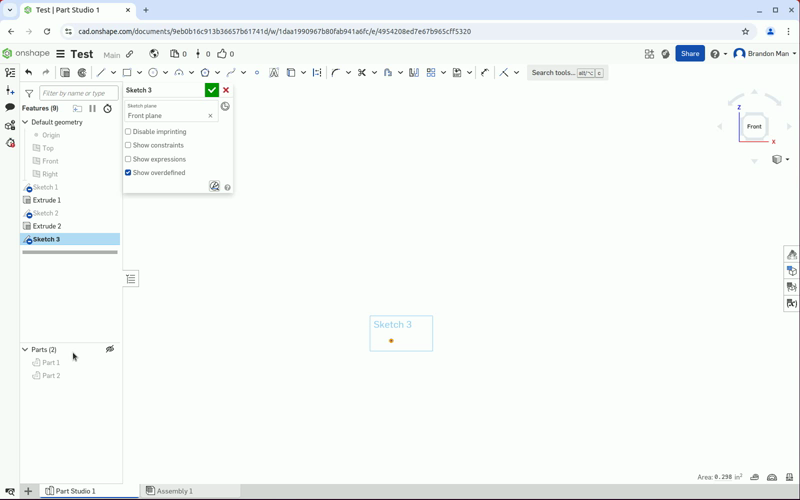
key(shift+e)
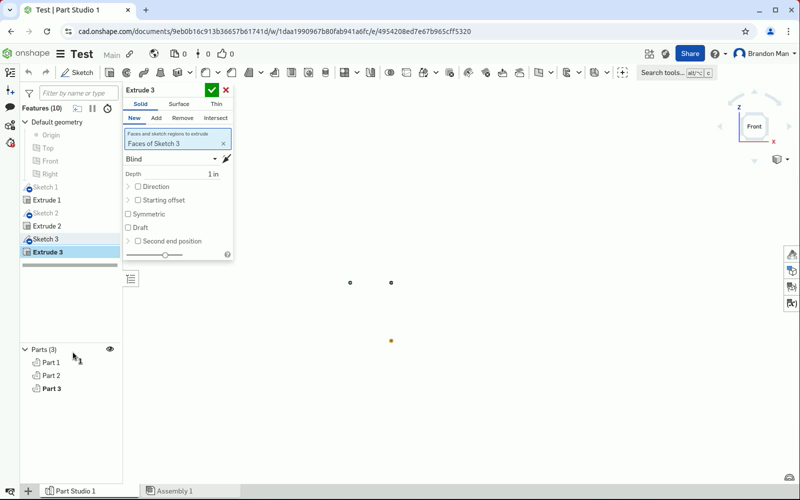
mouse_move(143, 106)
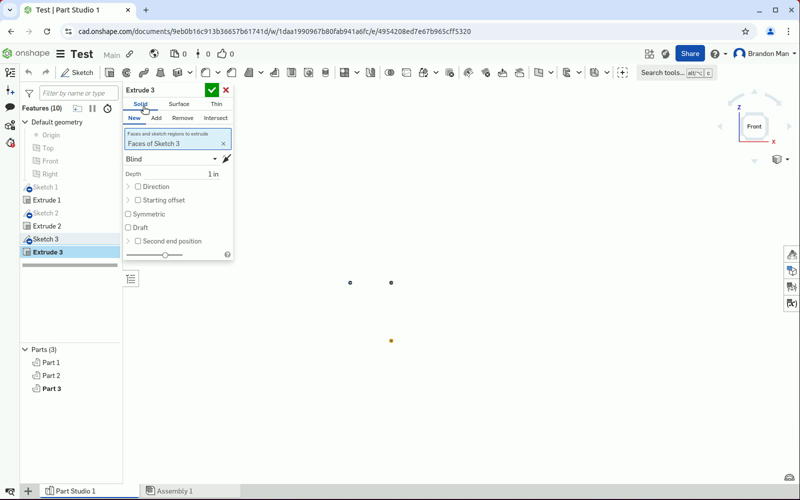
click(143, 106)
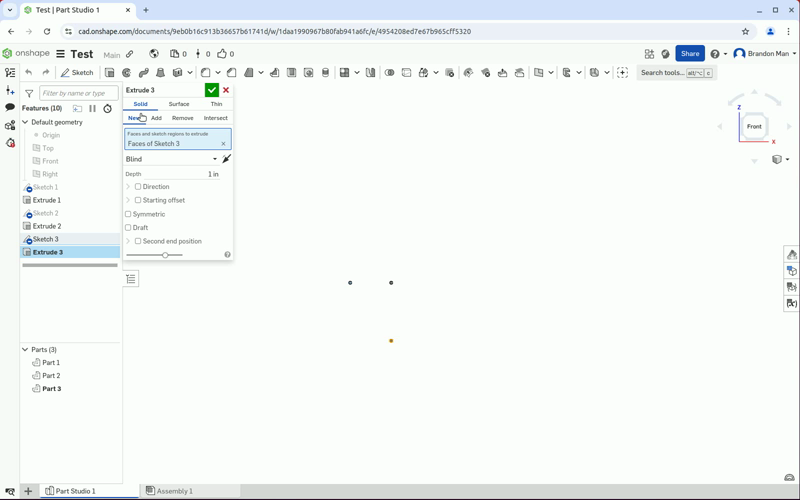
mouse_move(137, 120)
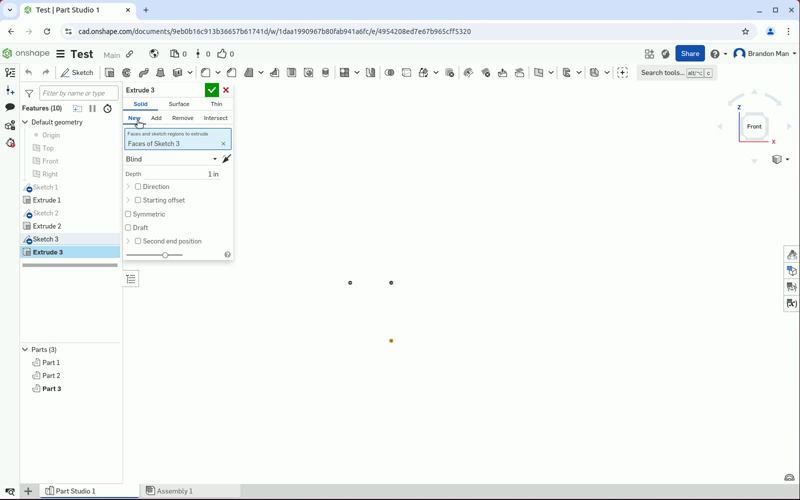
click(137, 120)
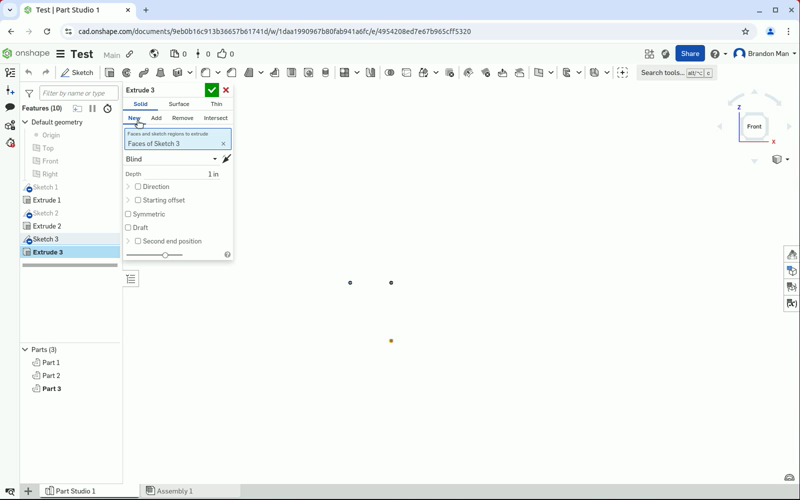
key(tab, 4)
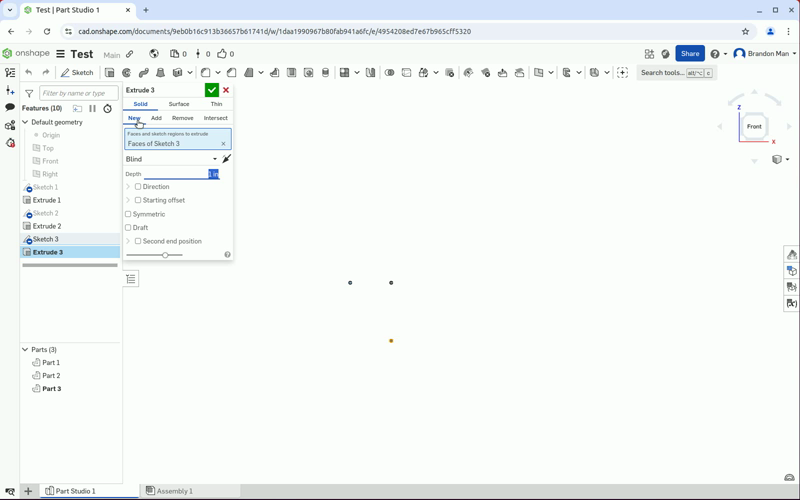
text(0.241)
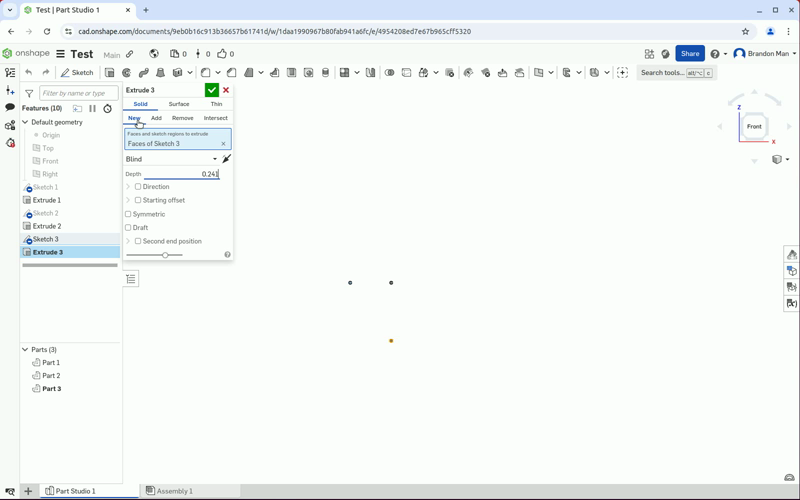
key(enter)
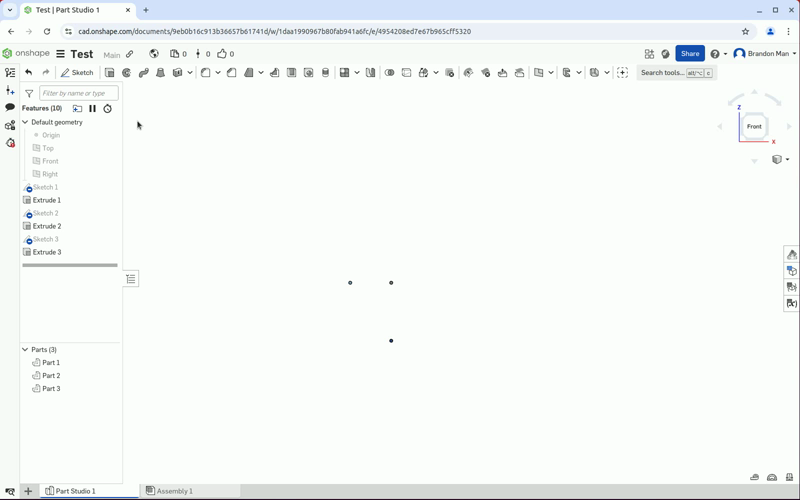
key(shift+h)
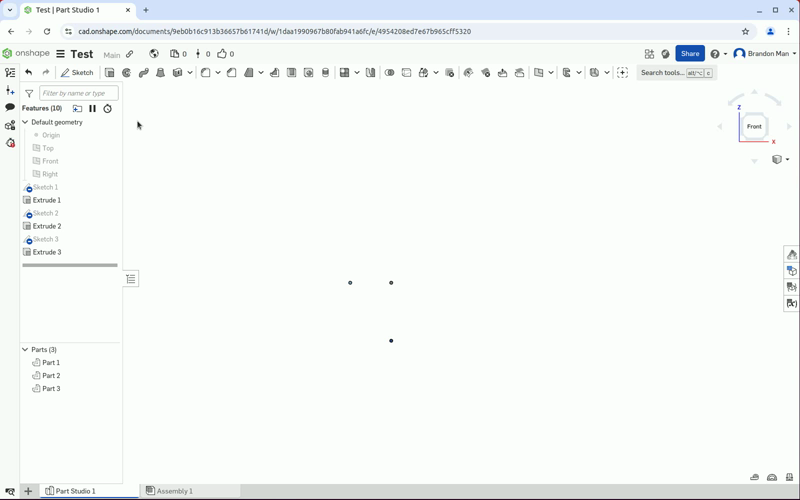
key(shift+h)
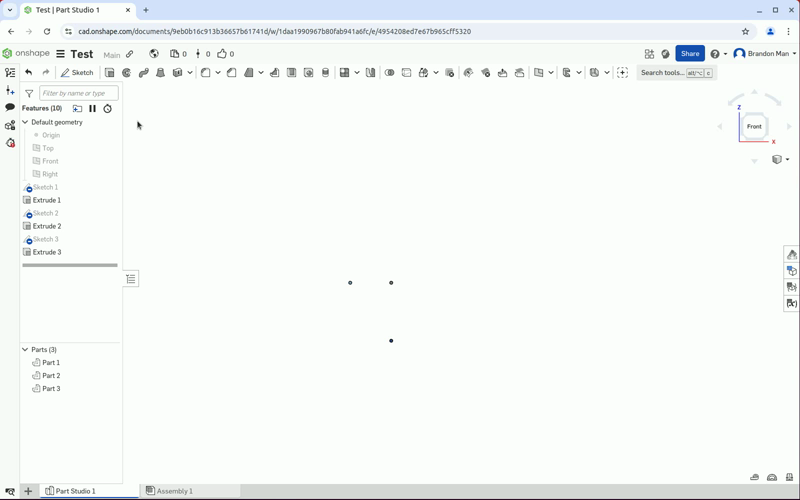
mouse_move(73, 189)
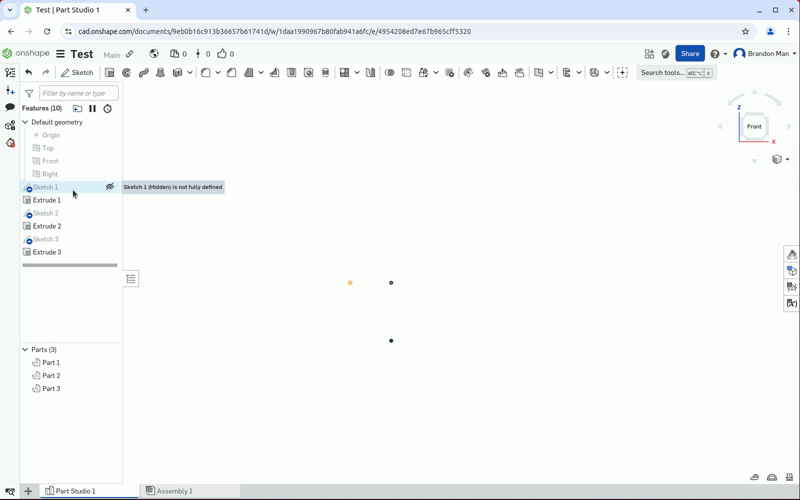
click(73, 189)
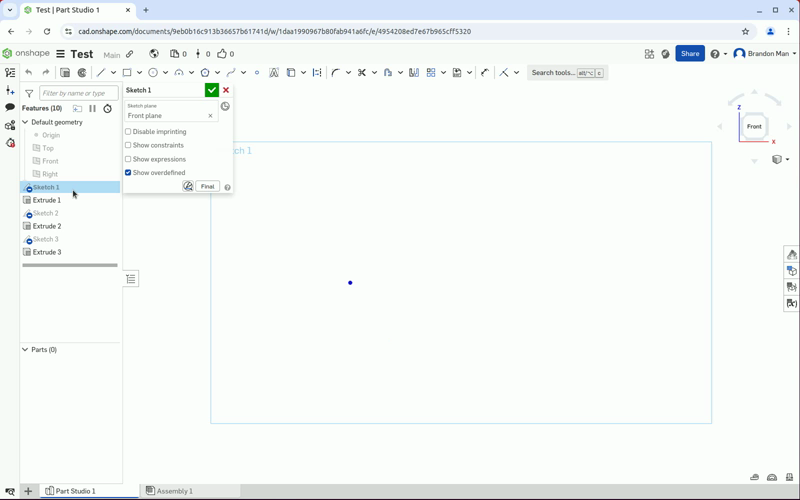
mouse_move(229, 92)
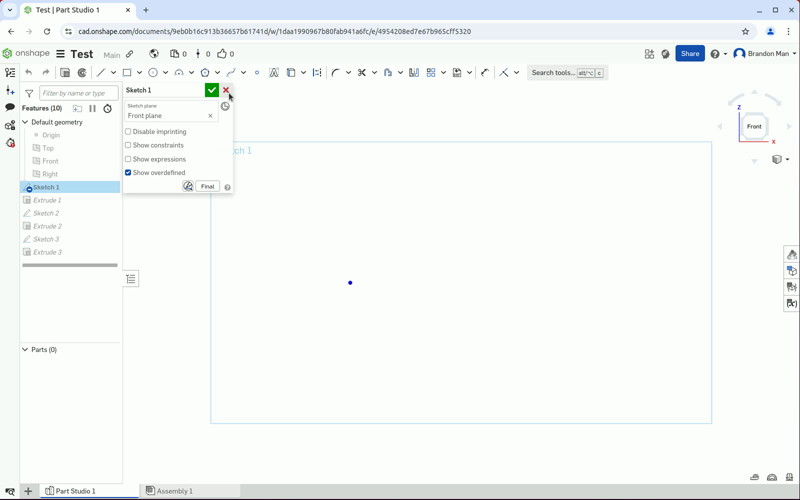
click(229, 92)
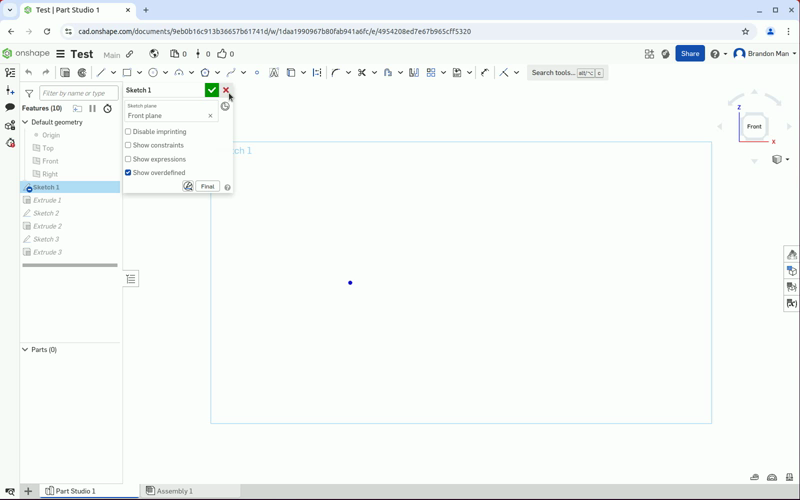
key(shift+s)
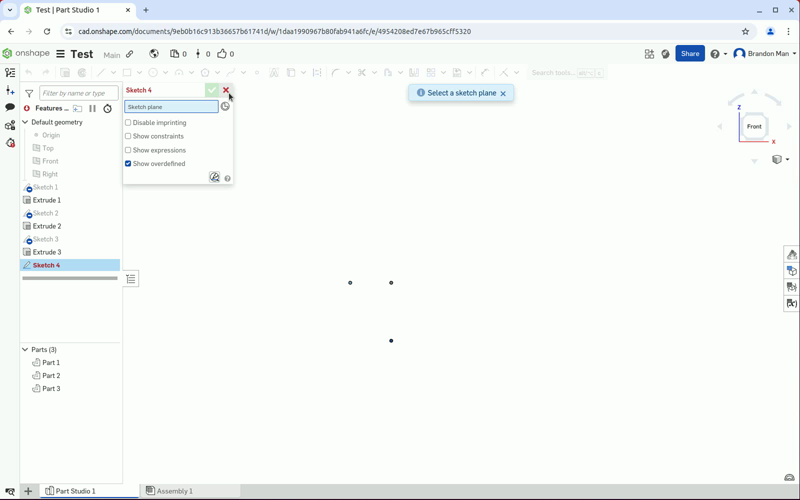
mouse_move(73, 163)
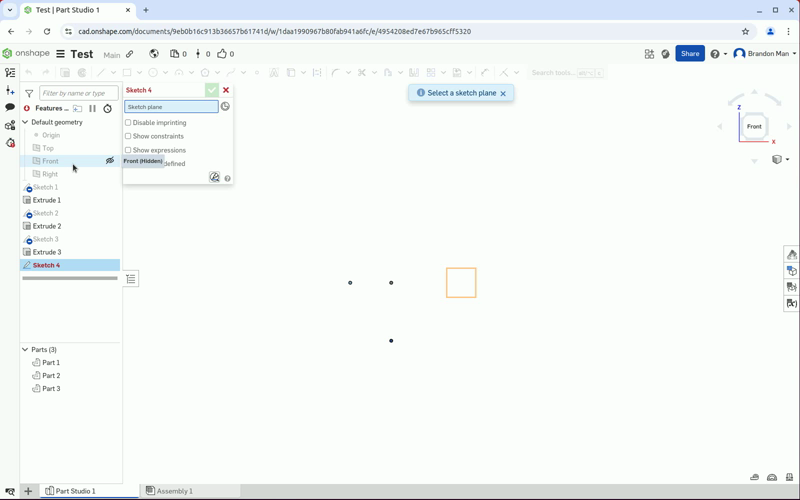
click(73, 163)
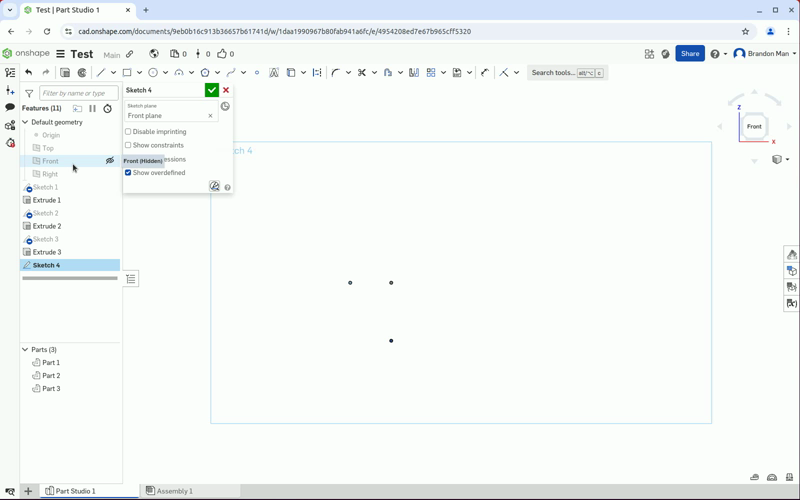
mouse_move(73, 352)
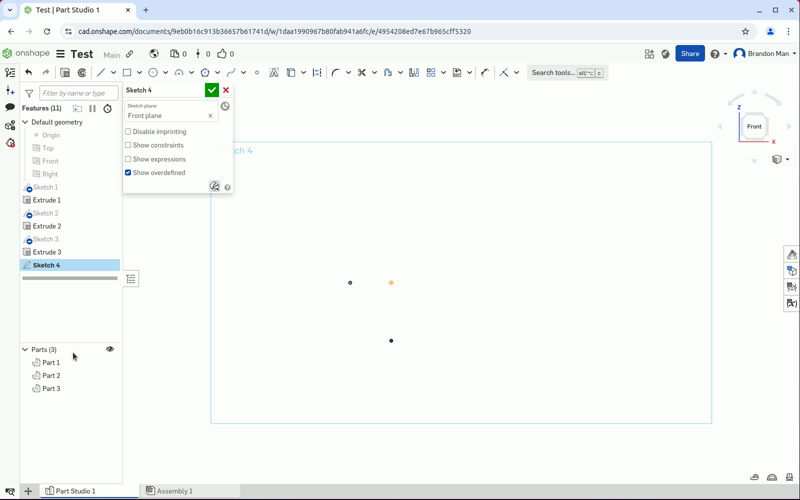
key(y)
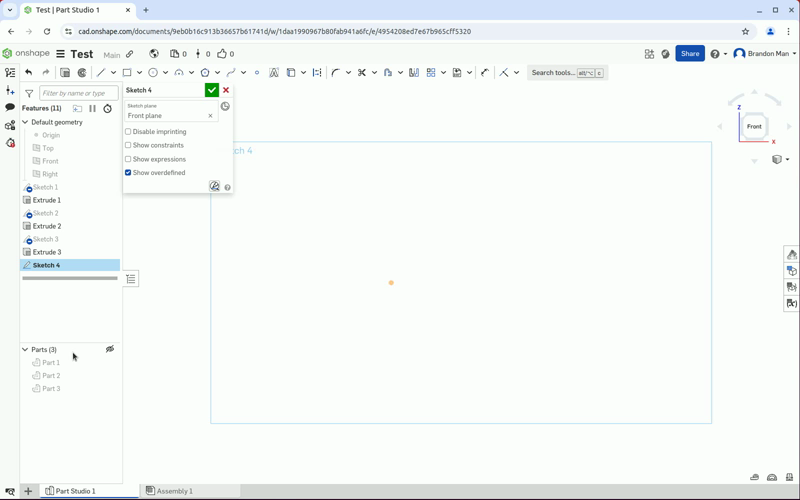
key(c)
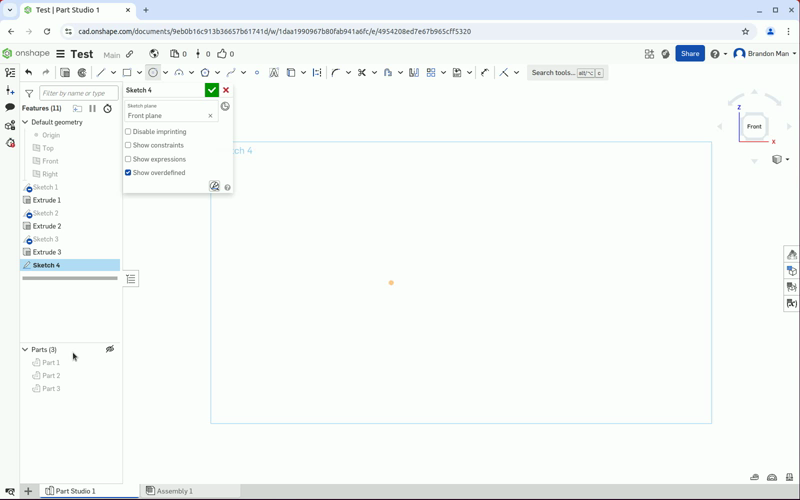
key_down(shift)
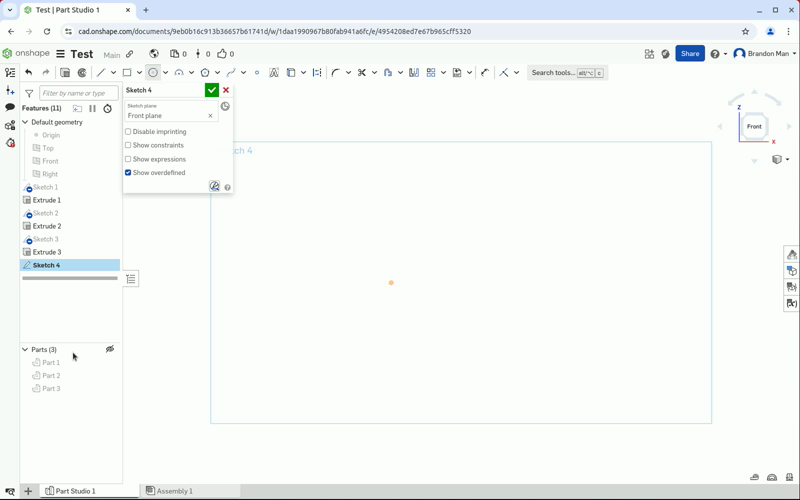
mouse_move(461, 282)
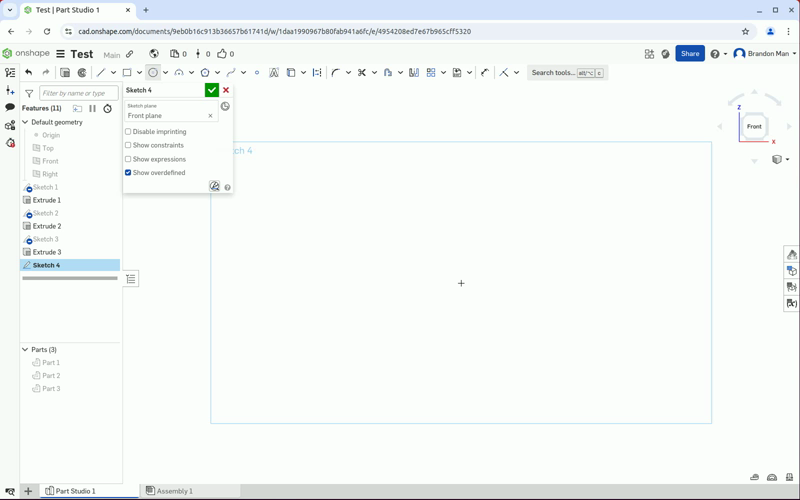
click(461, 282)
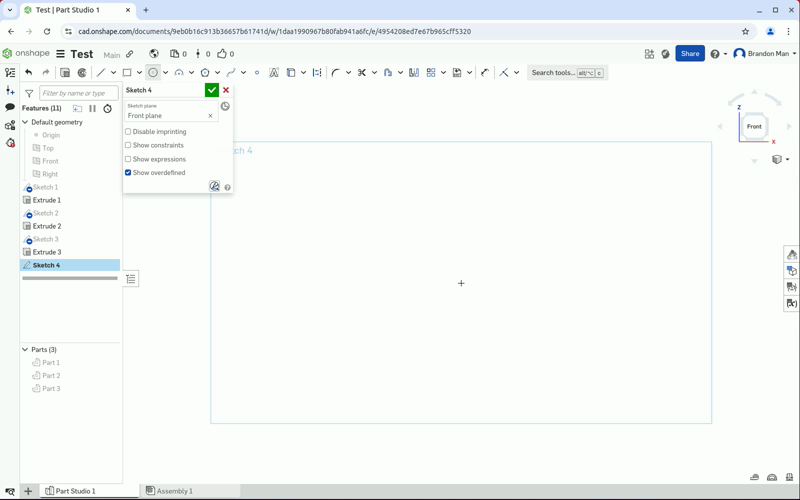
key_up(shift)
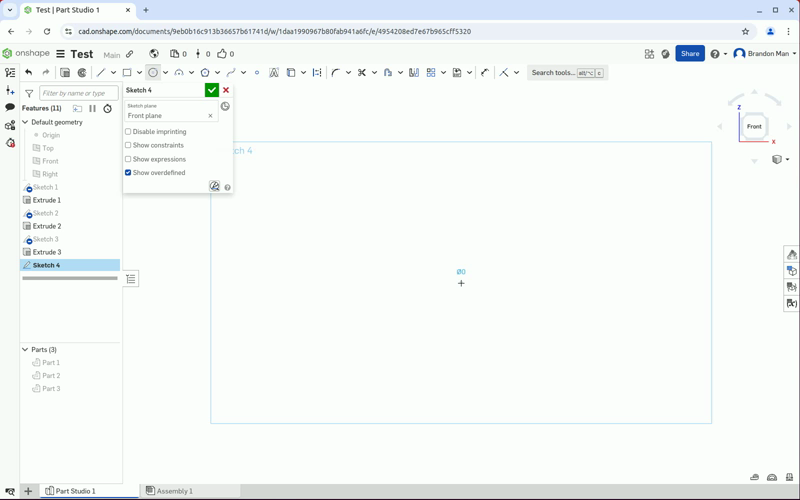
mouse_move(463, 282)
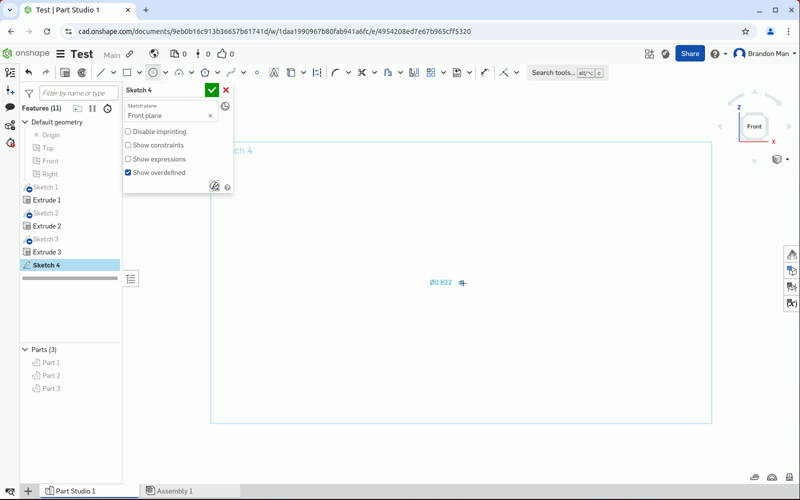
scroll(6)
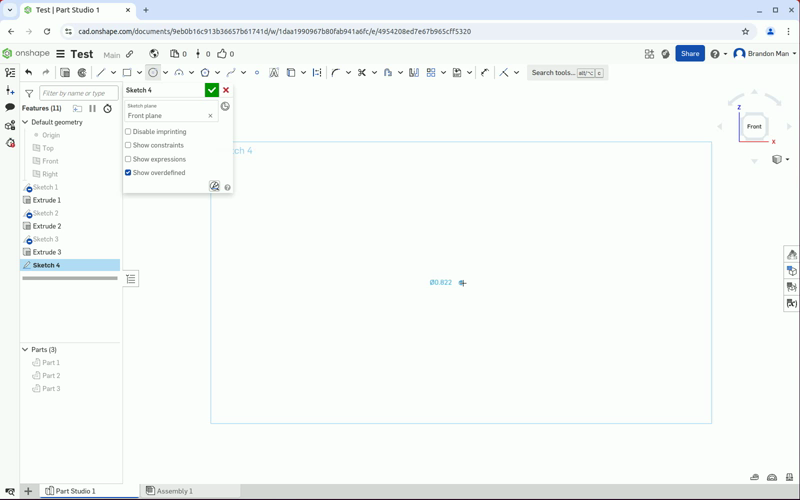
scroll(6)
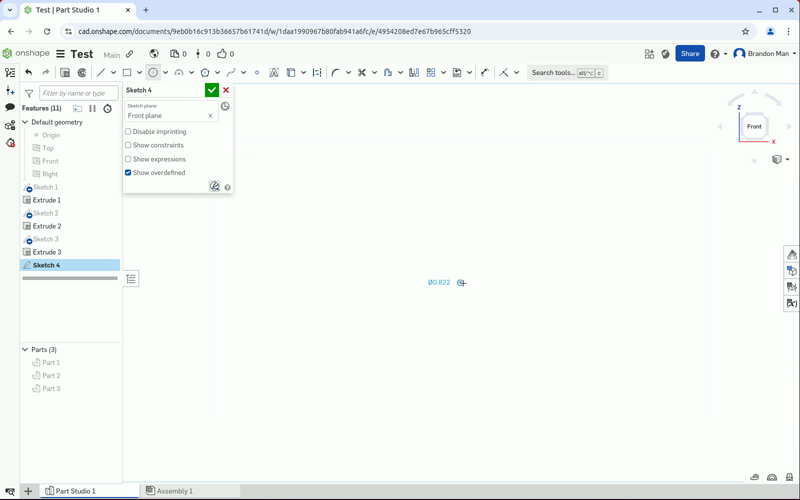
scroll(6)
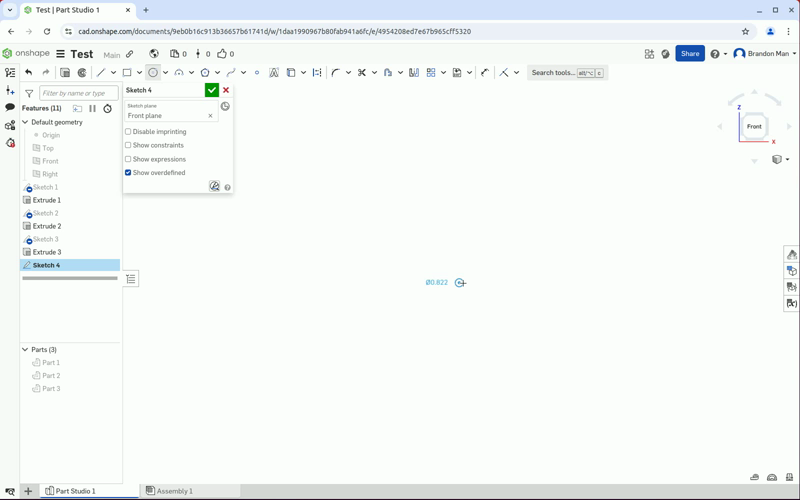
scroll(6)
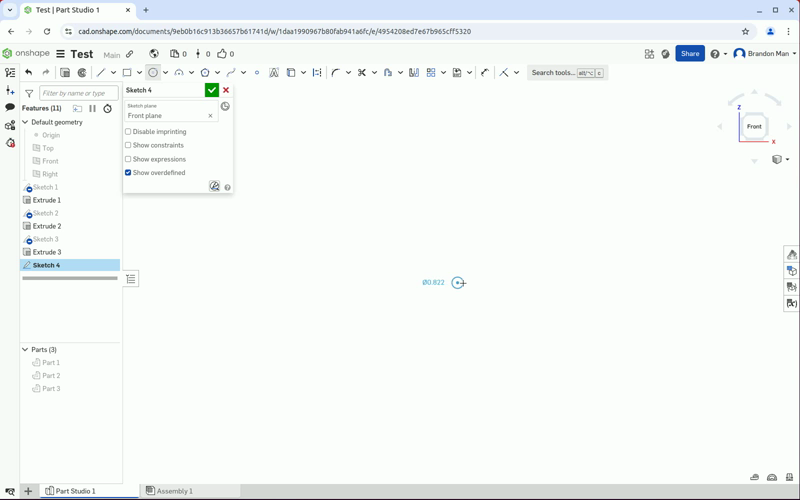
scroll(6)
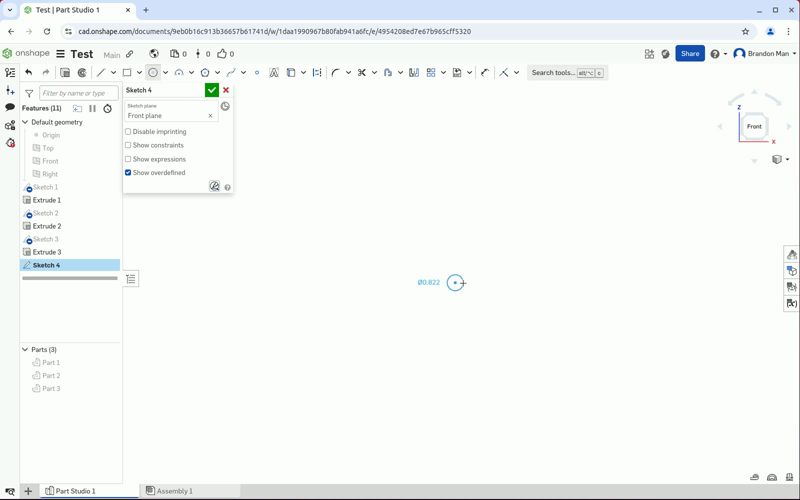
scroll(6)
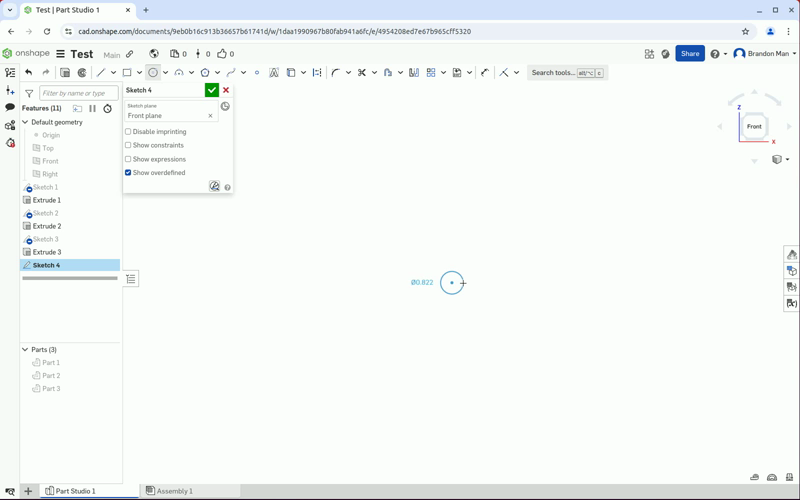
scroll(6)
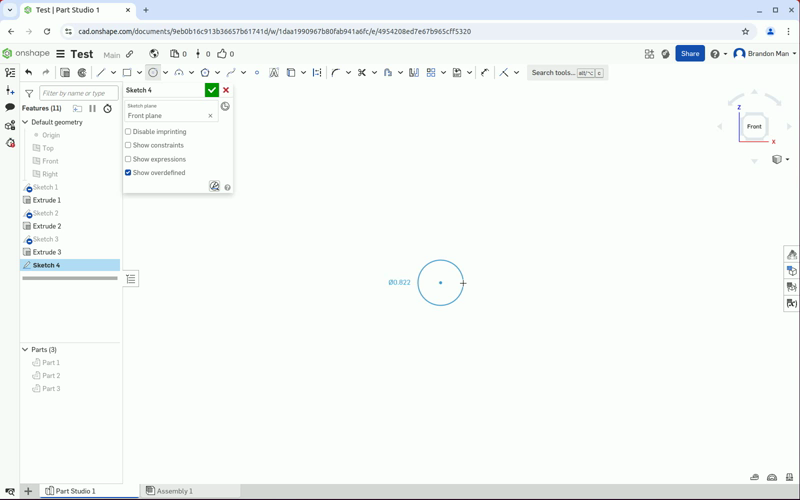
click(463, 282)
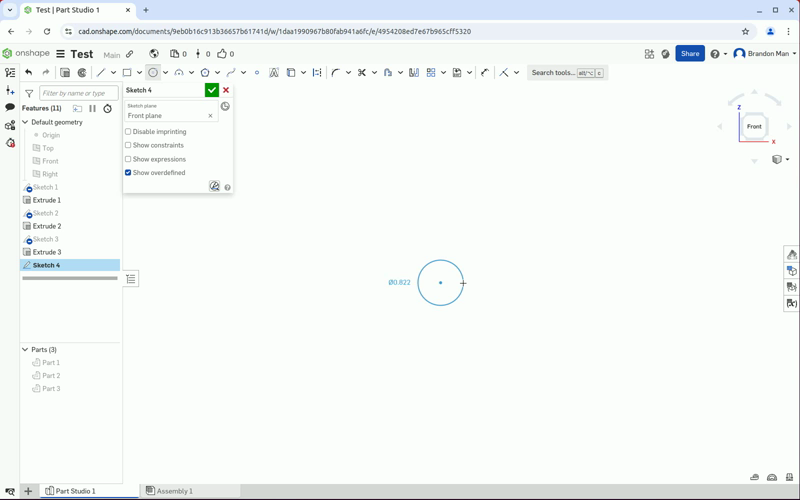
scroll(-6)
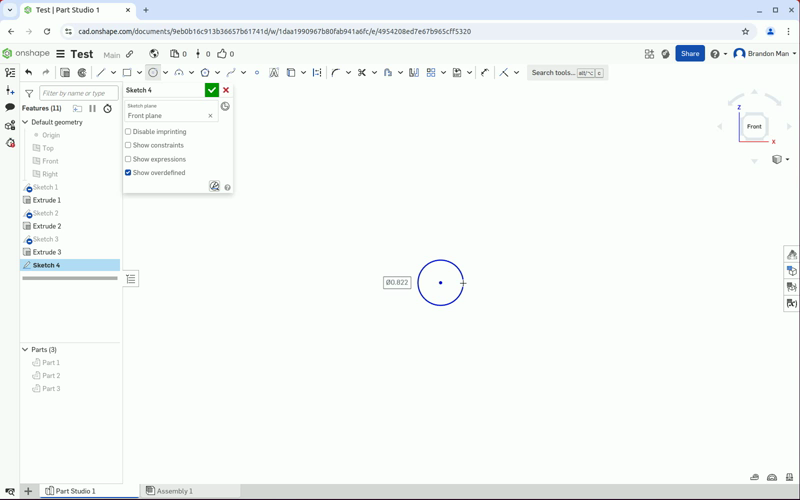
scroll(-6)
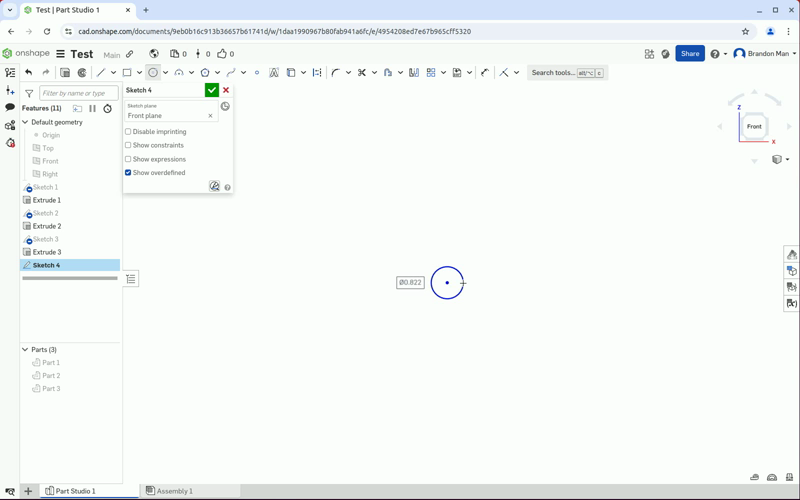
scroll(-6)
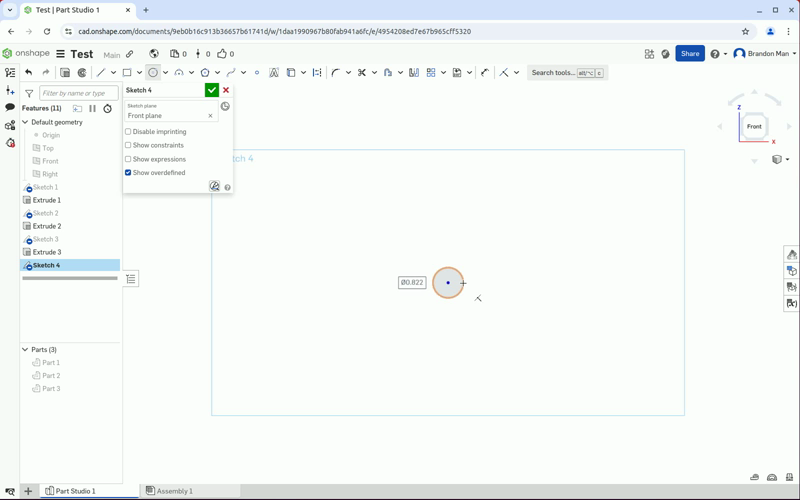
scroll(-6)
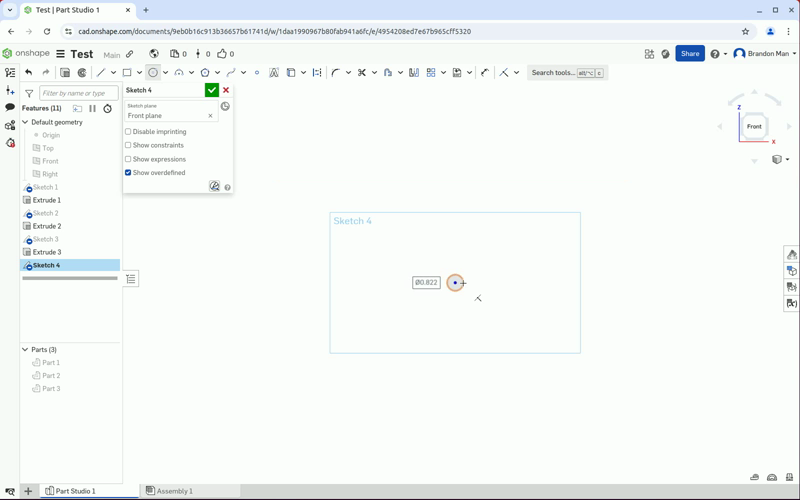
scroll(-6)
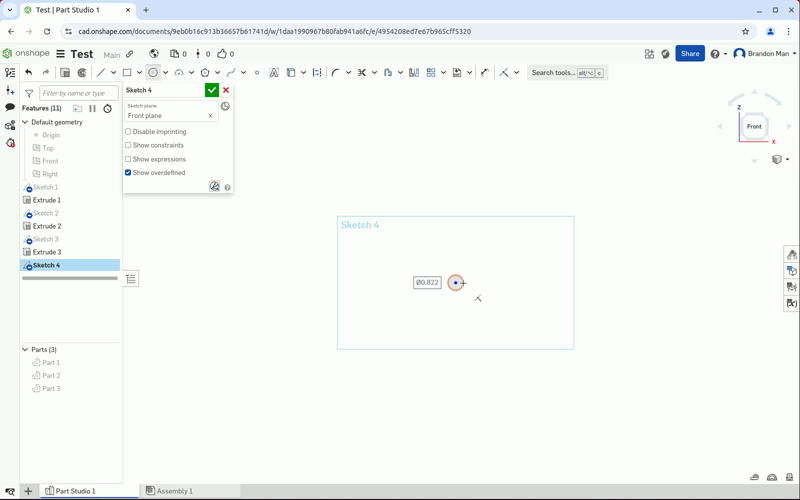
scroll(-6)
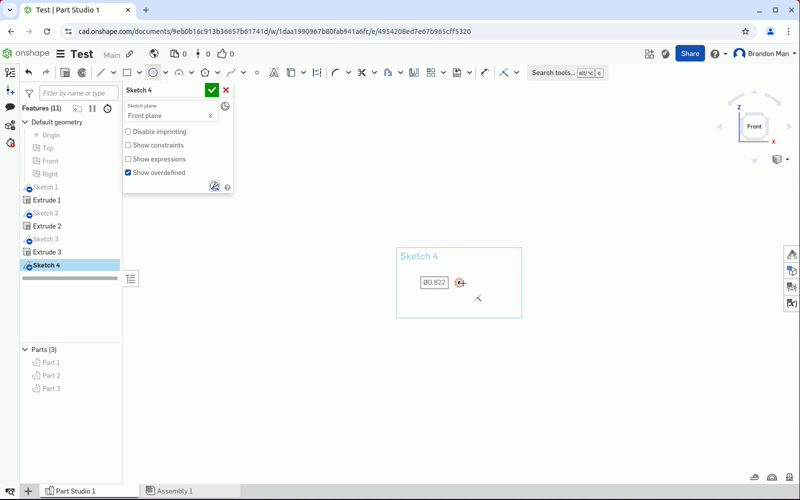
scroll(-6)
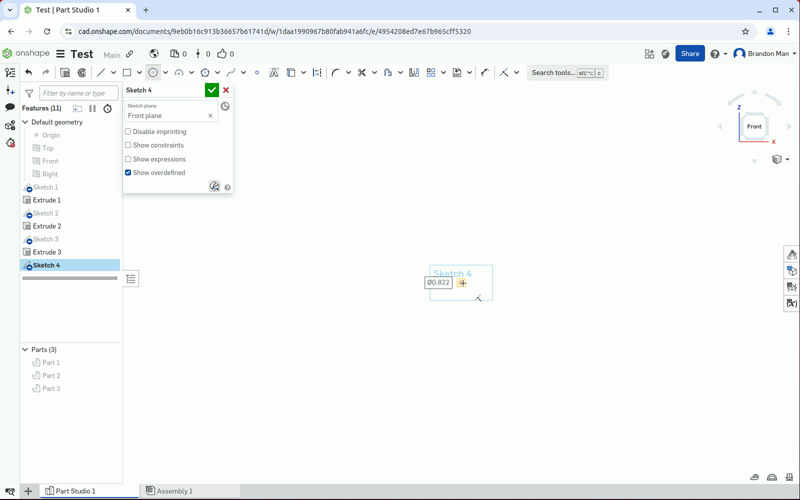
key(esc)
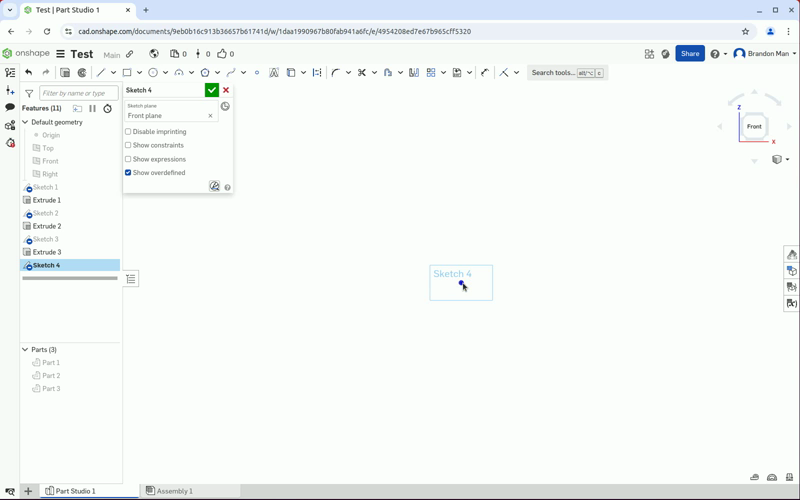
mouse_move(461, 283)
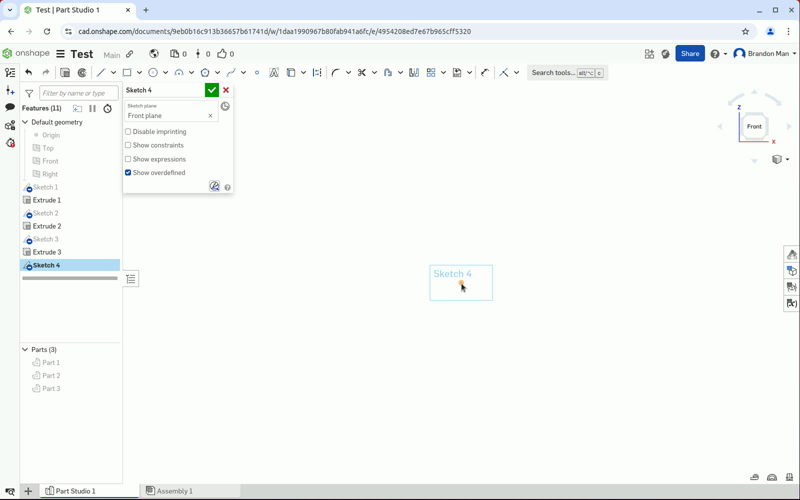
scroll(6)
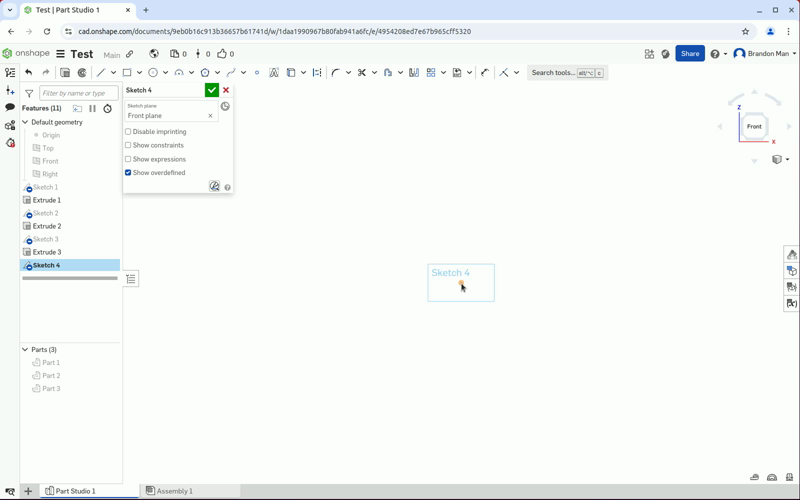
scroll(6)
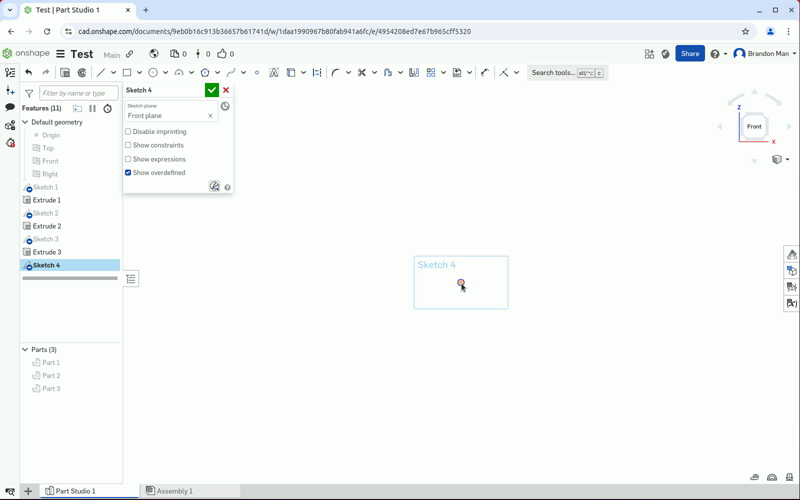
scroll(6)
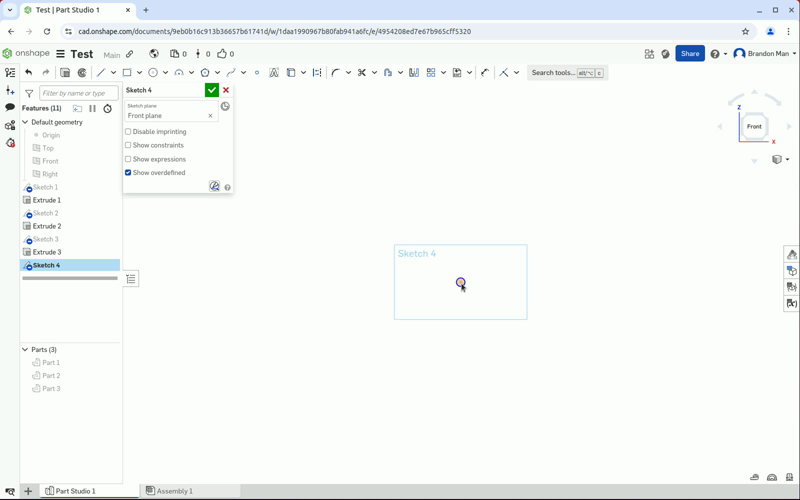
scroll(6)
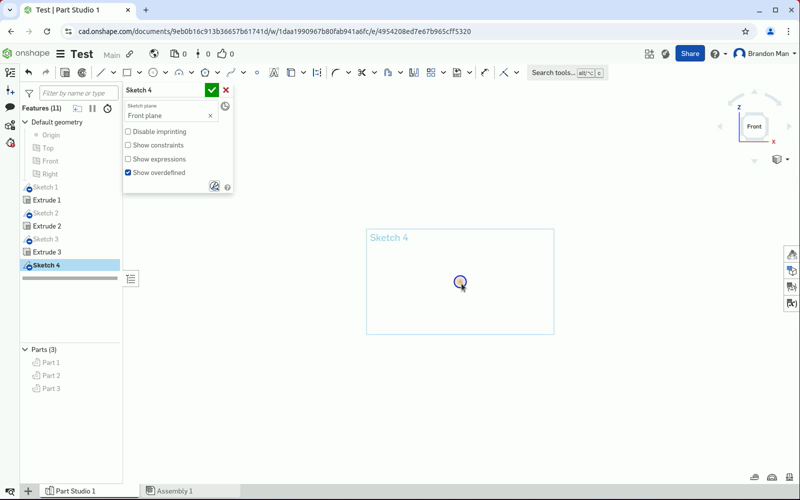
scroll(6)
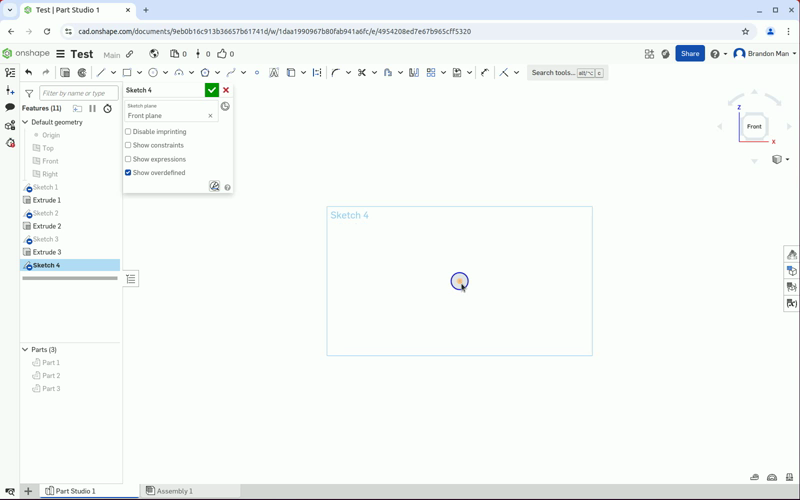
scroll(6)
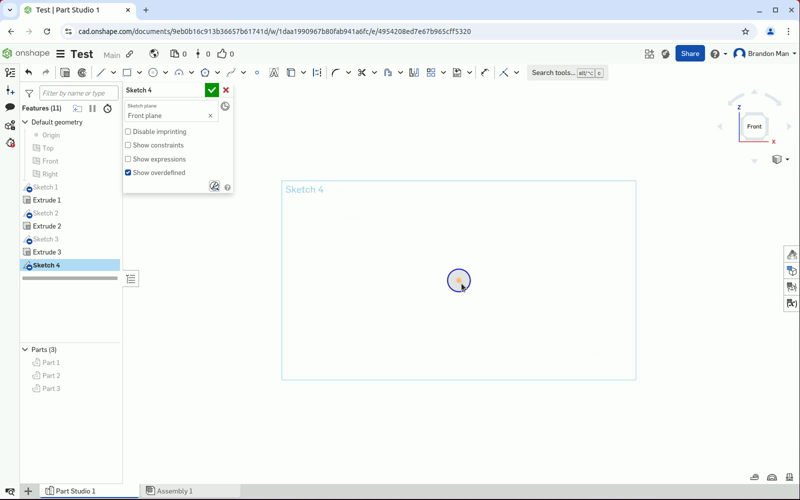
scroll(6)
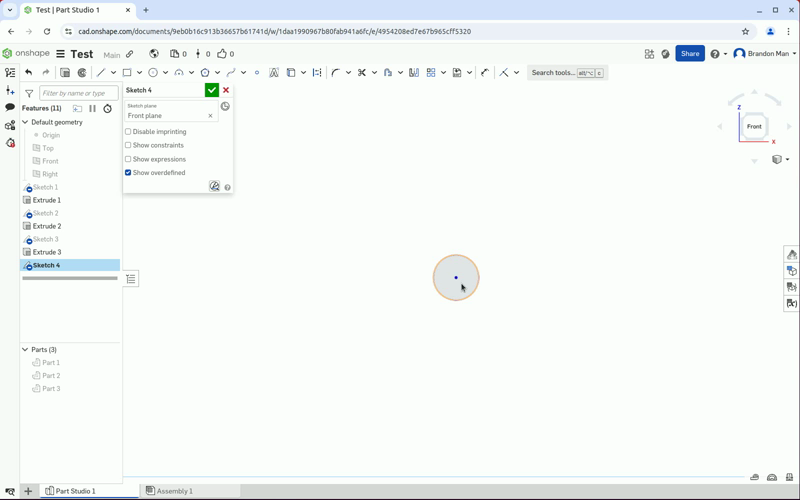
click(461, 283)
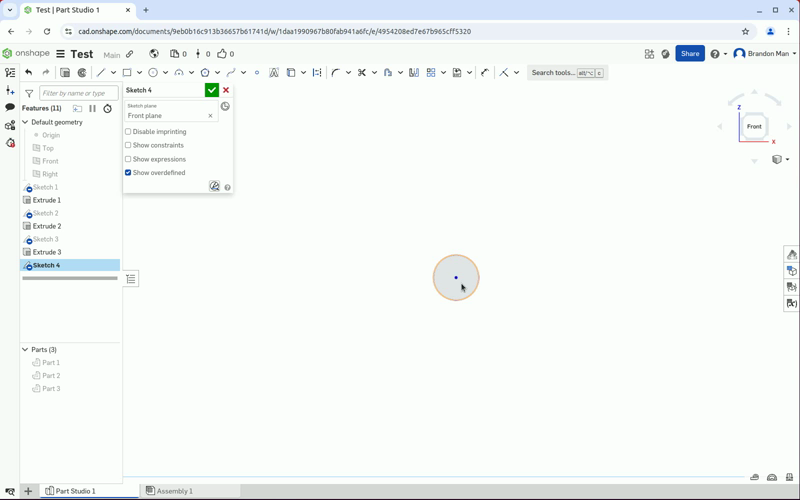
scroll(-6)
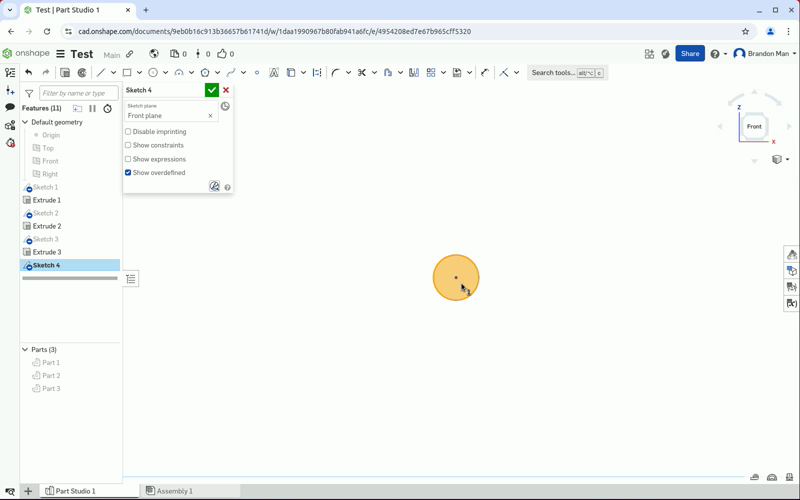
scroll(-6)
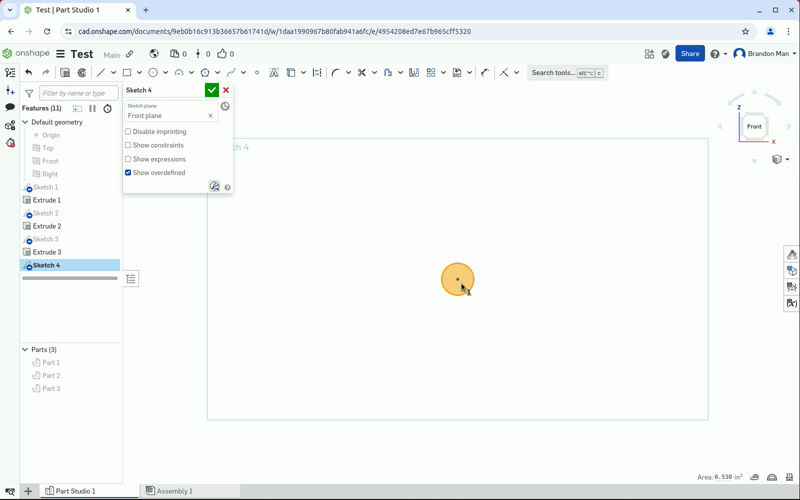
scroll(-6)
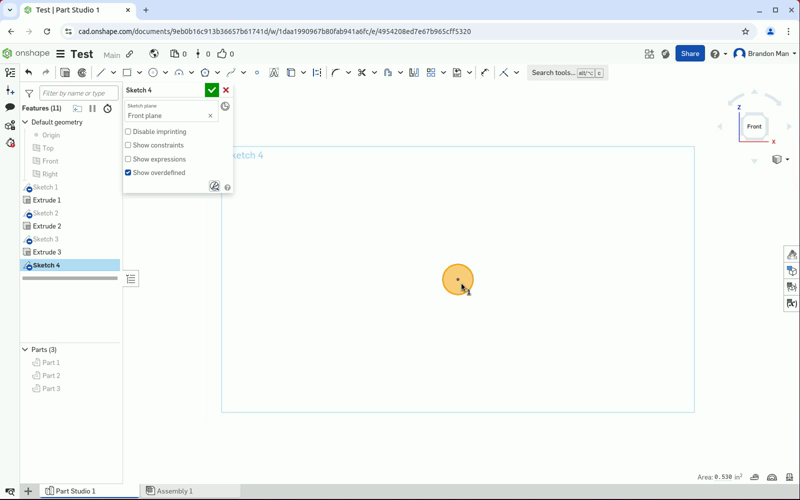
scroll(-6)
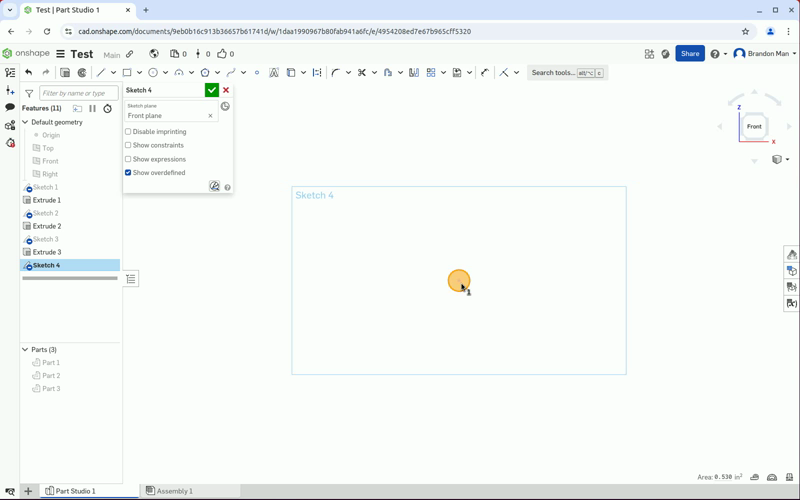
scroll(-6)
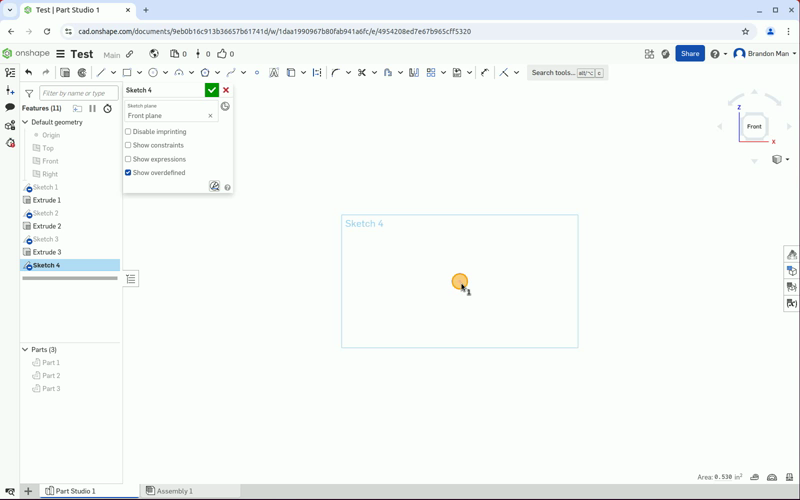
scroll(-6)
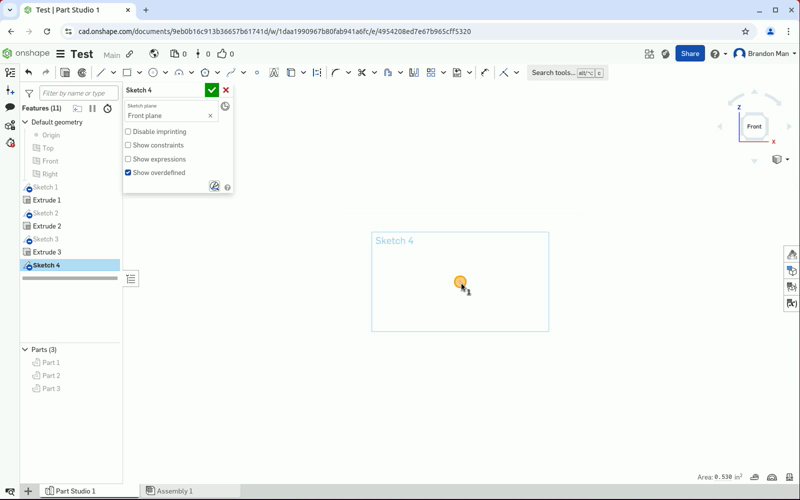
scroll(-6)
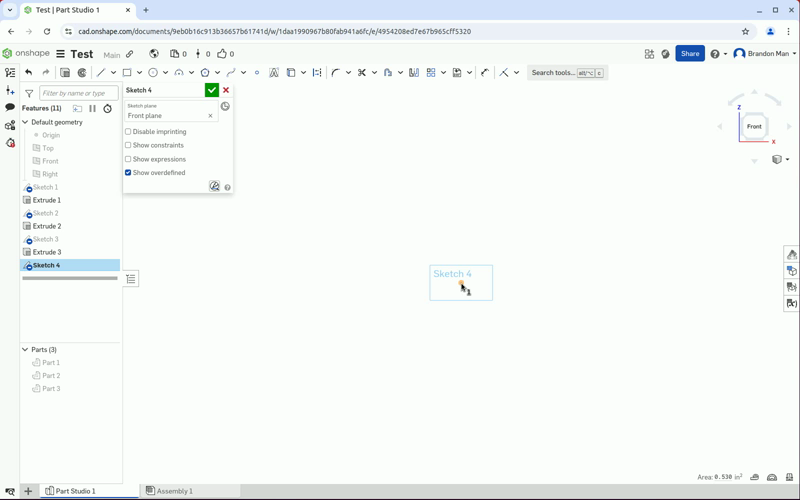
mouse_move(73, 352)
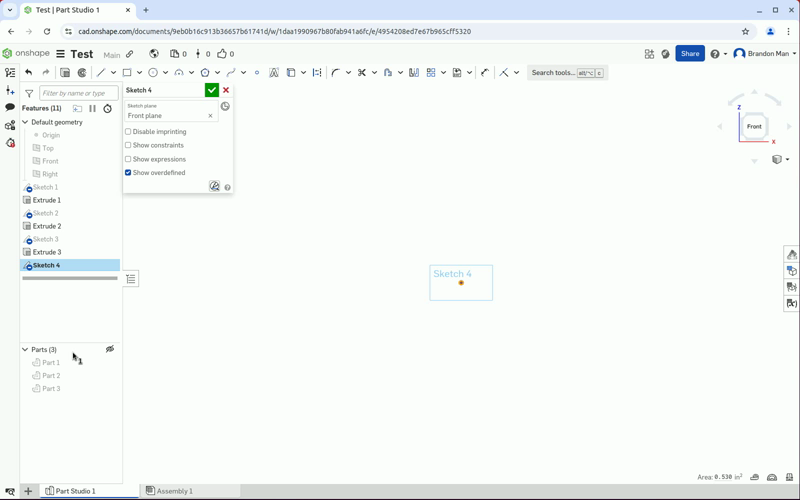
key(shift+y)
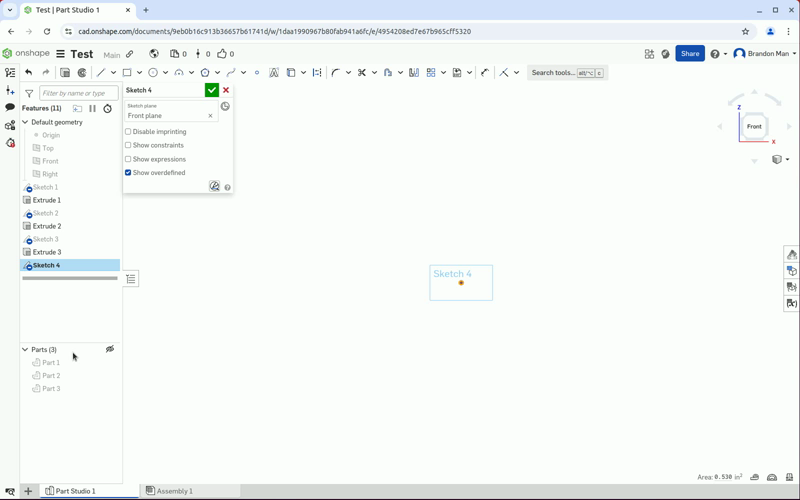
key(shift+e)
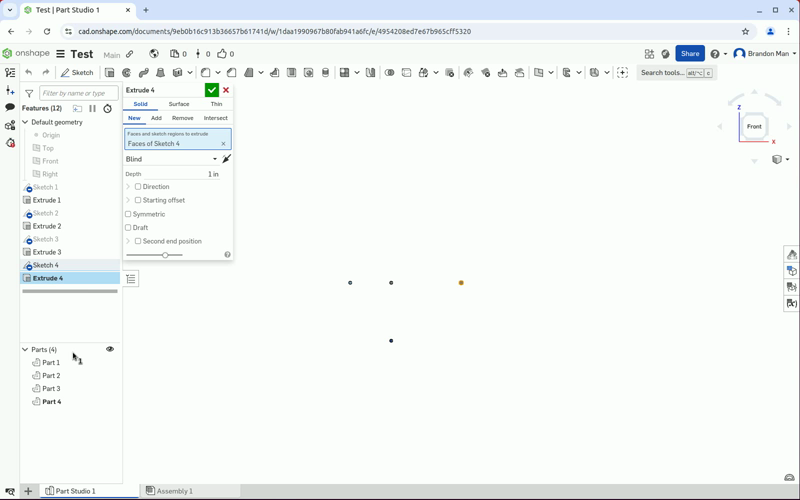
mouse_move(143, 106)
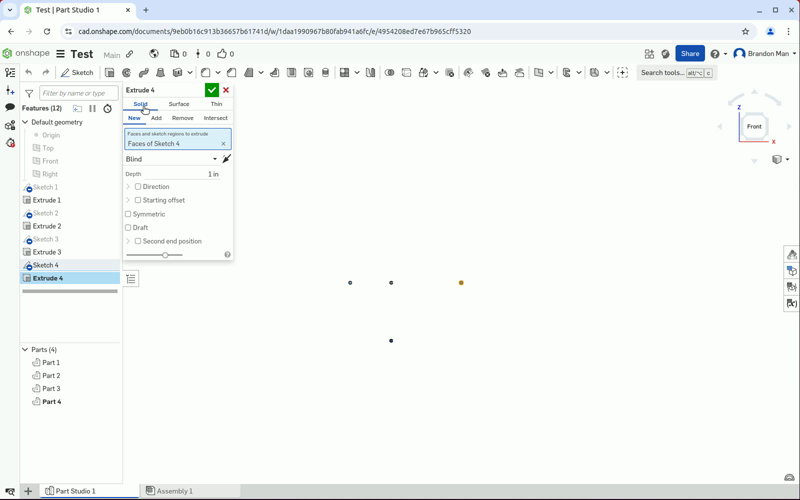
click(143, 106)
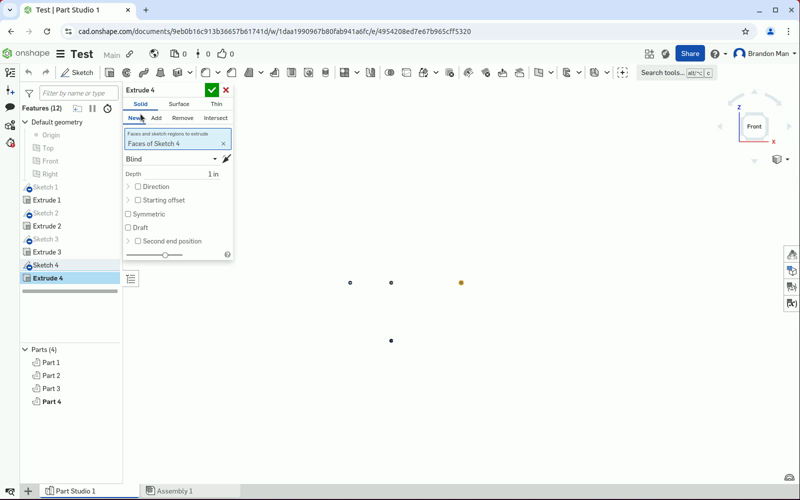
mouse_move(137, 120)
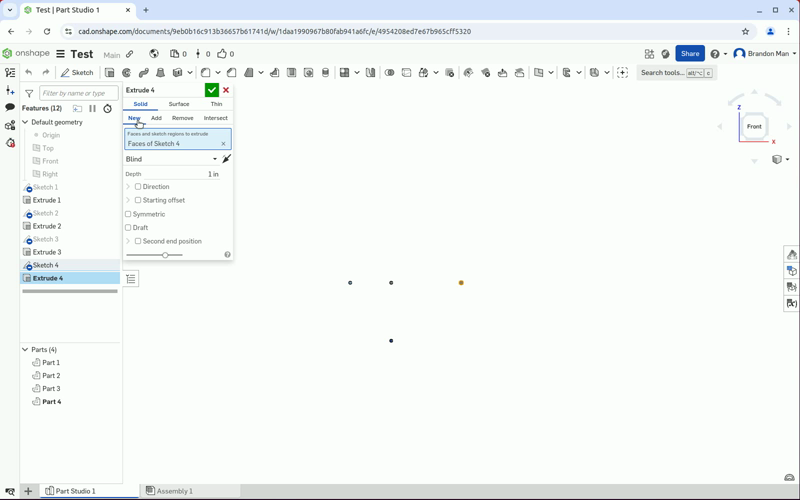
click(137, 120)
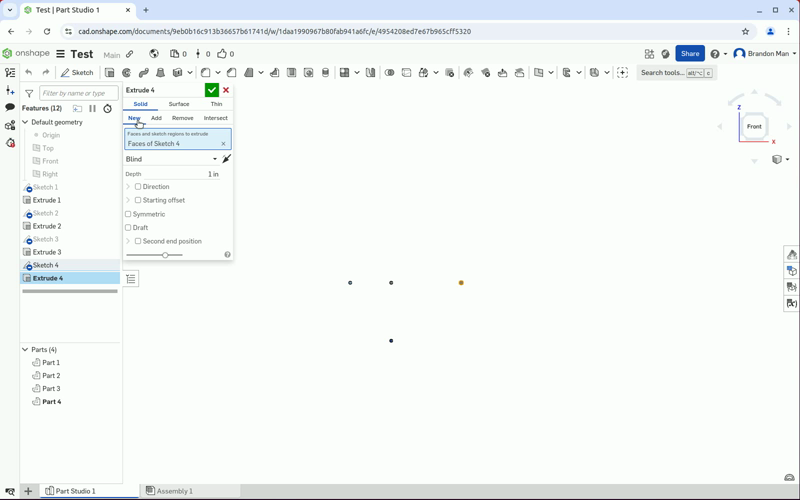
key(tab, 4)
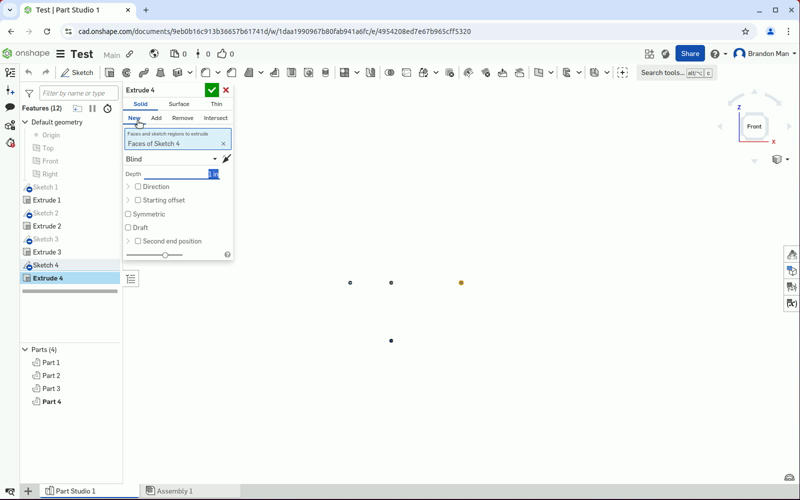
text(0.241)
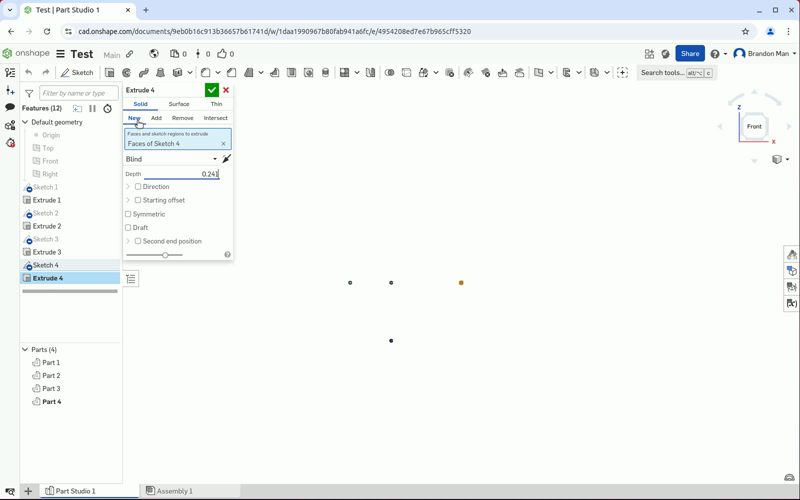
key(enter)
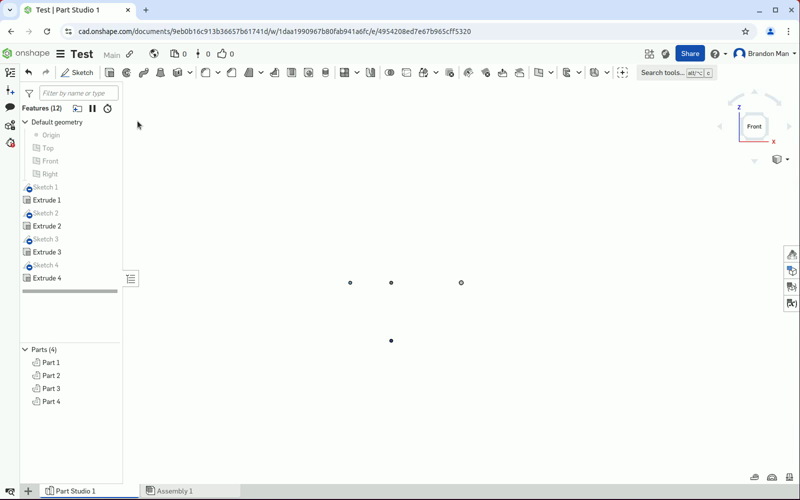
key(shift+h)
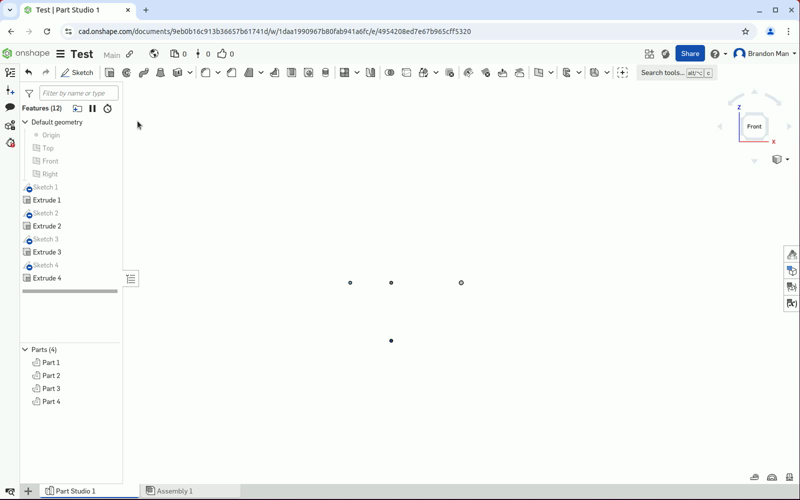
key(shift+h)
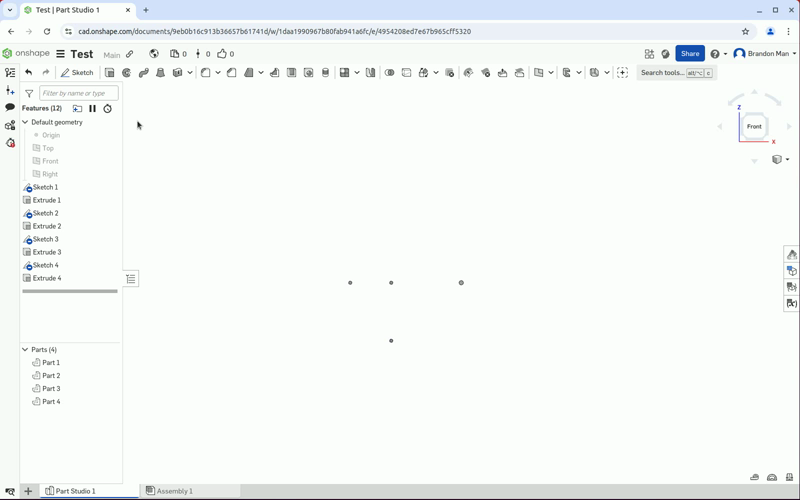
key(shift+7)
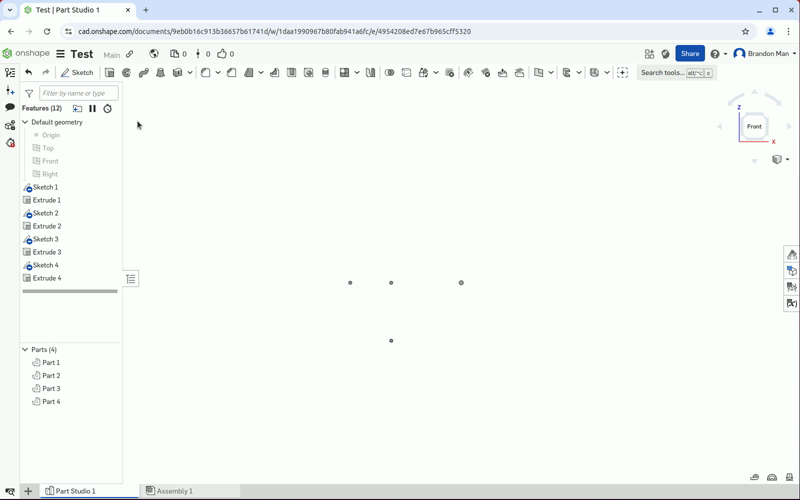
key(left, 2)
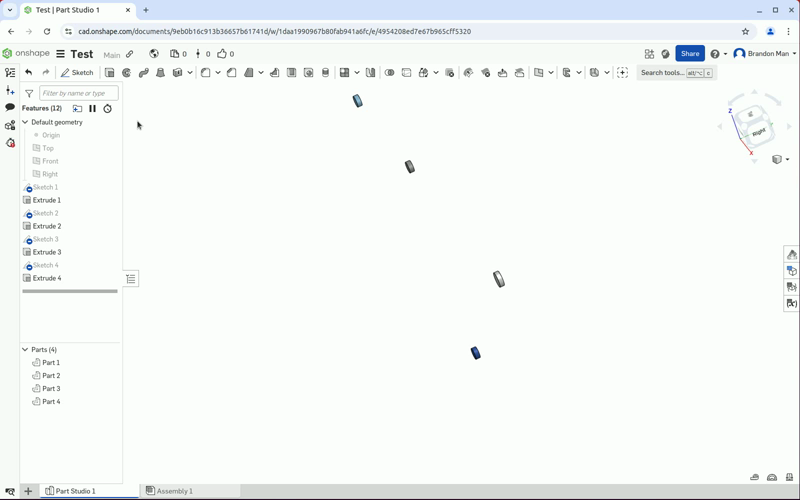
key(down, 2)
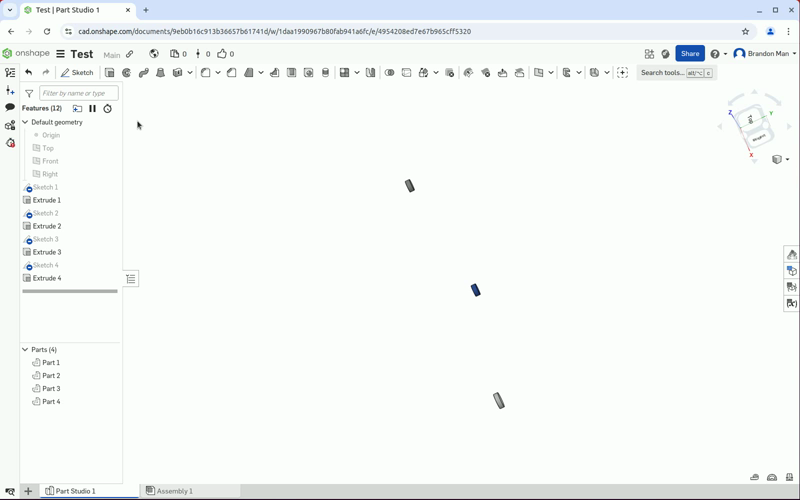
key(up, 2)
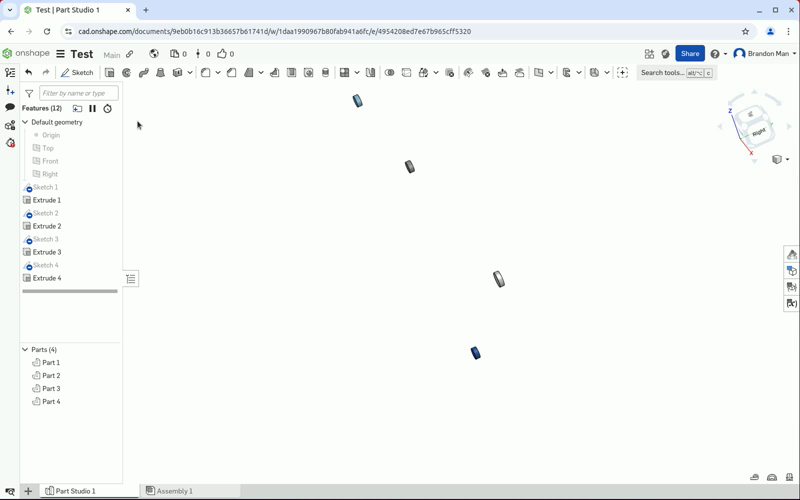
key(right, 2)
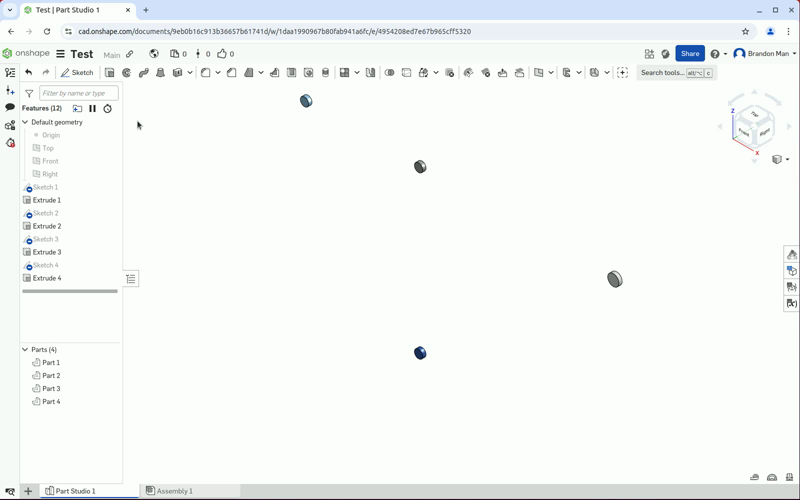
mouse_move(73, 189)
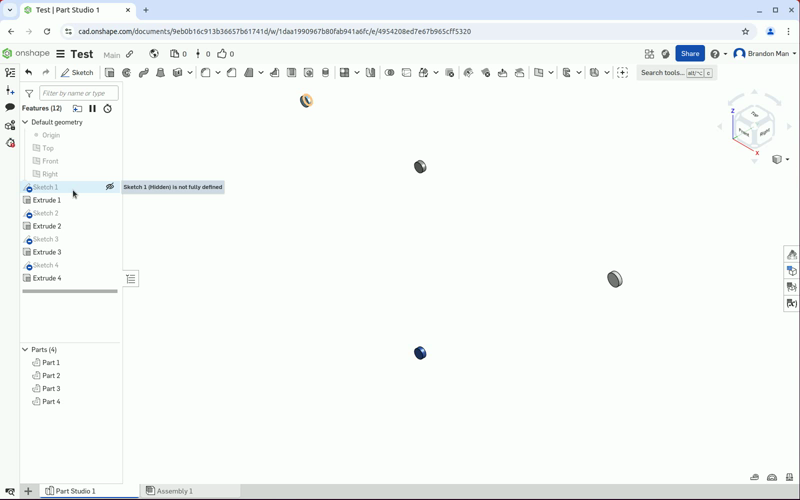
click(73, 189)